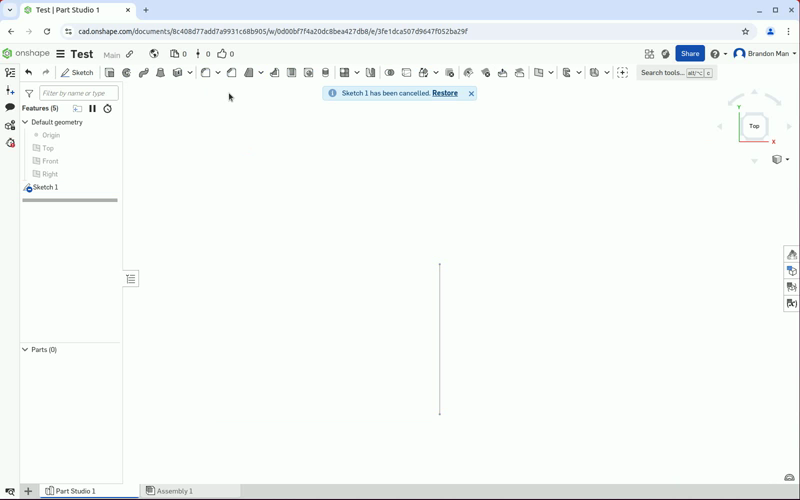
key(shift+h)
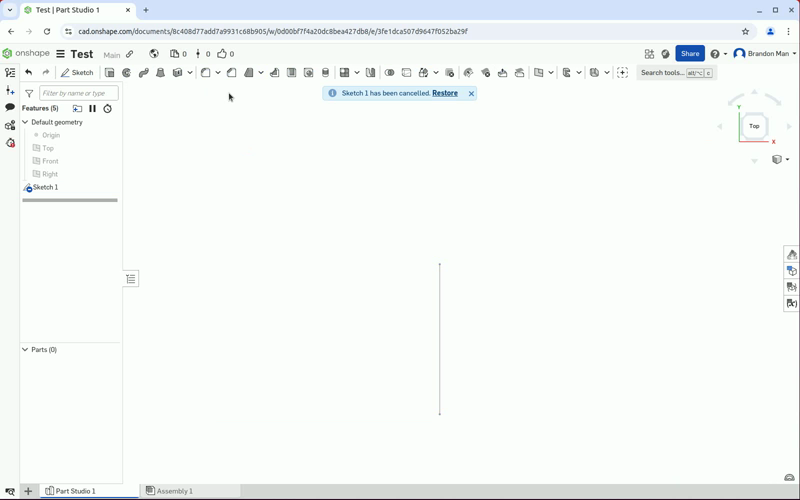
key(shift+s)
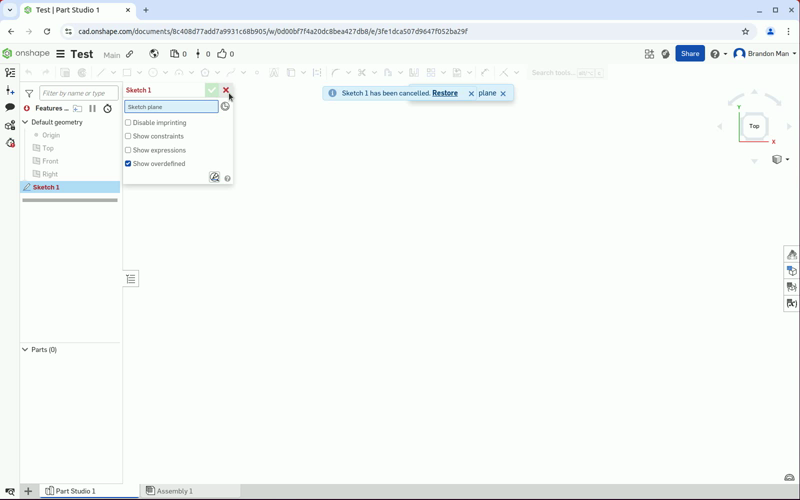
mouse_move(73, 150)
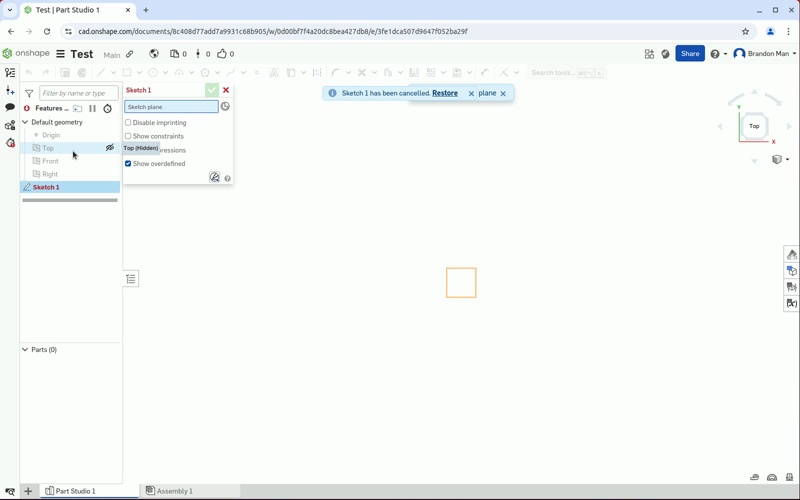
click(73, 150)
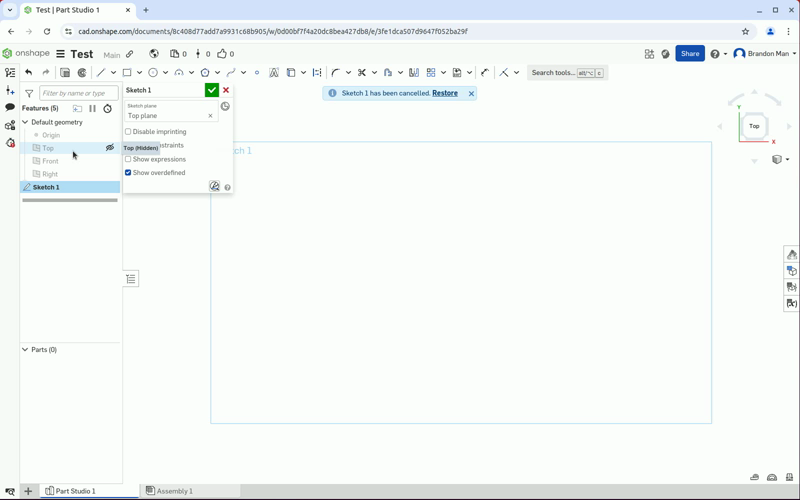
mouse_move(73, 352)
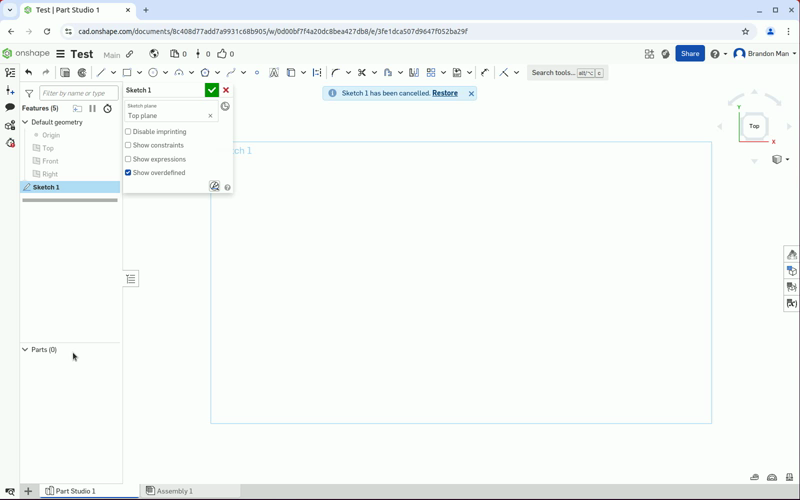
key(y)
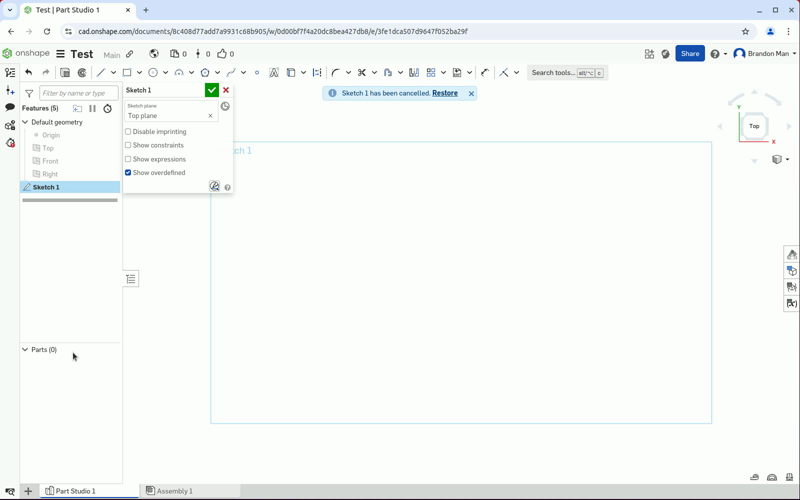
key(l)
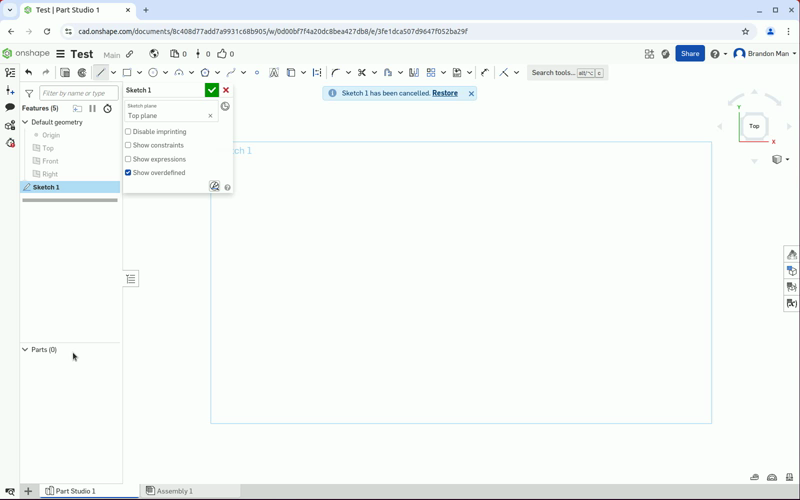
key_down(shift)
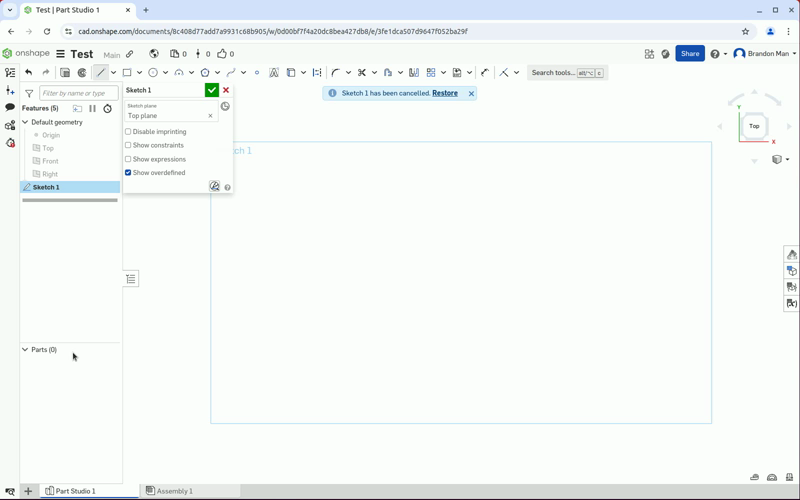
mouse_move(401, 342)
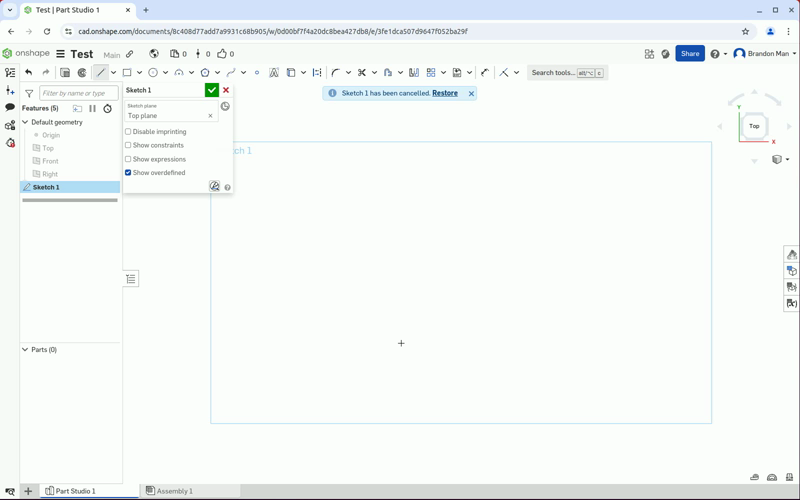
click(401, 342)
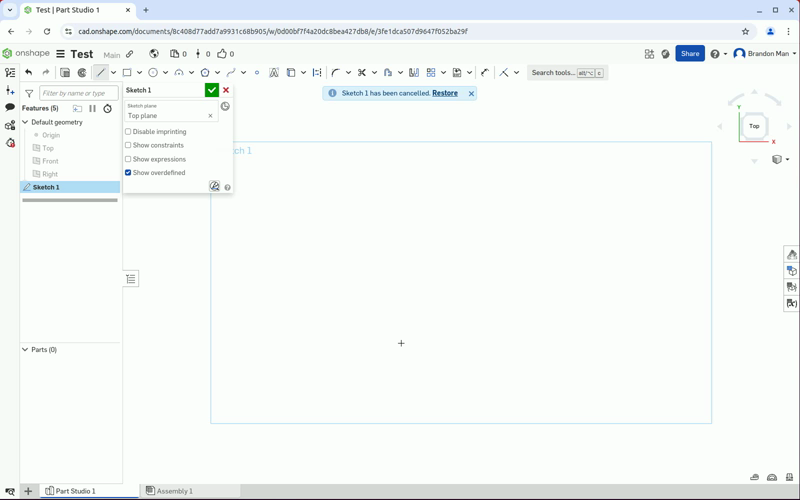
key_up(shift)
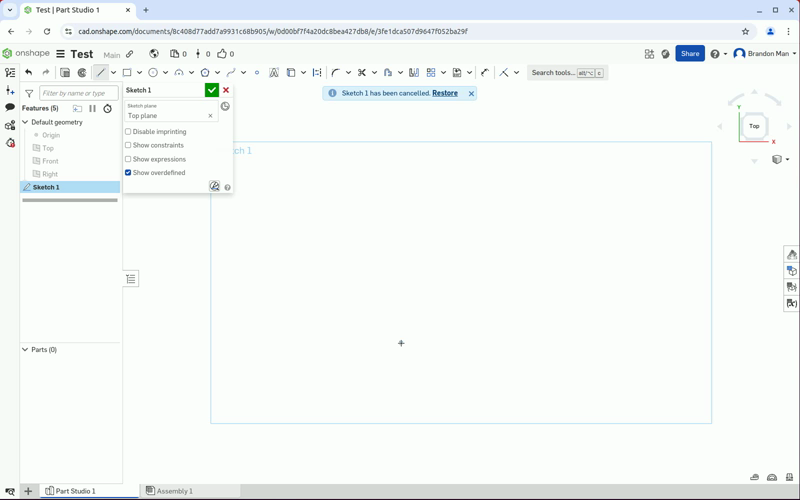
key_down(shift)
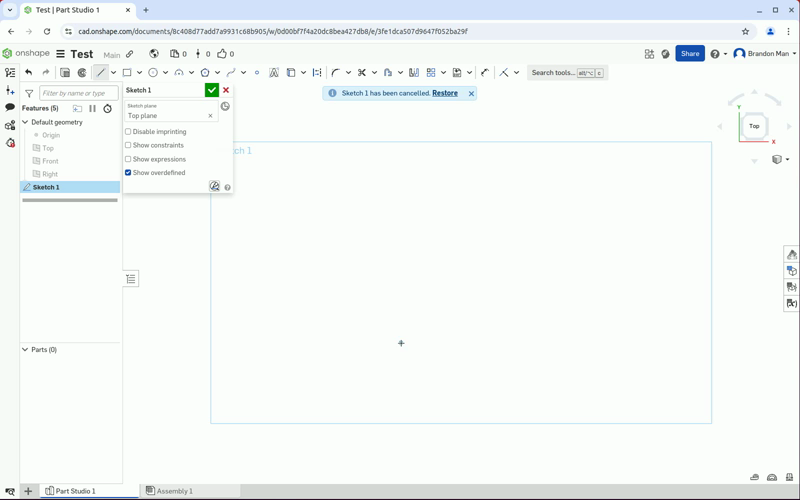
mouse_move(520, 342)
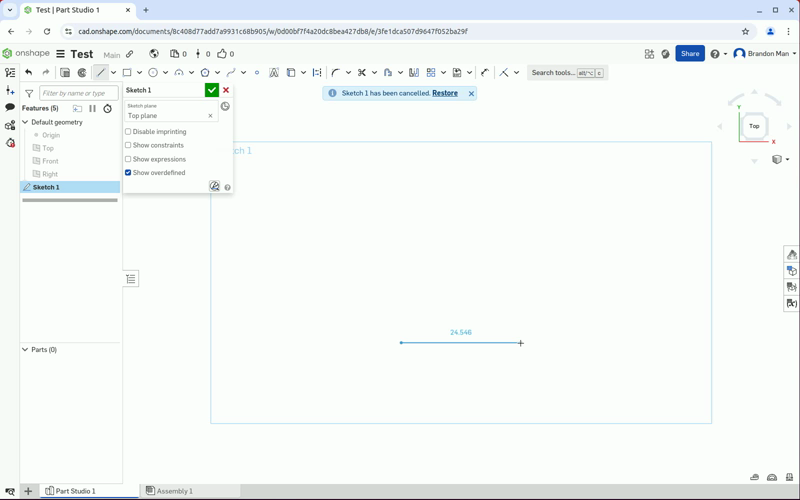
click(520, 342)
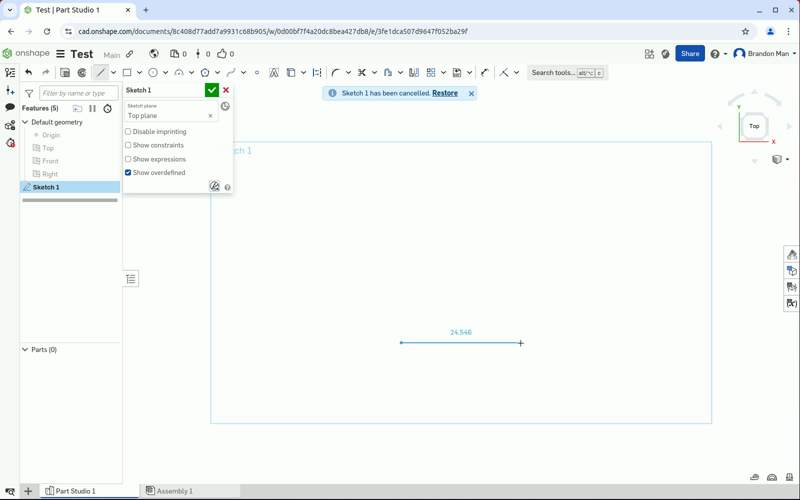
key_up(shift)
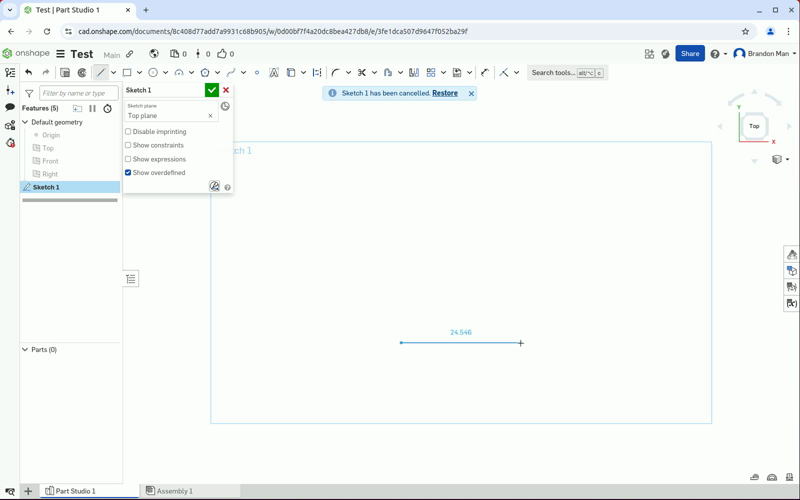
key_down(shift)
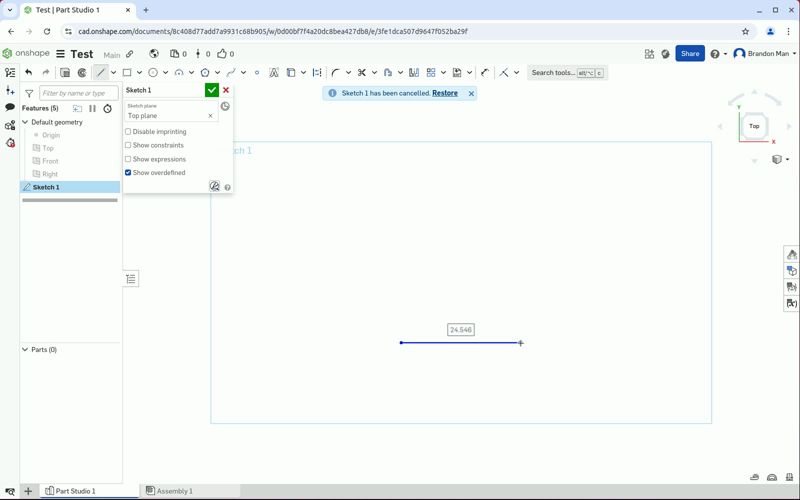
mouse_move(520, 223)
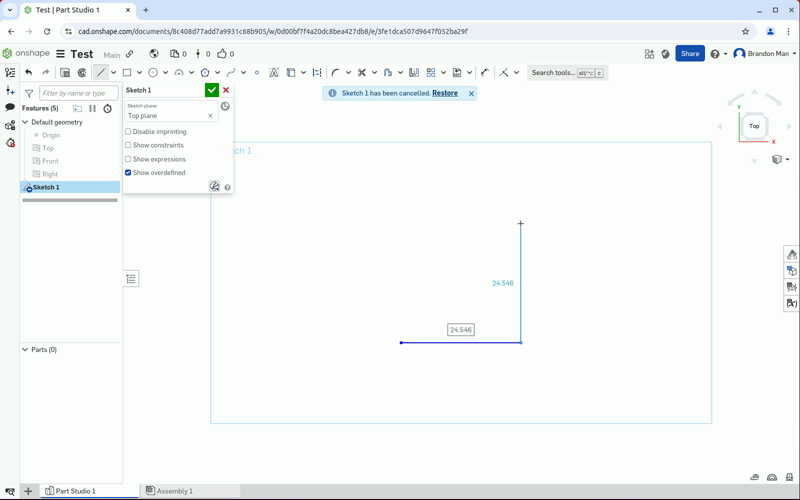
click(520, 223)
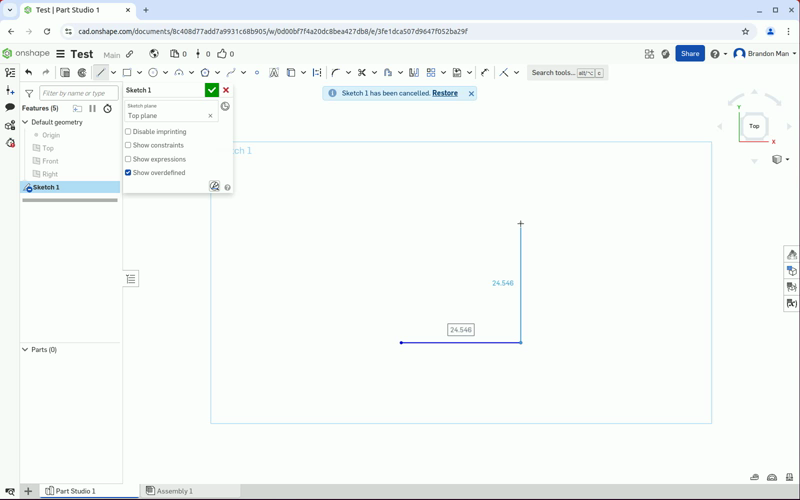
key_up(shift)
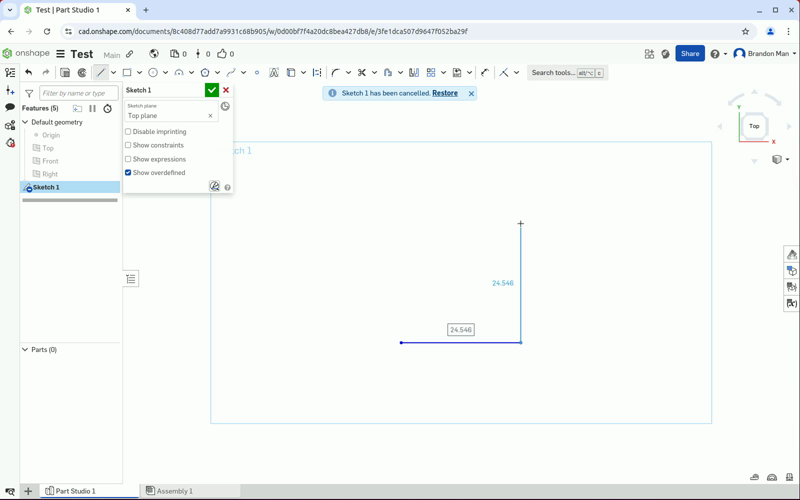
key_down(shift)
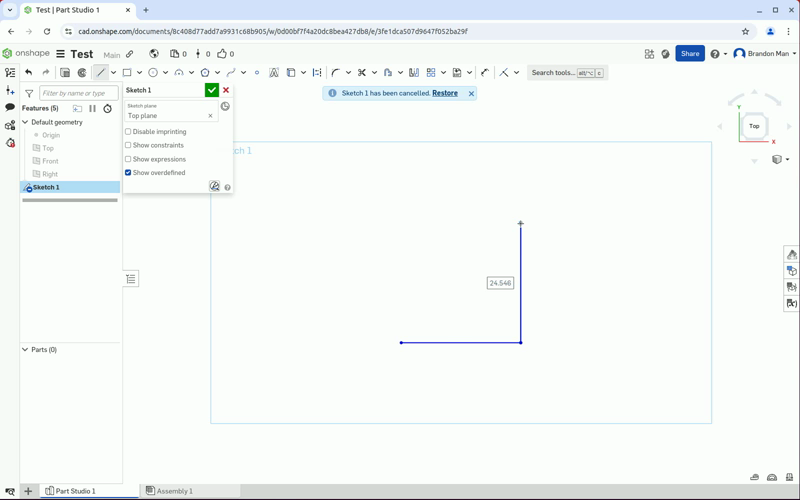
mouse_move(401, 223)
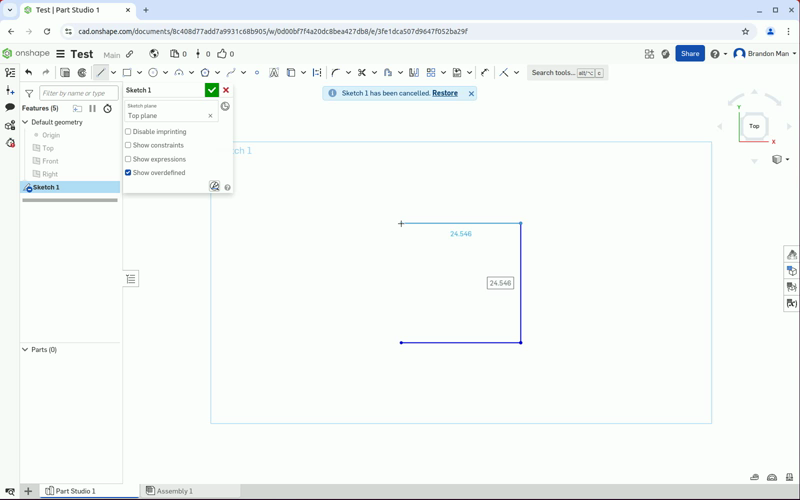
click(401, 223)
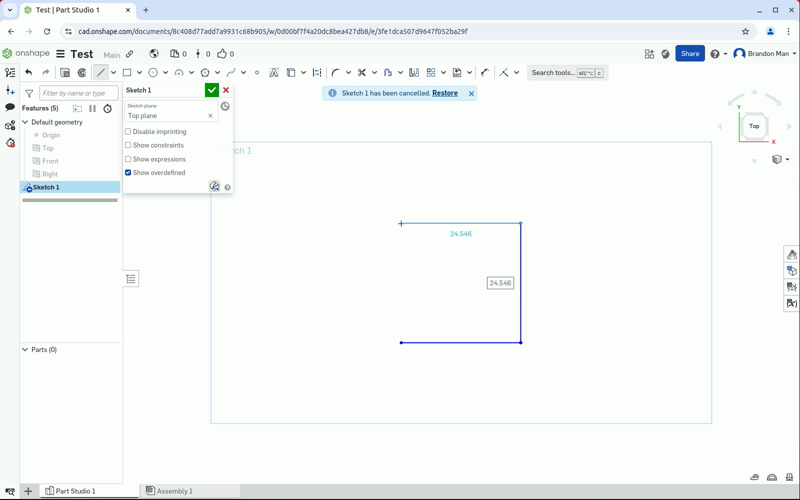
key_up(shift)
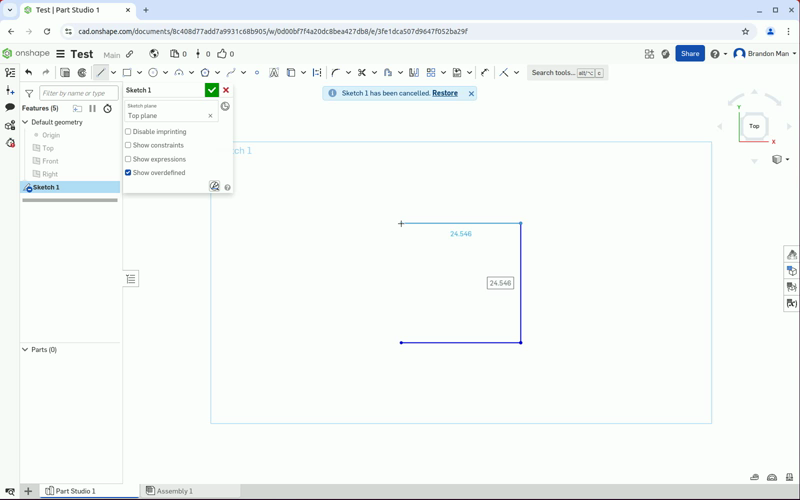
key_down(shift)
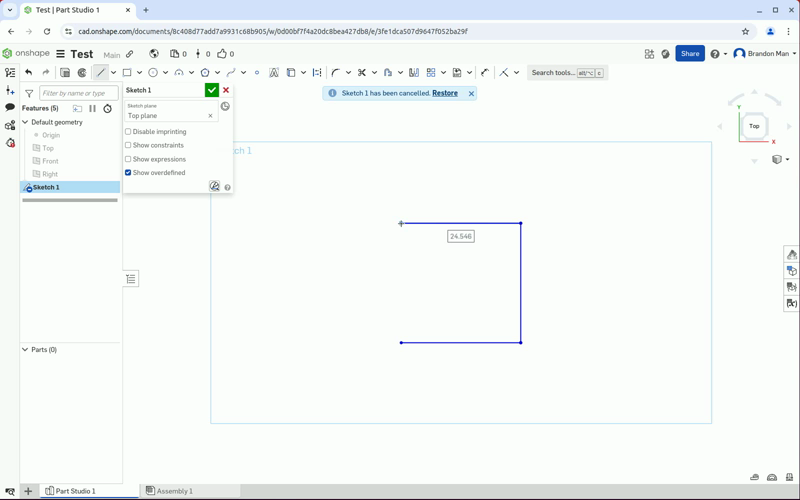
mouse_move(401, 342)
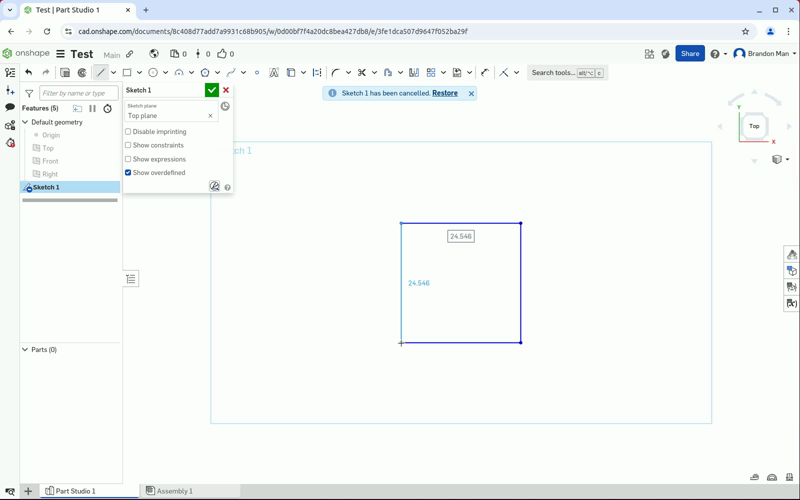
key_up(shift)
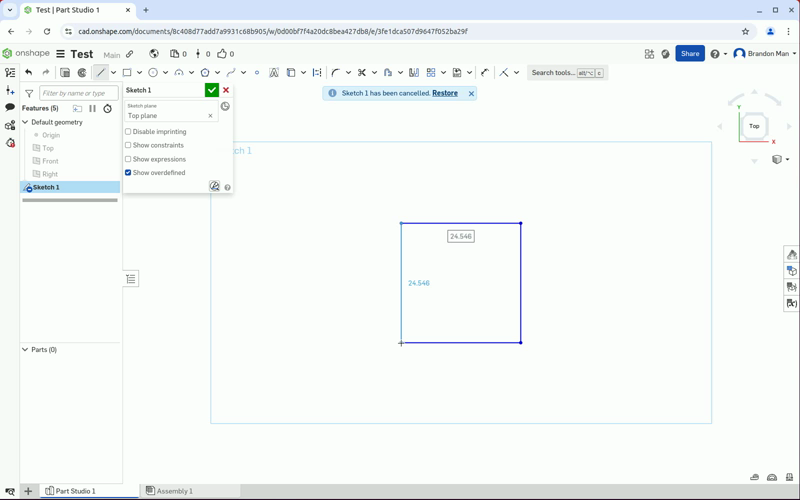
click(401, 342)
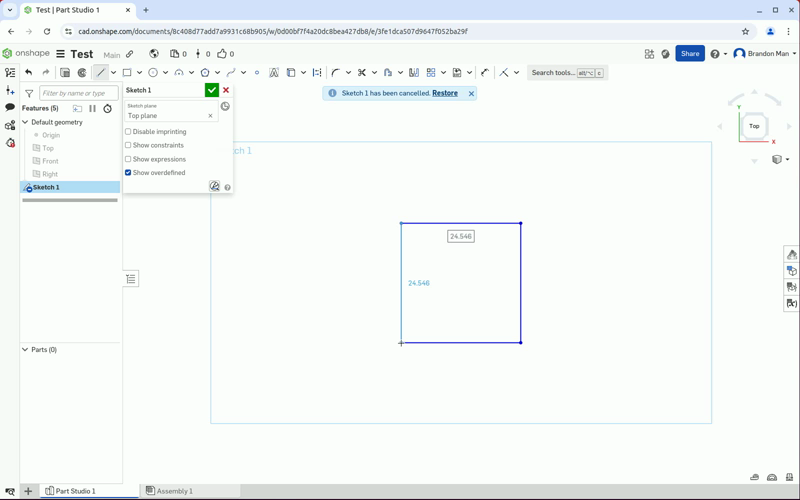
key(esc)
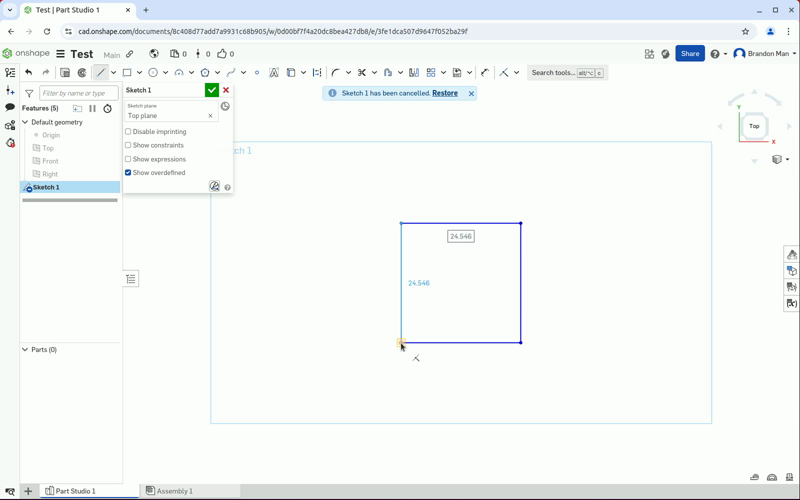
mouse_move(422, 275)
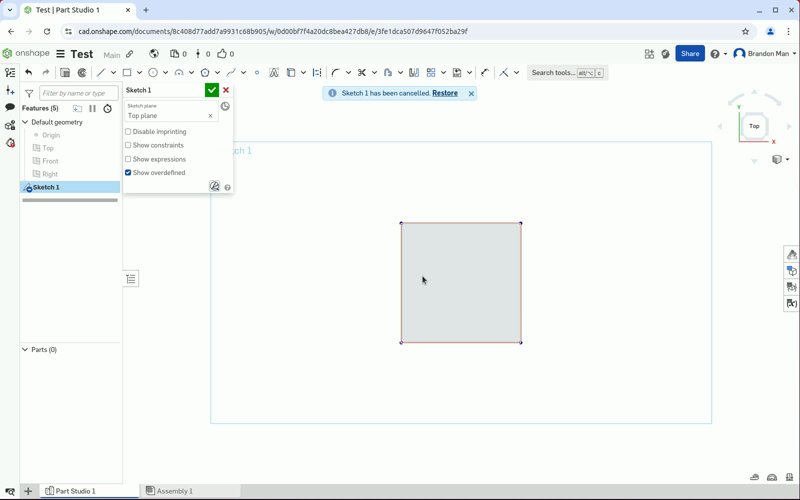
click(422, 275)
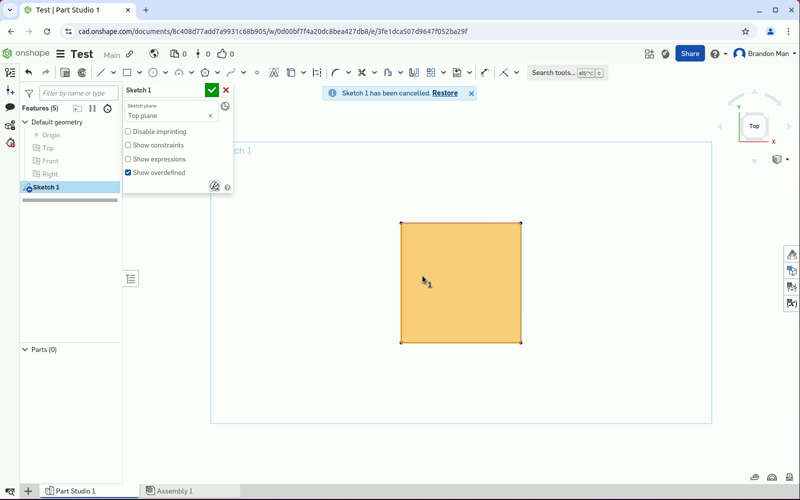
mouse_move(73, 352)
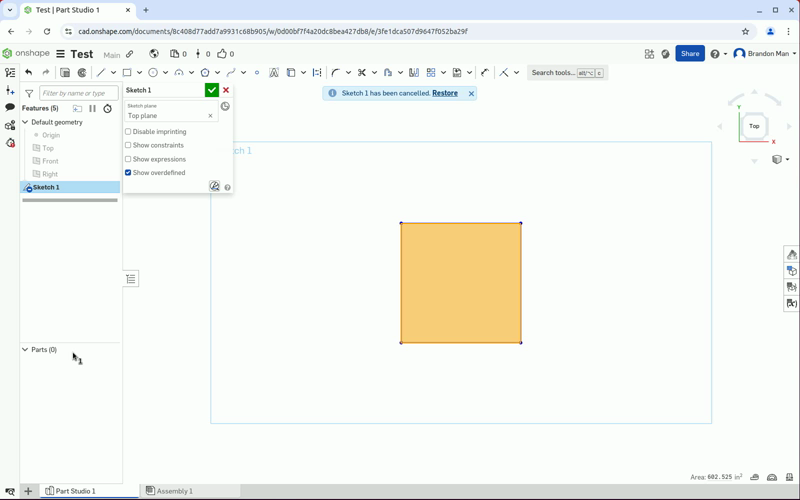
key(shift+y)
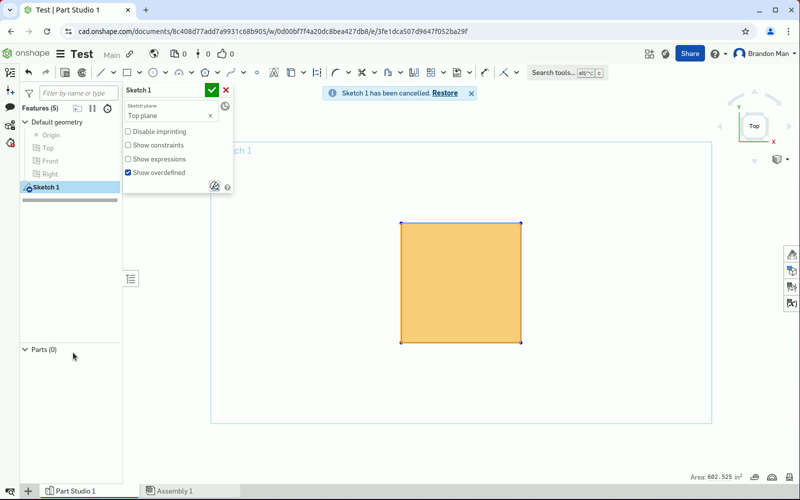
key(shift+e)
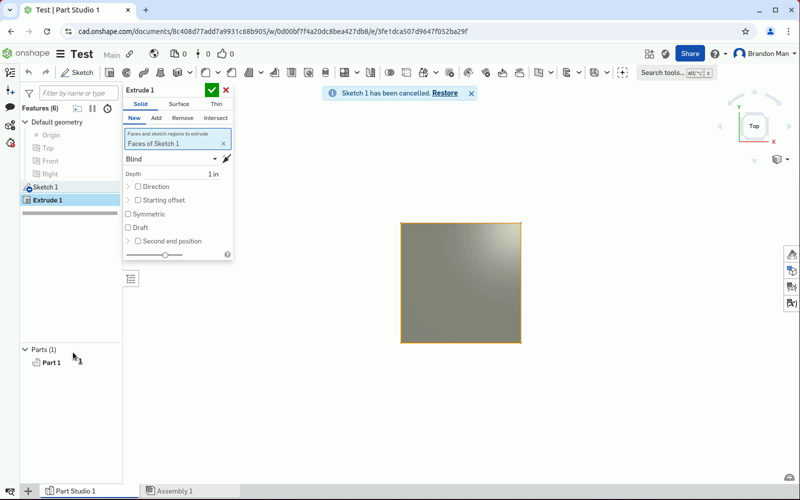
mouse_move(143, 106)
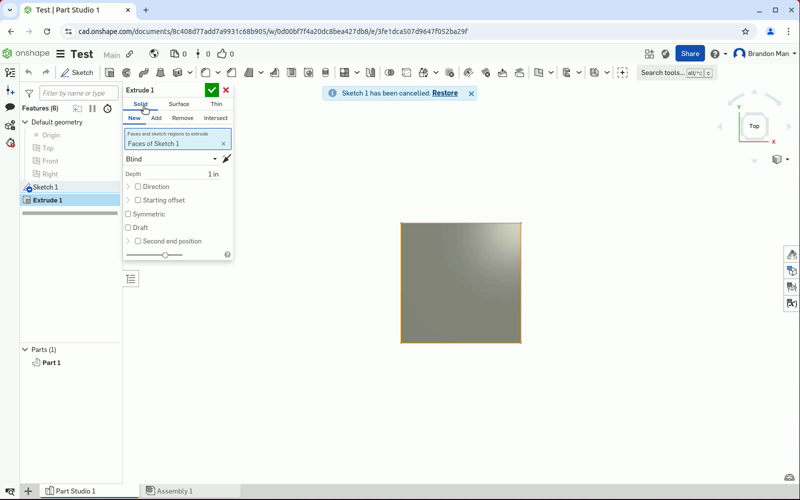
click(143, 106)
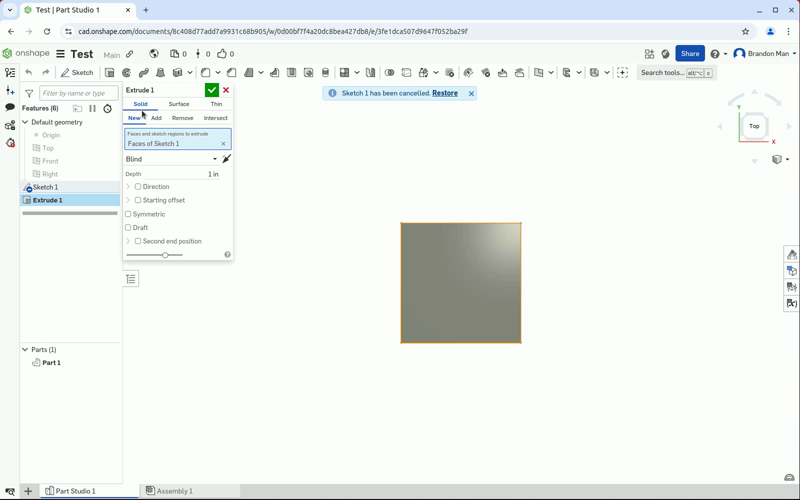
mouse_move(137, 120)
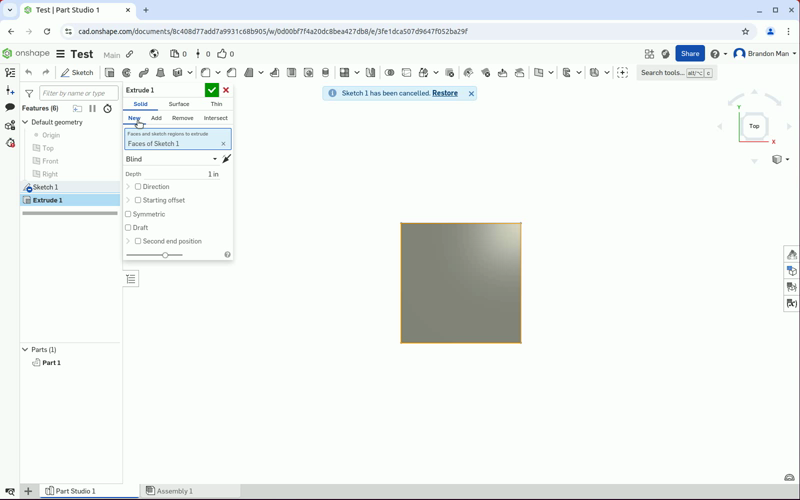
click(137, 120)
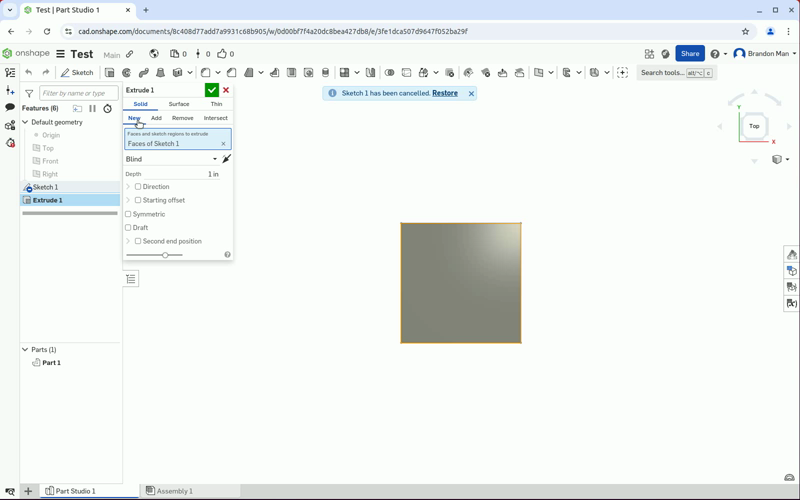
key(tab, 4)
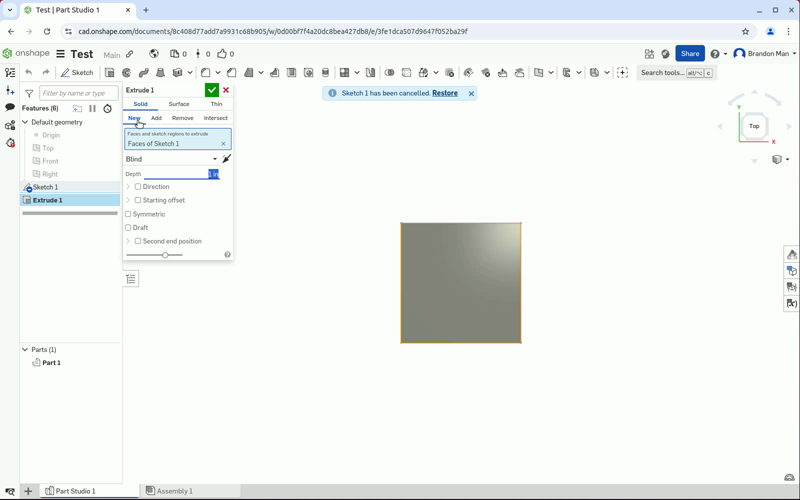
text(10.832)
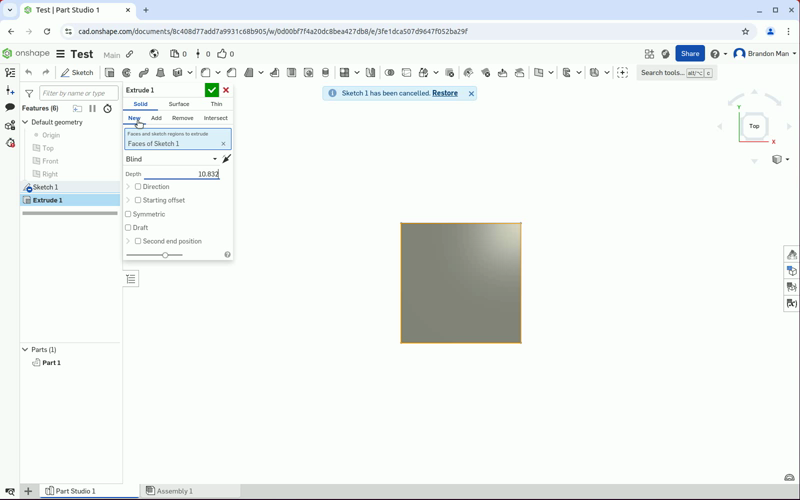
key(enter)
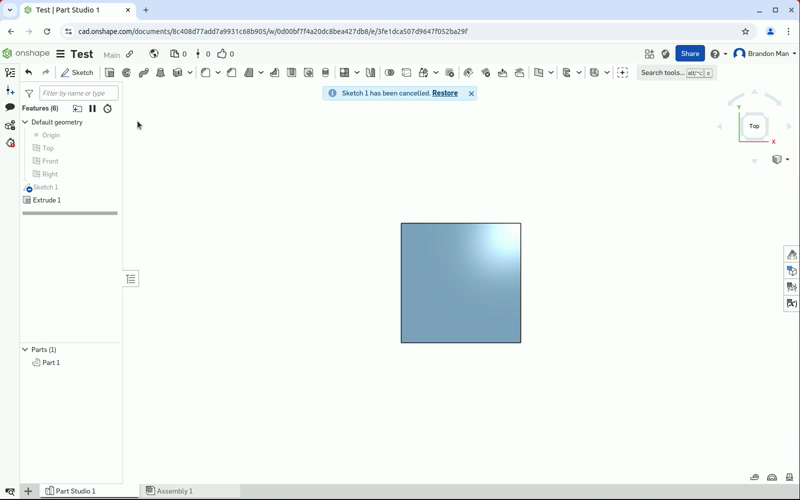
key(shift+h)
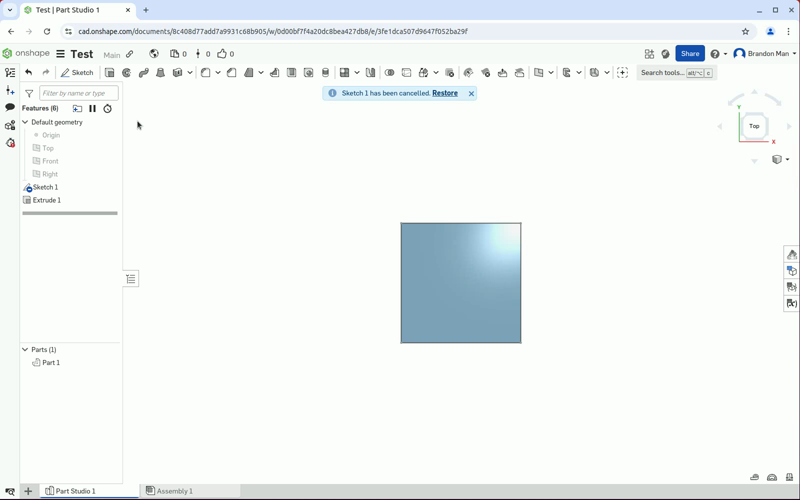
key(shift+h)
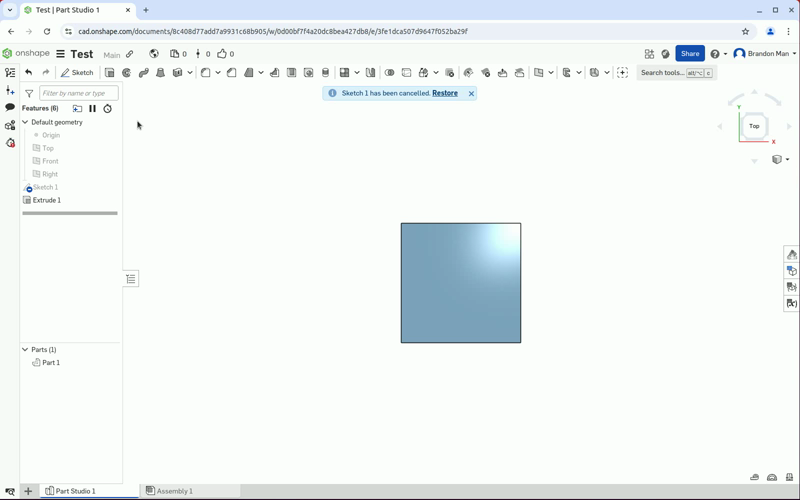
mouse_move(73, 189)
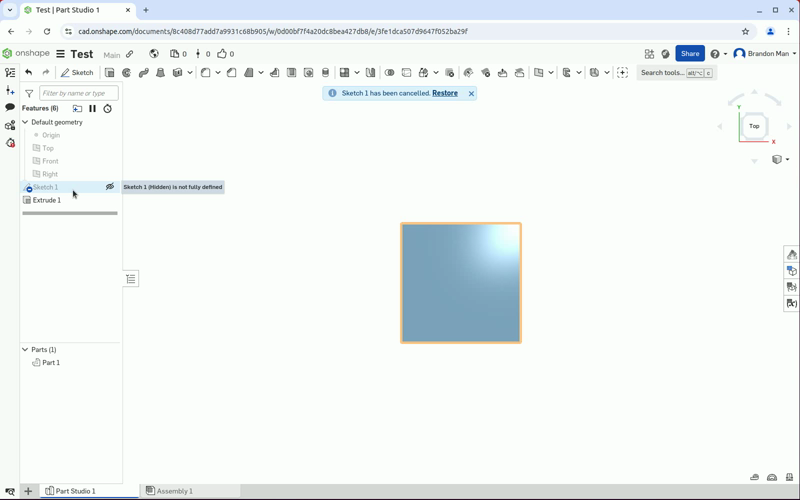
click(73, 189)
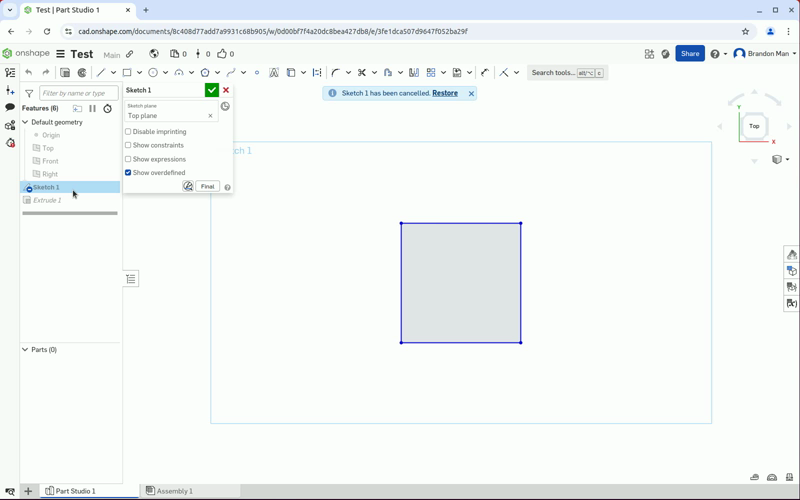
mouse_move(229, 92)
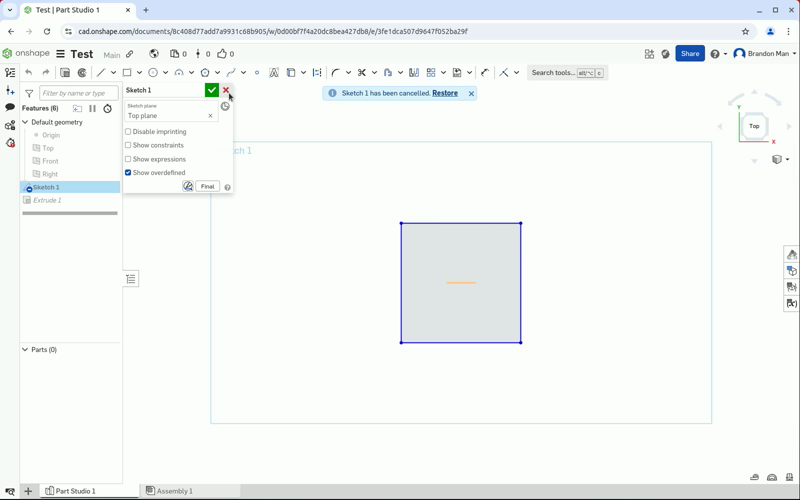
click(229, 92)
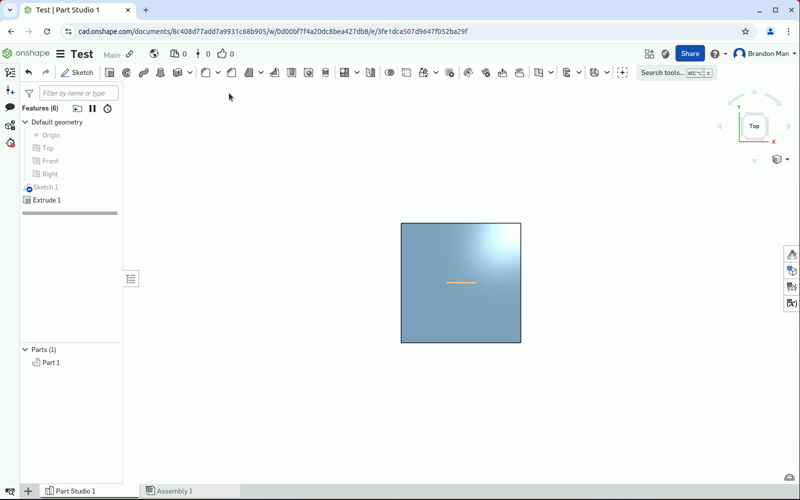
mouse_move(73, 352)
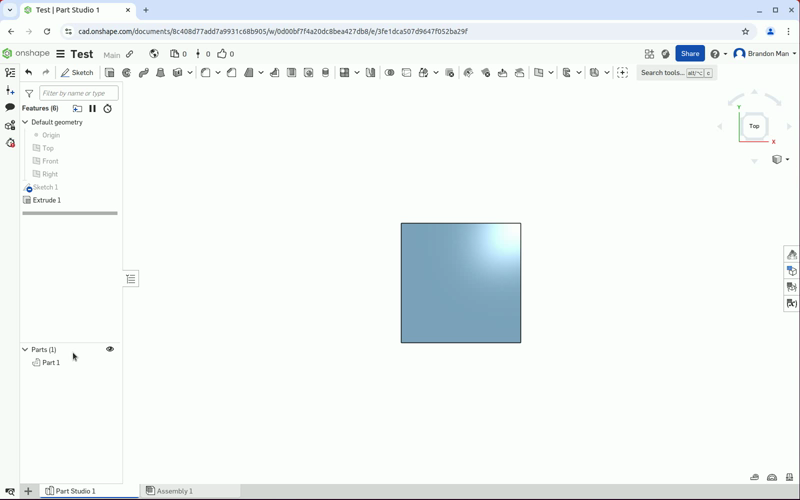
key(y)
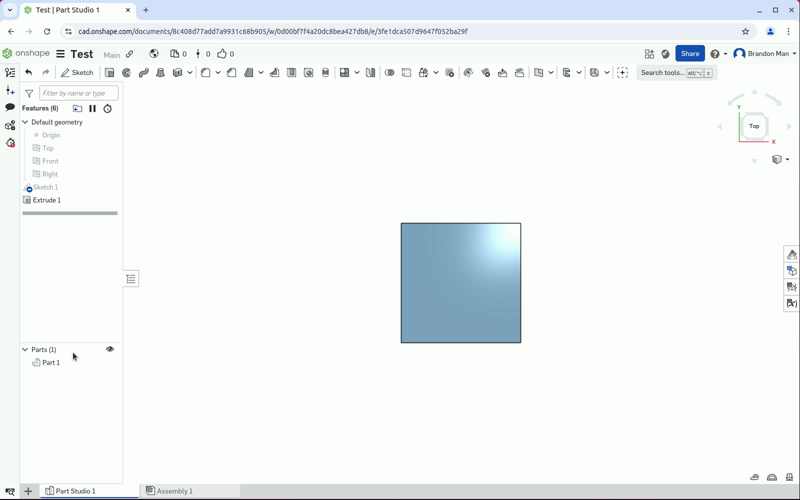
key(shift+p)
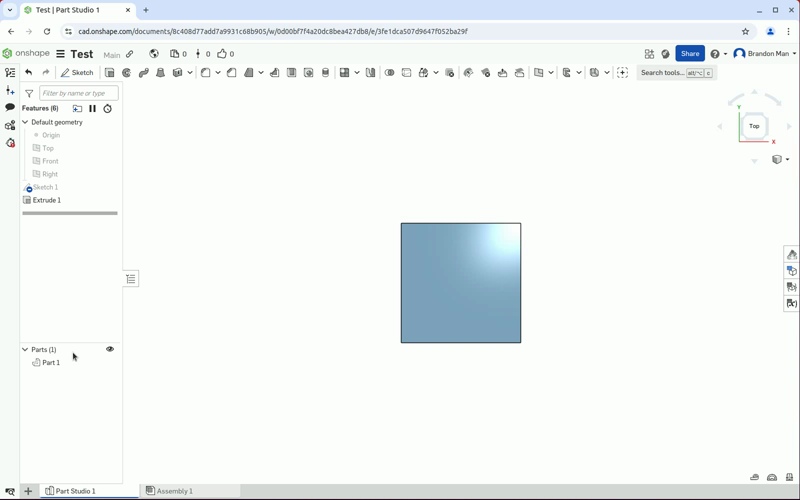
key(space)
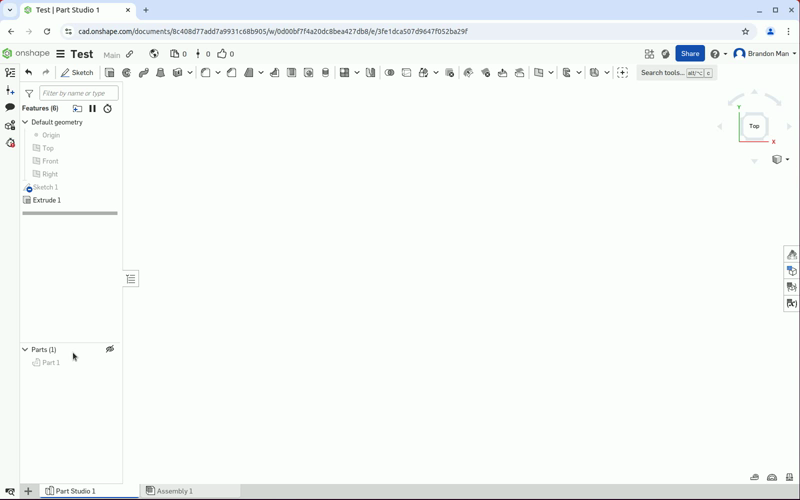
key_down(shift)
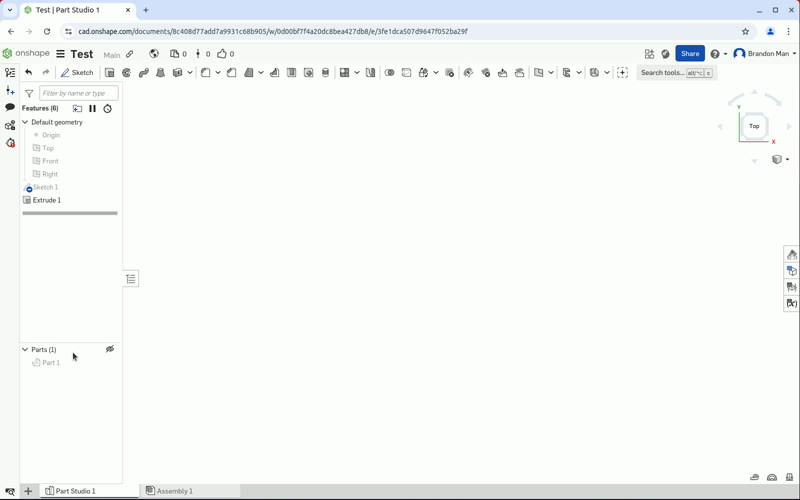
key(up)
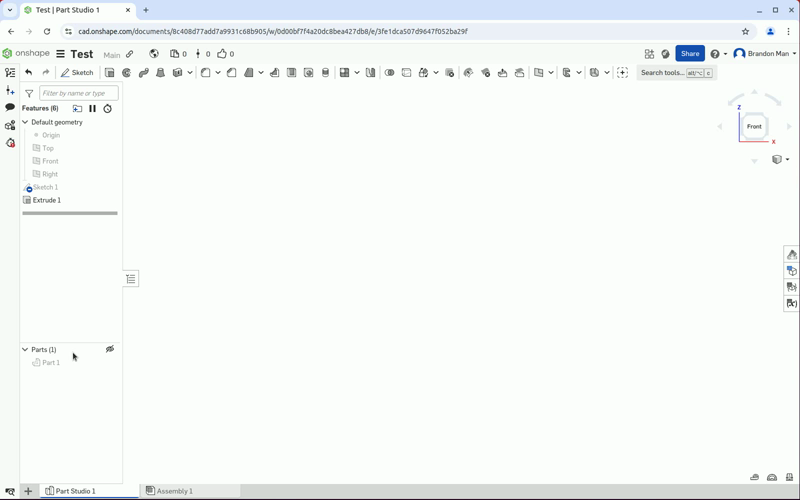
key_up(shift)
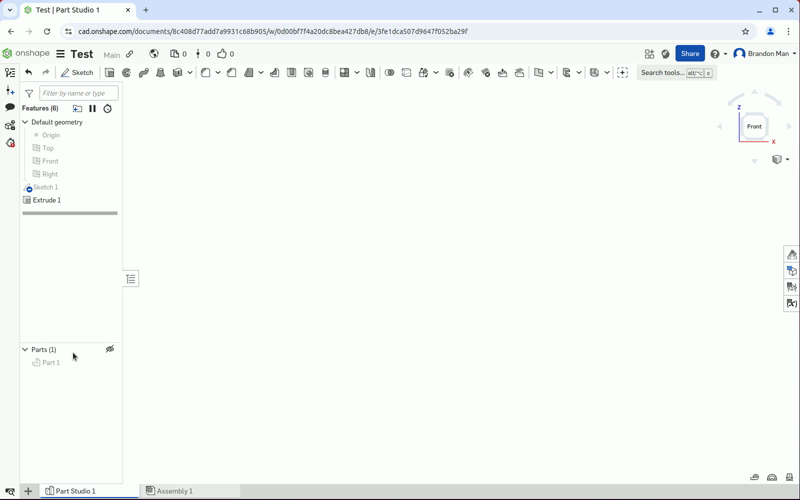
mouse_move(73, 352)
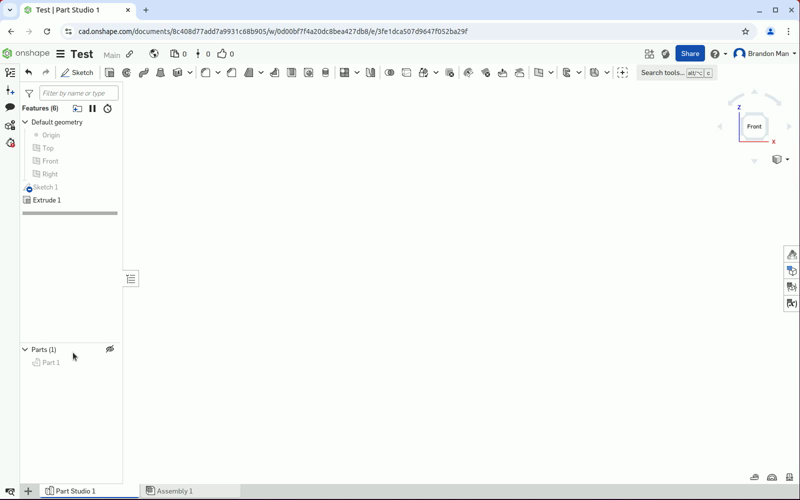
key(shift+y)
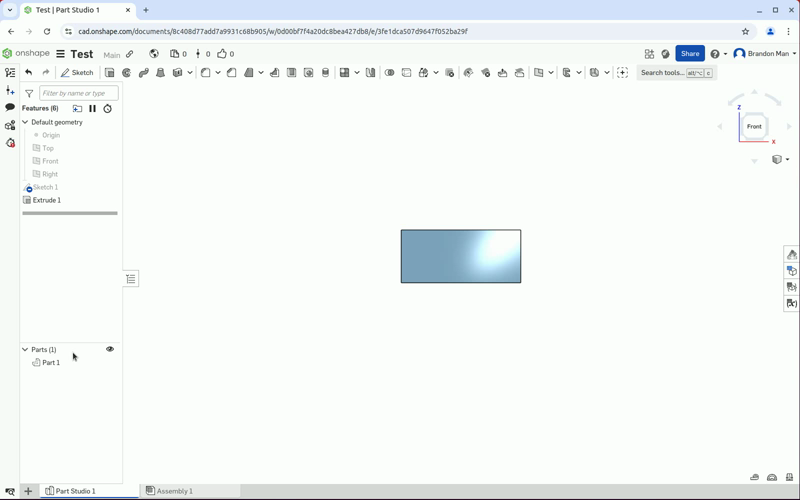
mouse_move(541, 75)
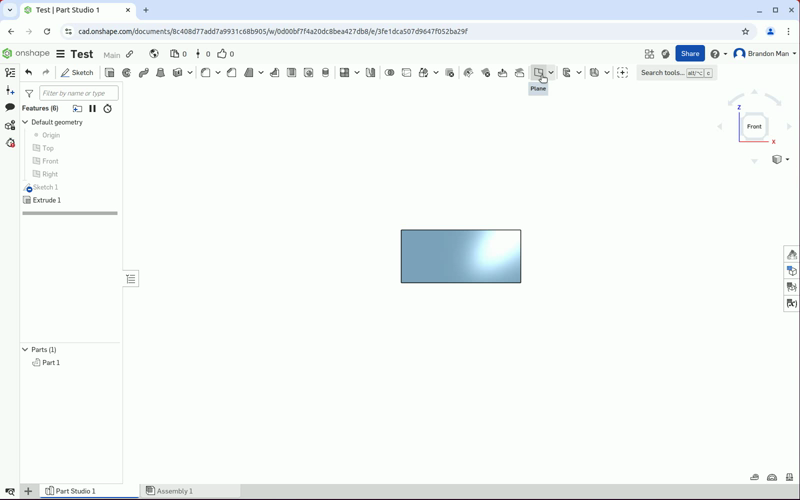
click(541, 75)
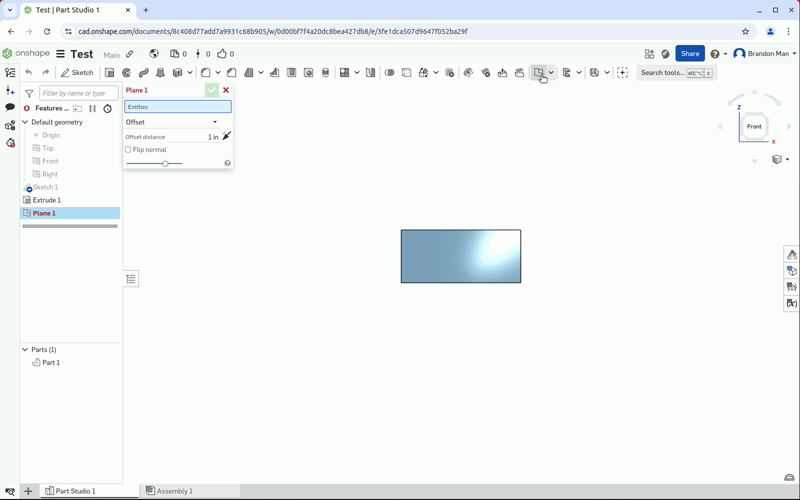
mouse_move(73, 163)
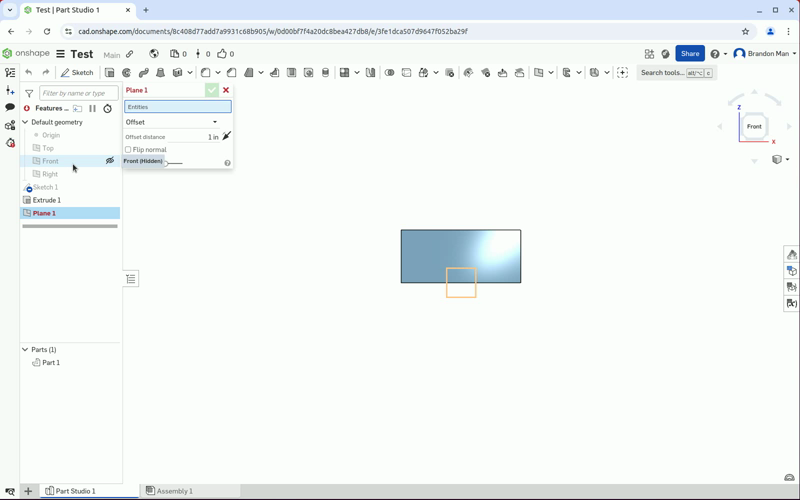
click(73, 163)
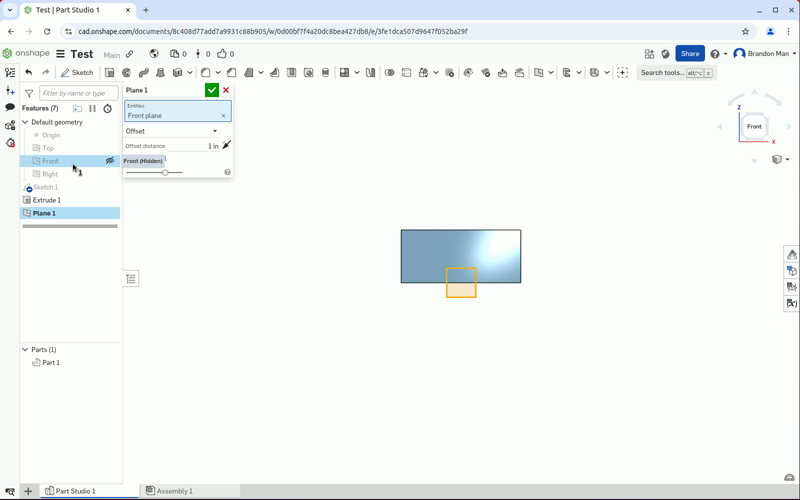
key(tab, 2)
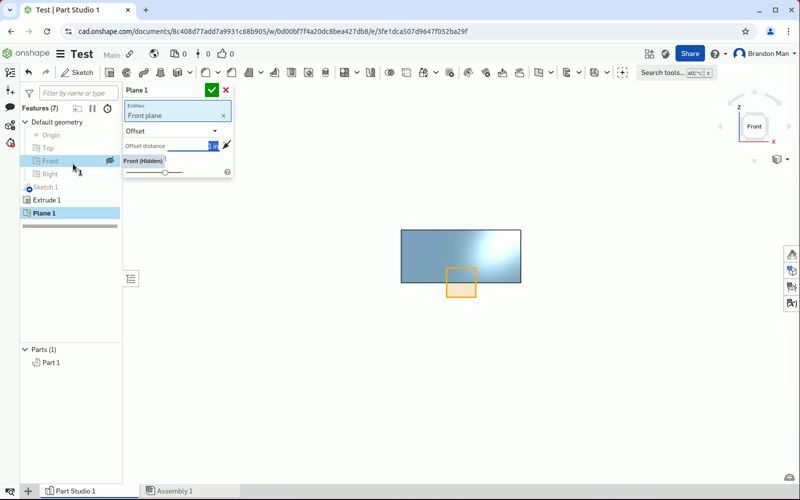
text(12.263)
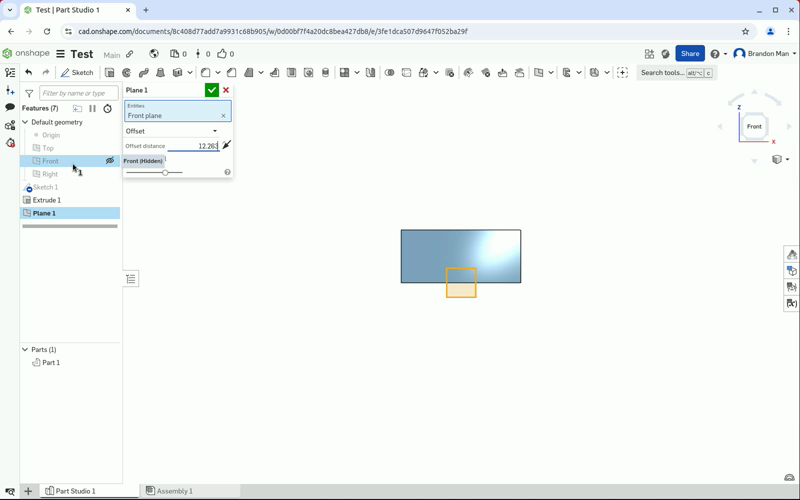
key(enter, 2)
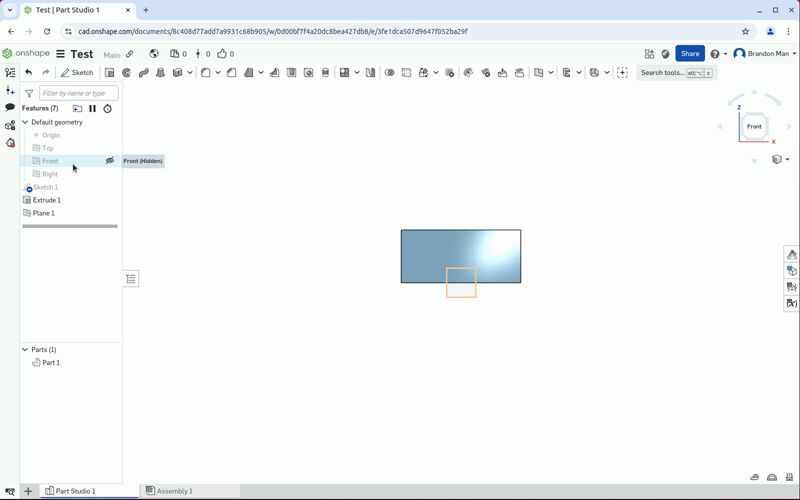
key(shift+s)
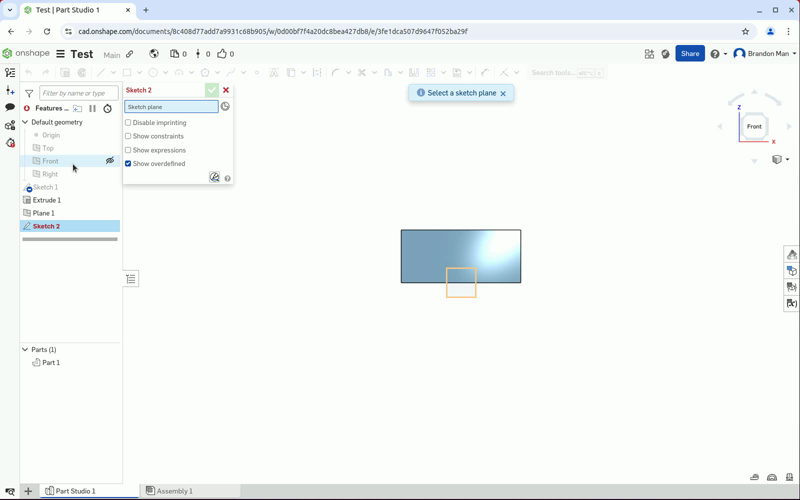
mouse_move(73, 215)
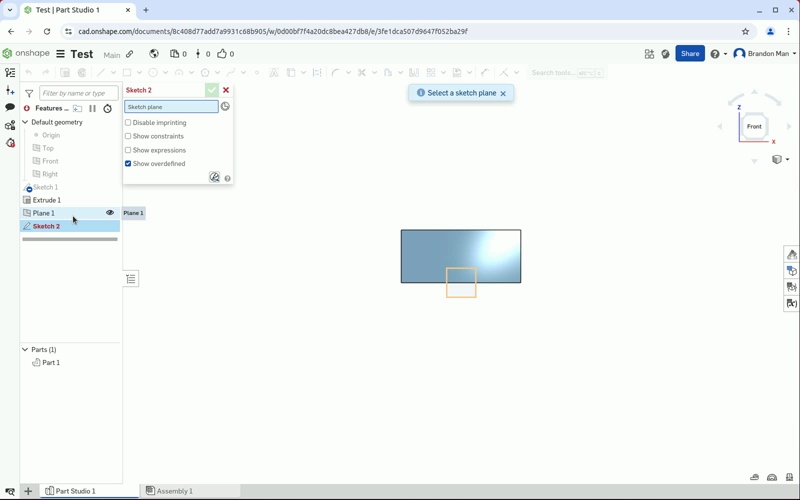
click(73, 215)
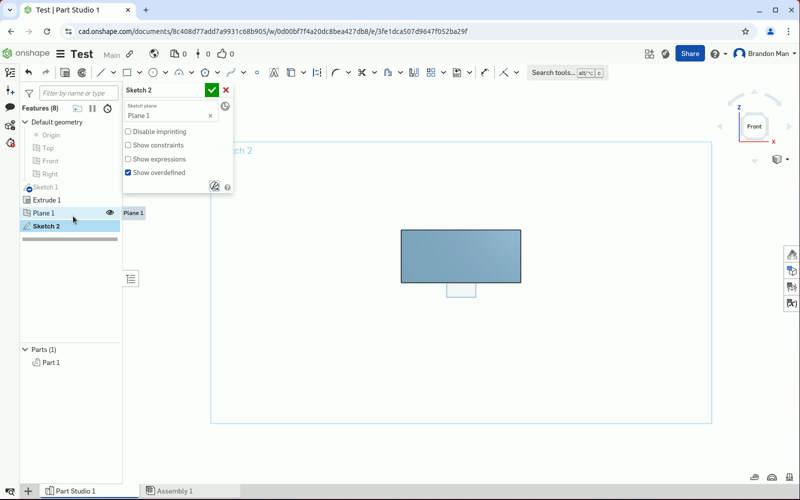
mouse_move(73, 352)
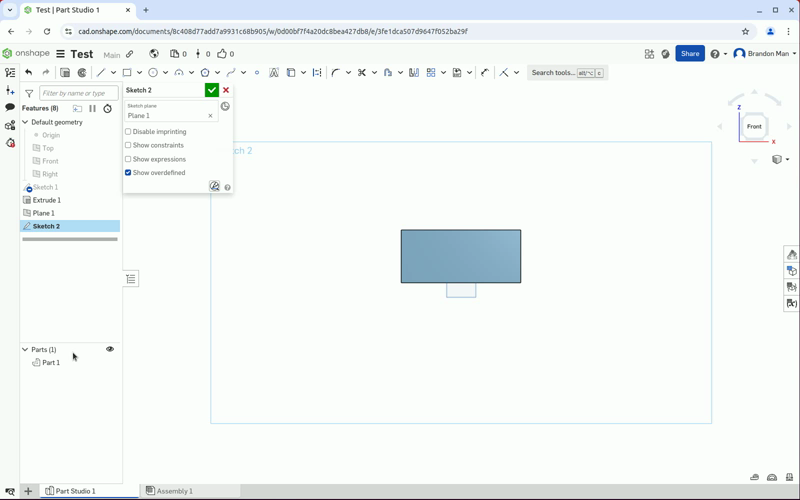
key(y)
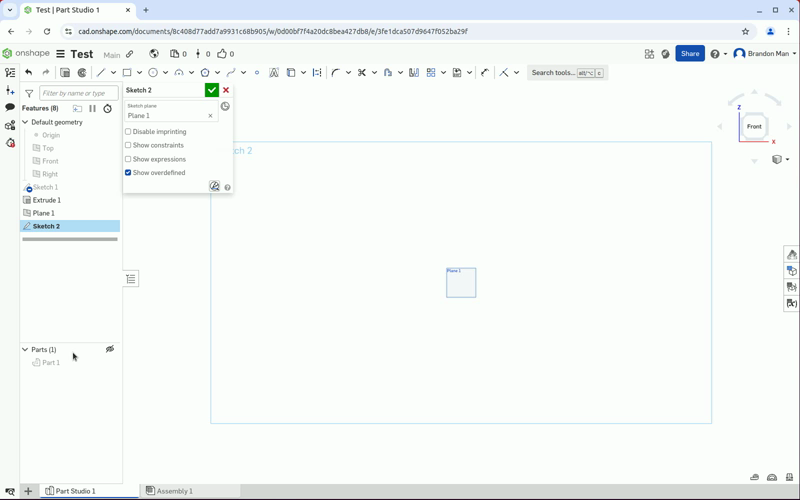
key(l)
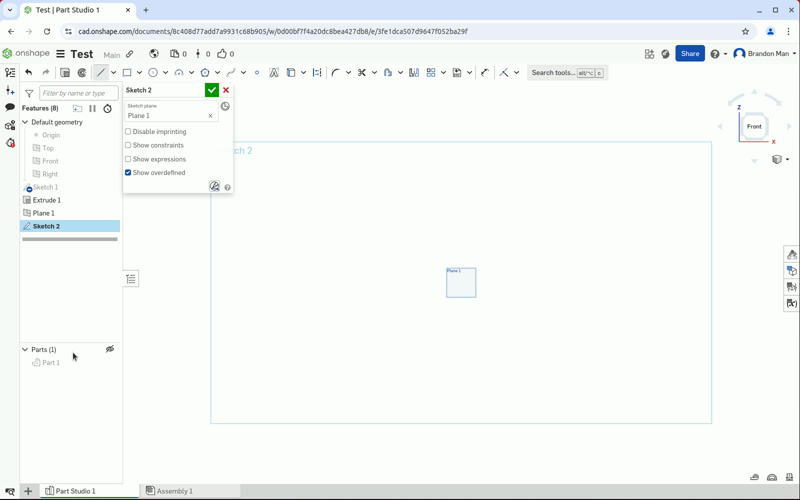
key_down(shift)
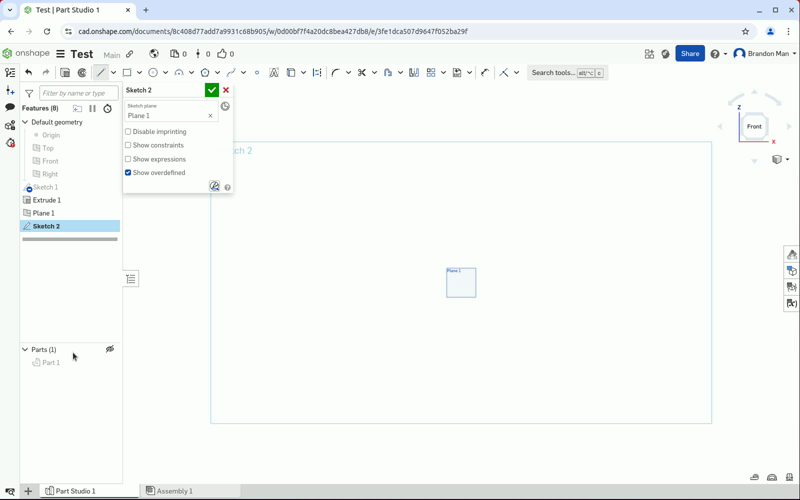
mouse_move(427, 282)
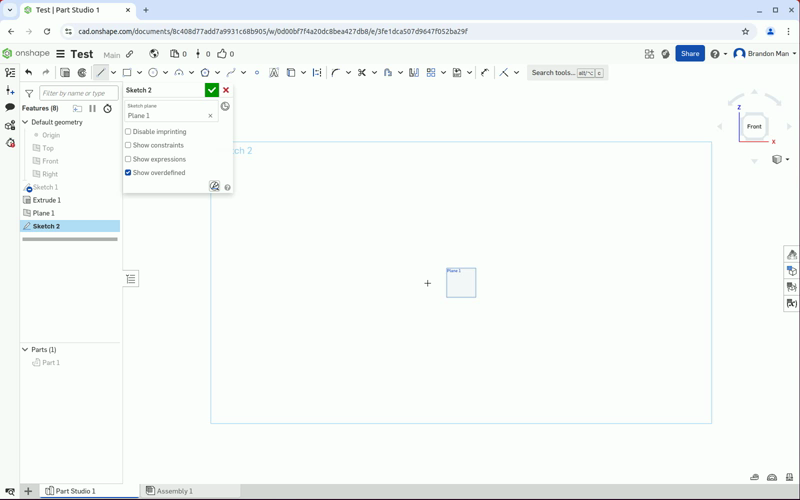
click(427, 282)
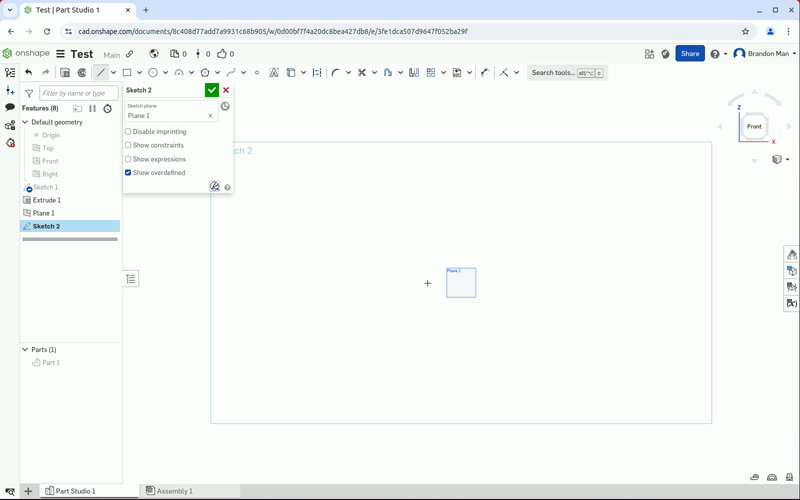
key_up(shift)
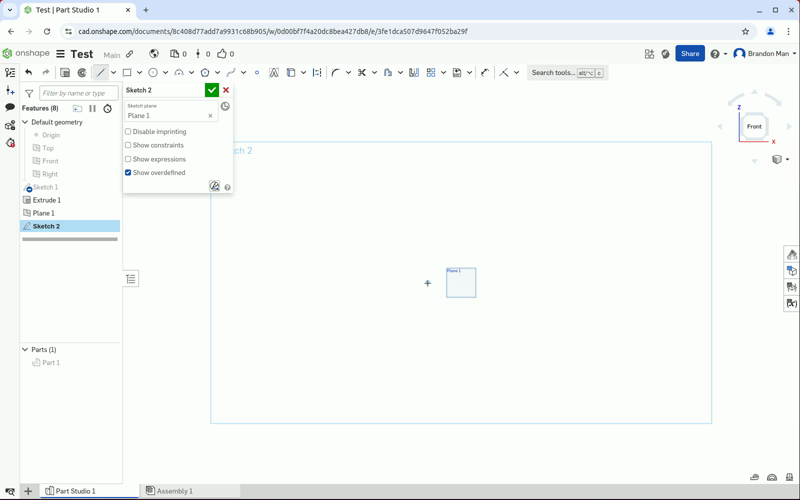
key_down(shift)
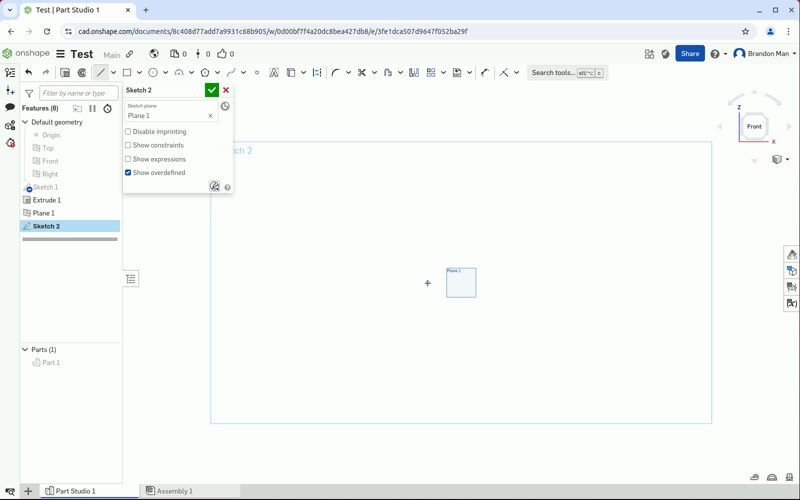
mouse_move(457, 282)
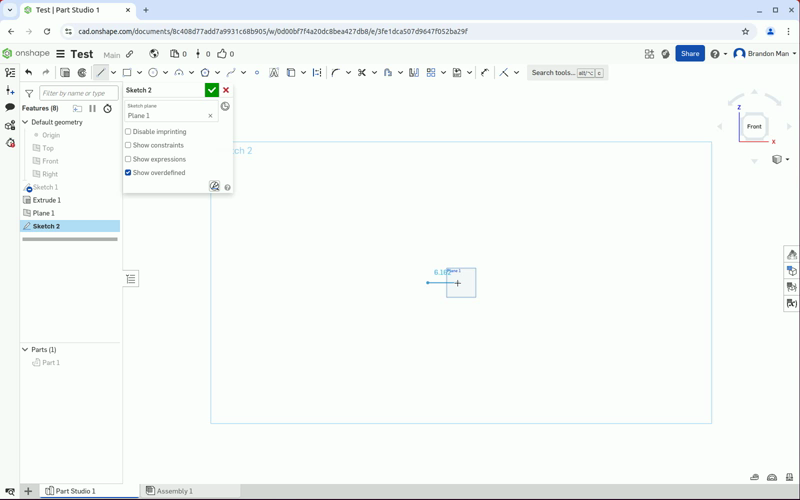
mouse_move(452, 282)
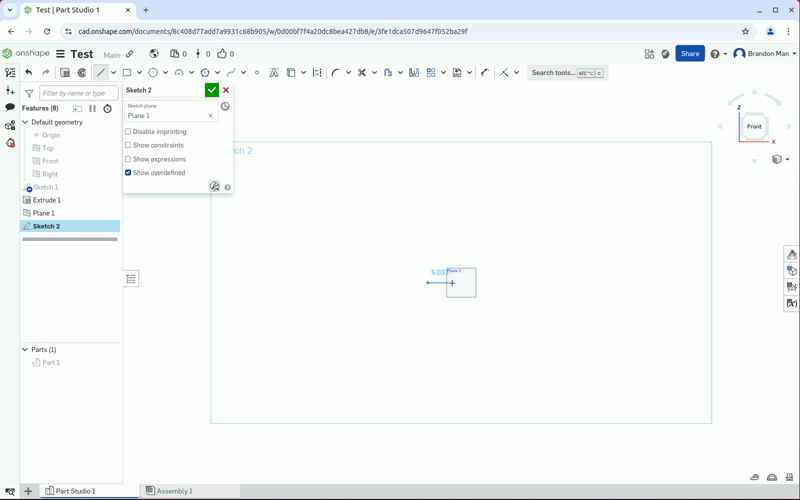
click(452, 282)
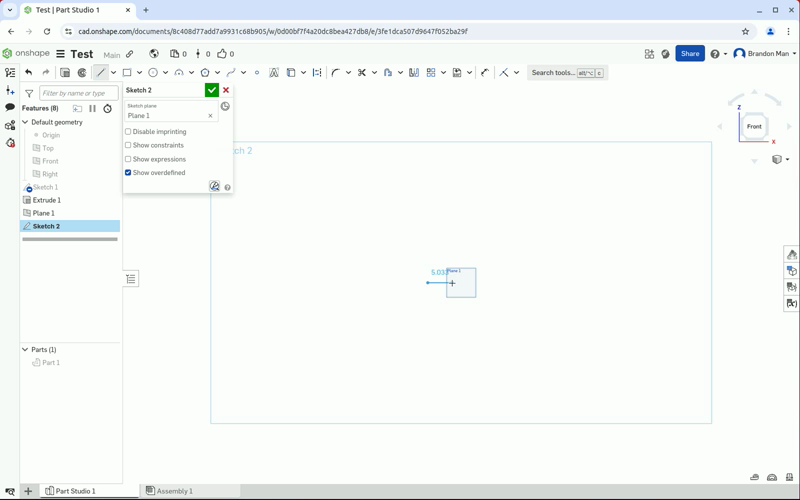
key_up(shift)
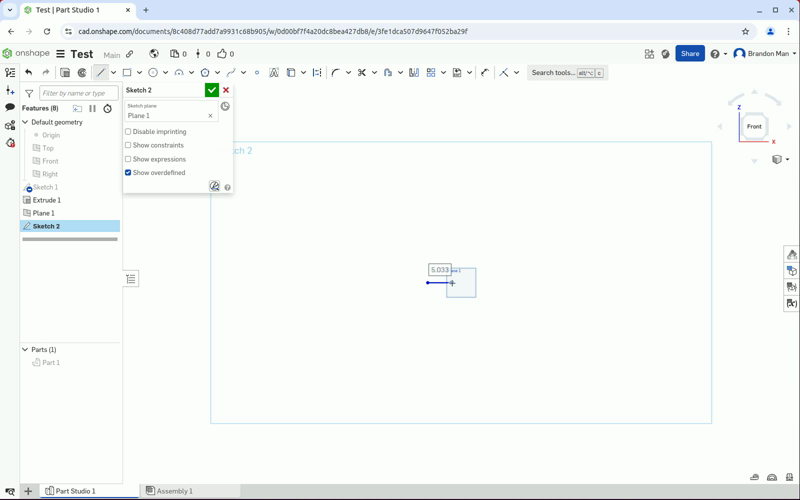
key_down(shift)
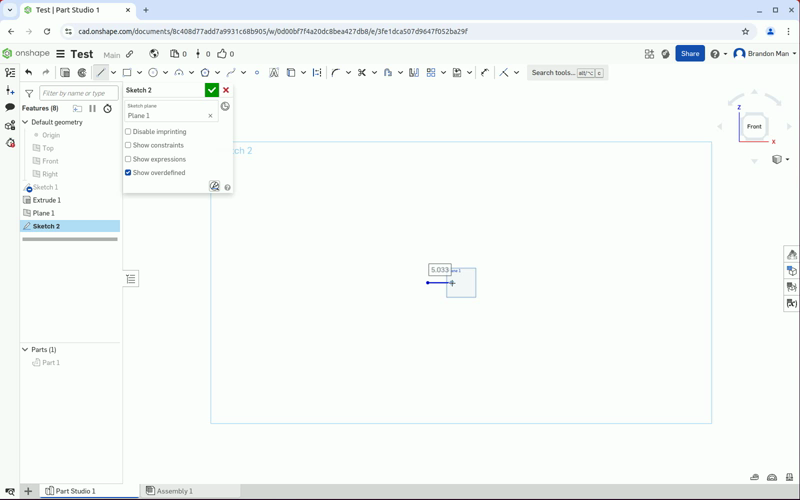
mouse_move(482, 282)
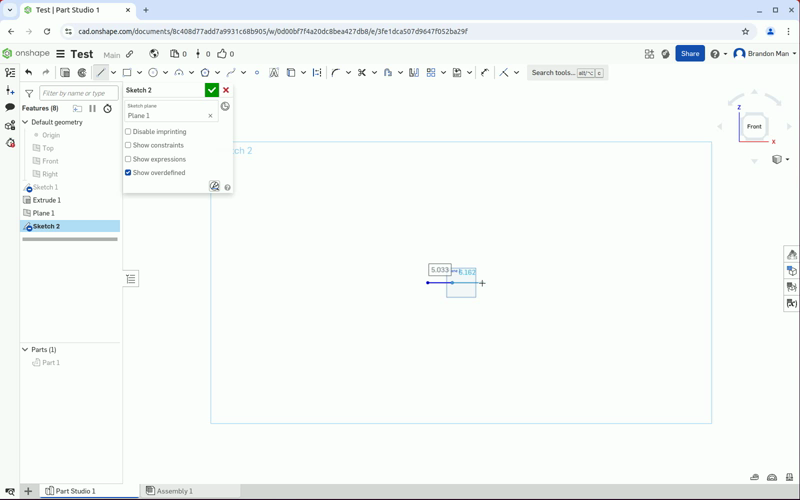
mouse_move(452, 262)
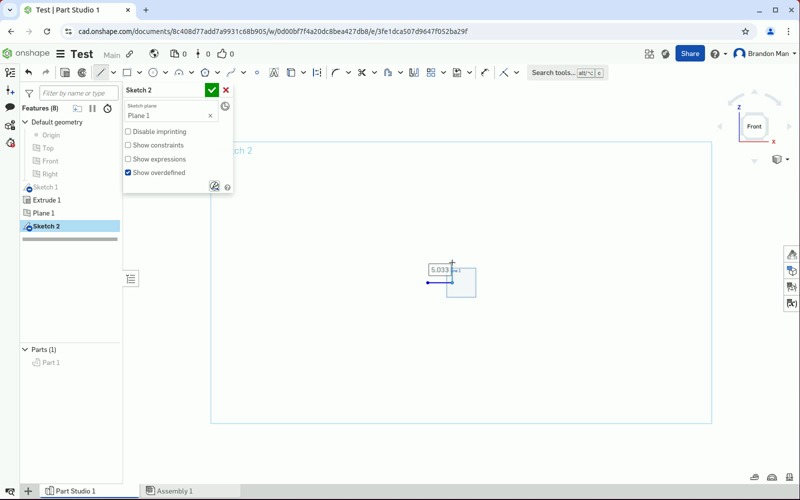
click(452, 262)
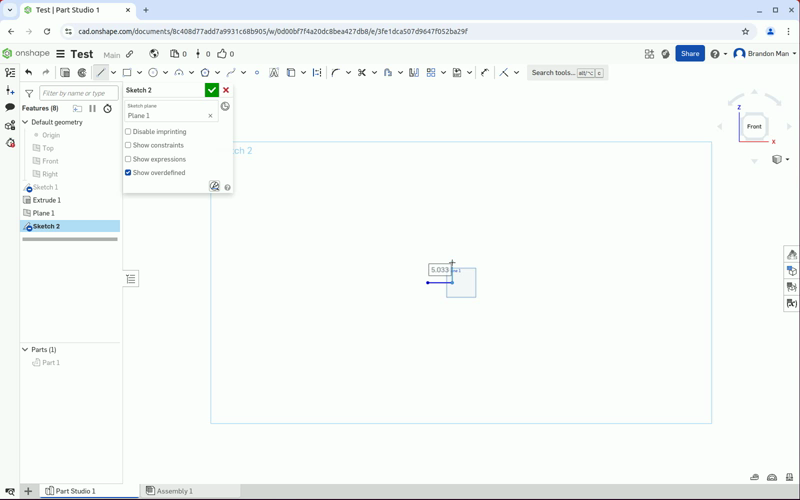
key_up(shift)
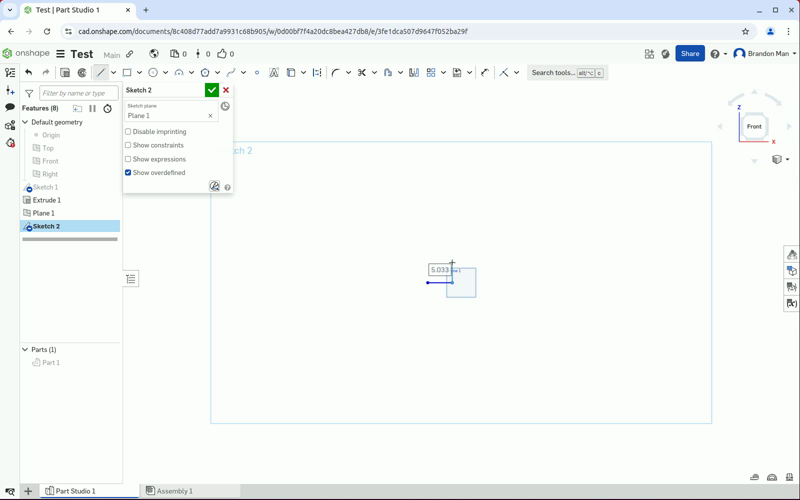
key_down(shift)
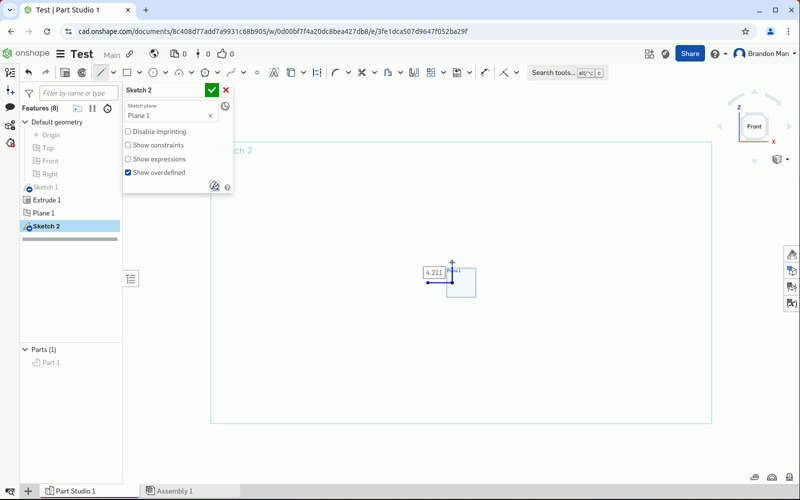
mouse_move(482, 262)
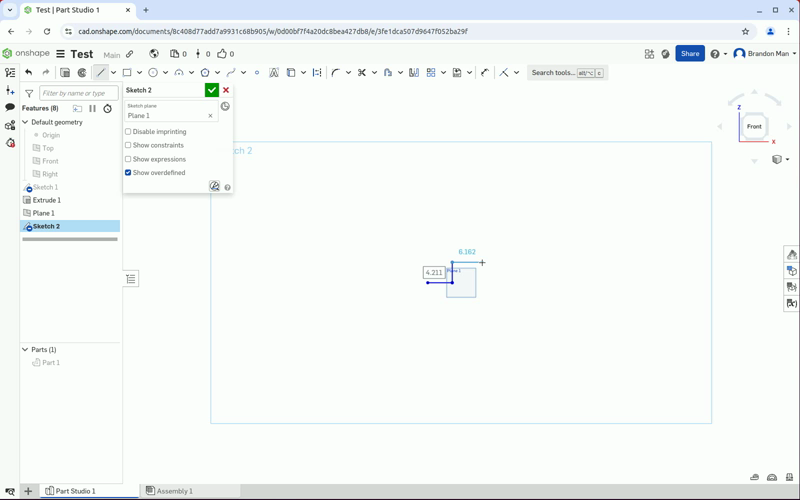
mouse_move(427, 262)
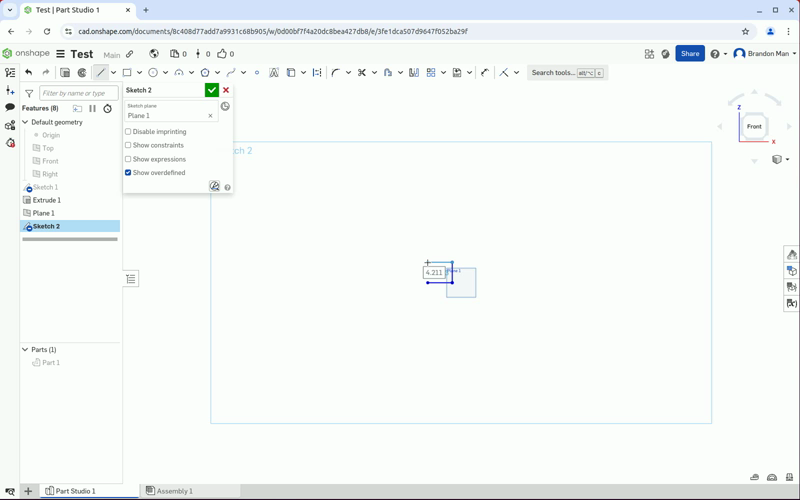
click(427, 262)
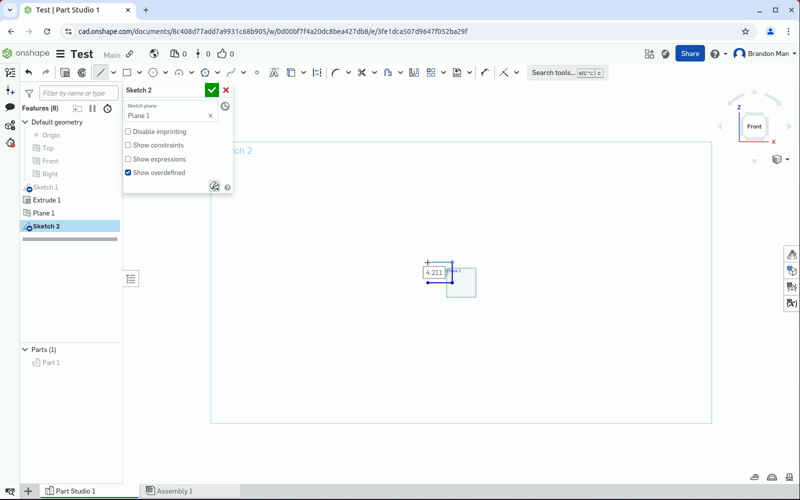
key_up(shift)
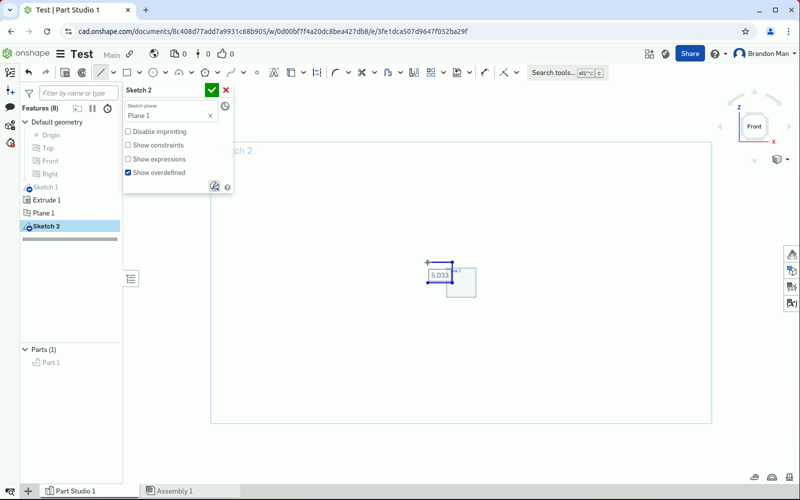
mouse_move(457, 262)
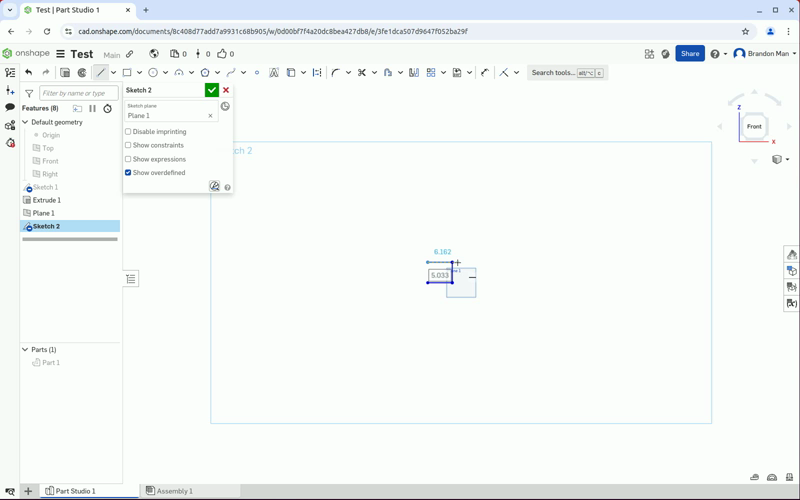
key_down(shift)
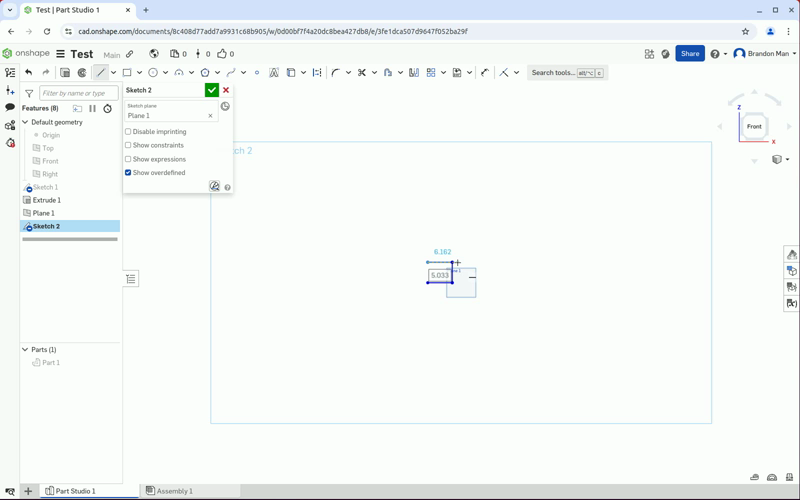
mouse_move(427, 282)
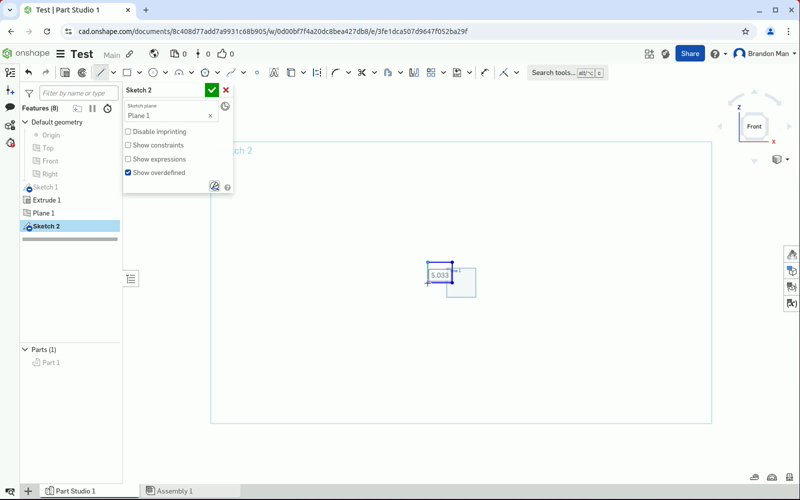
key_up(shift)
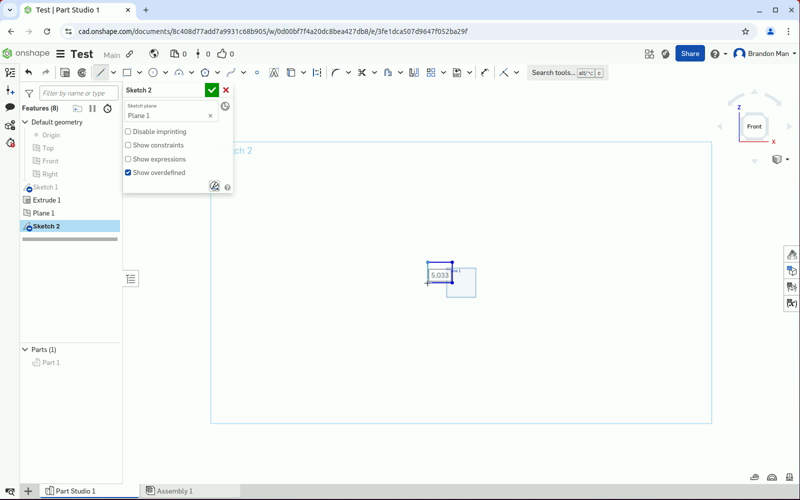
click(427, 282)
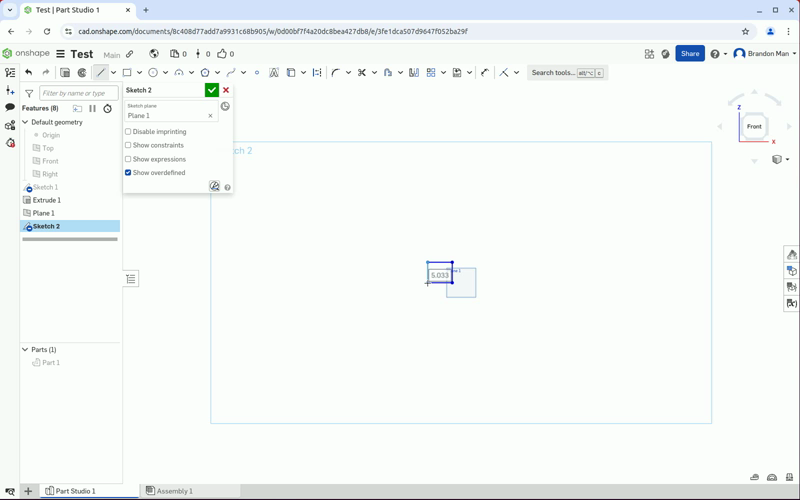
key(esc)
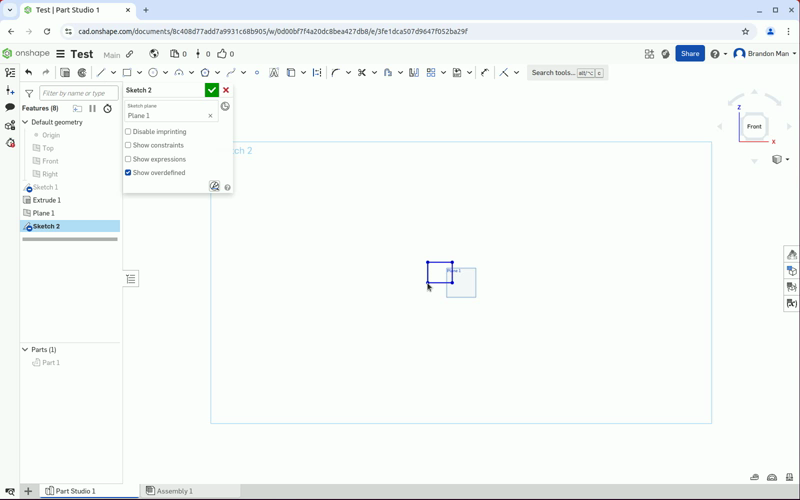
mouse_move(443, 265)
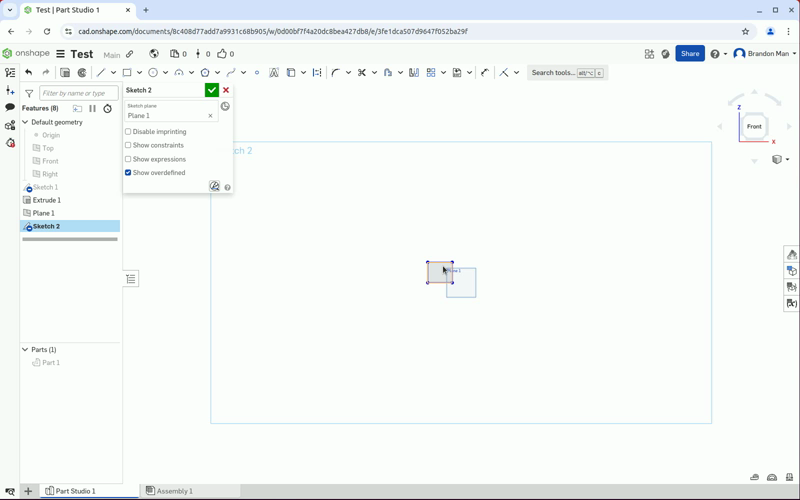
scroll(6)
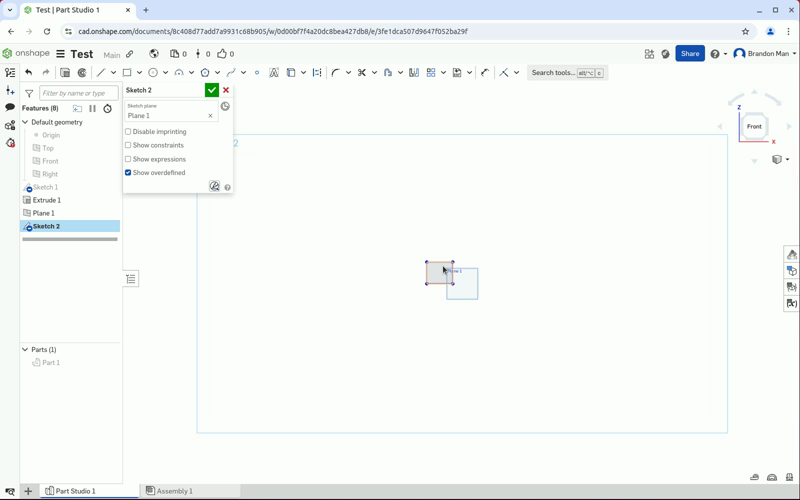
scroll(6)
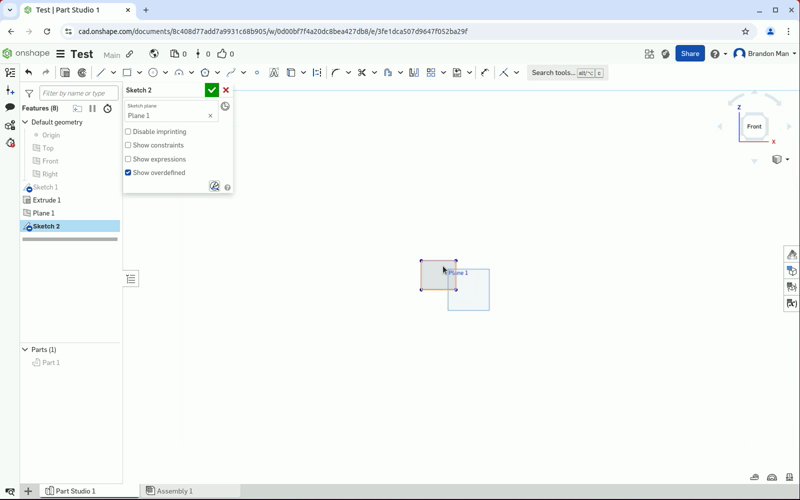
scroll(6)
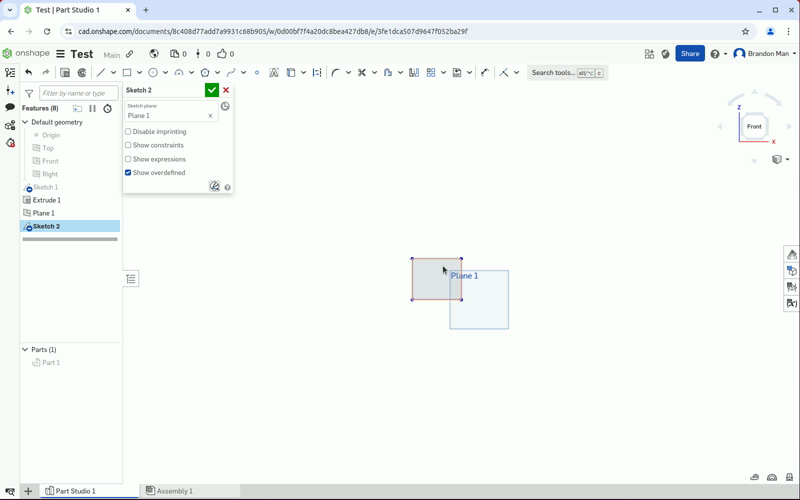
scroll(6)
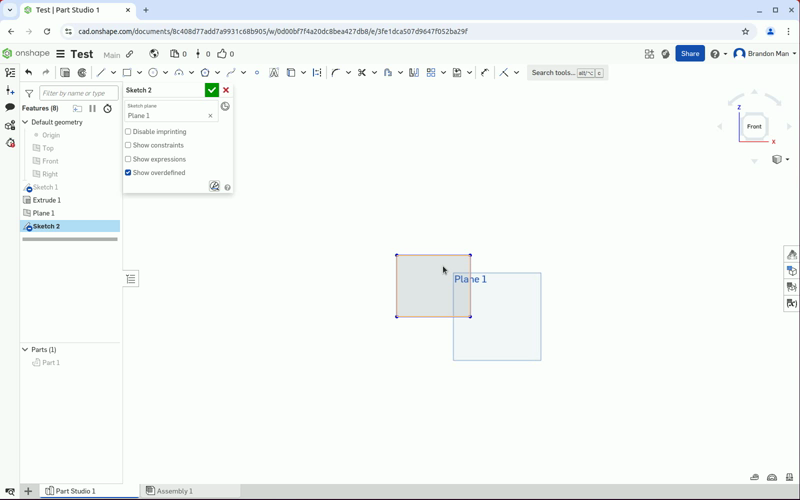
scroll(6)
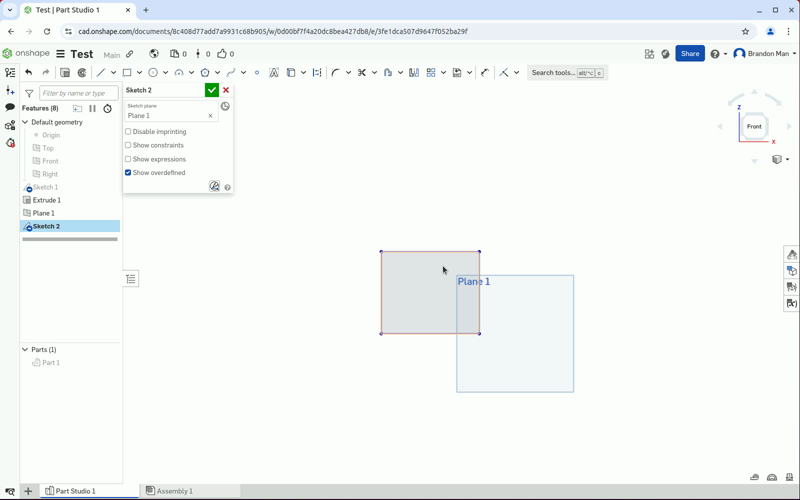
scroll(6)
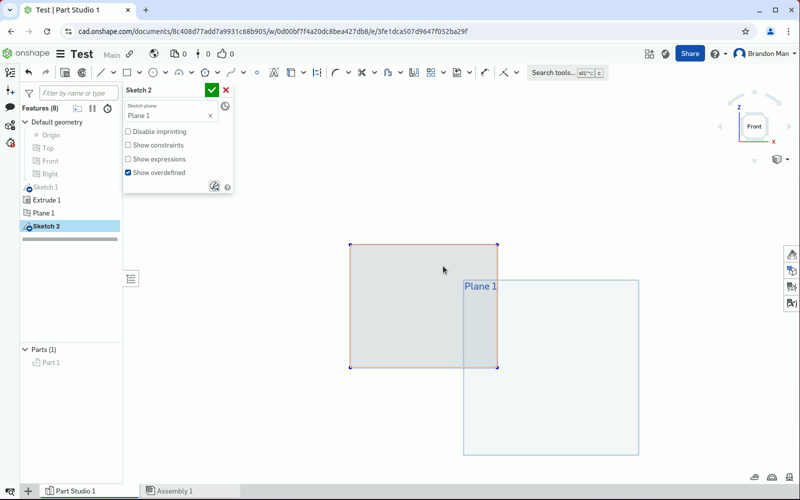
scroll(6)
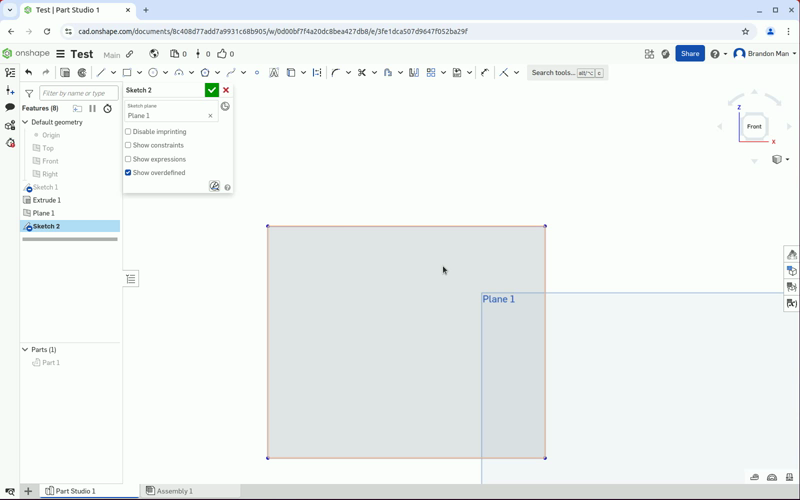
click(443, 265)
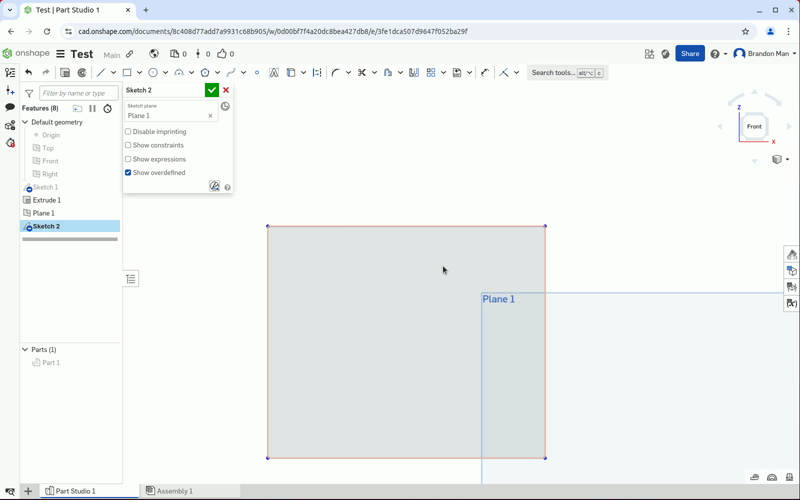
scroll(-6)
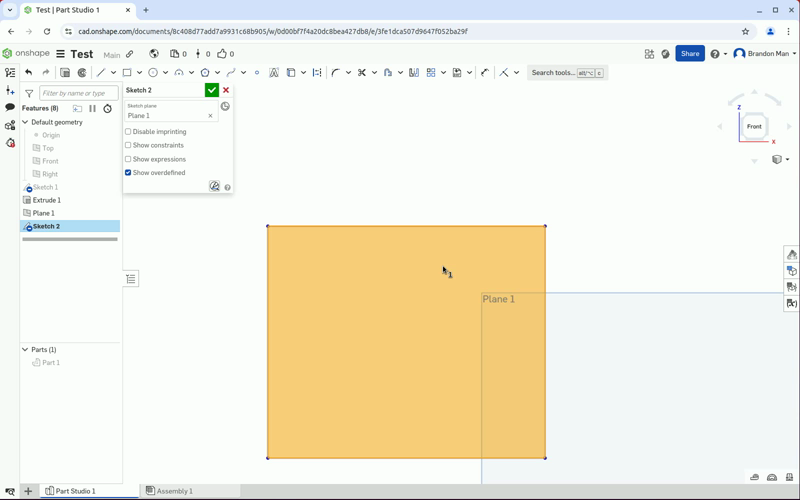
scroll(-6)
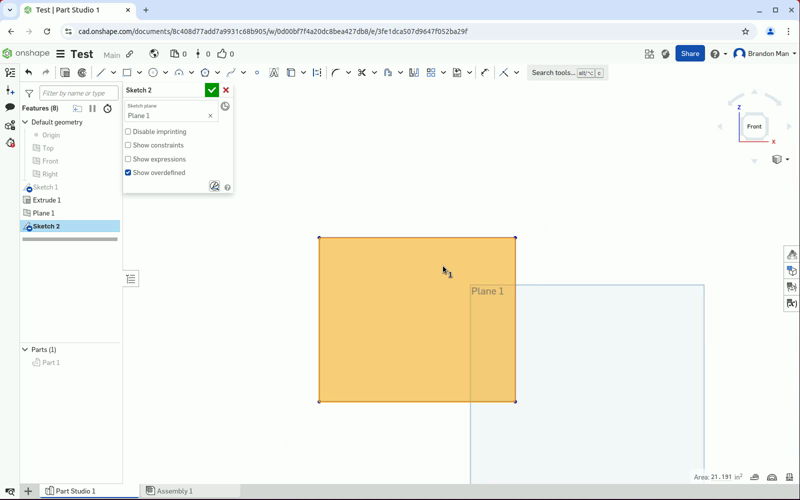
scroll(-6)
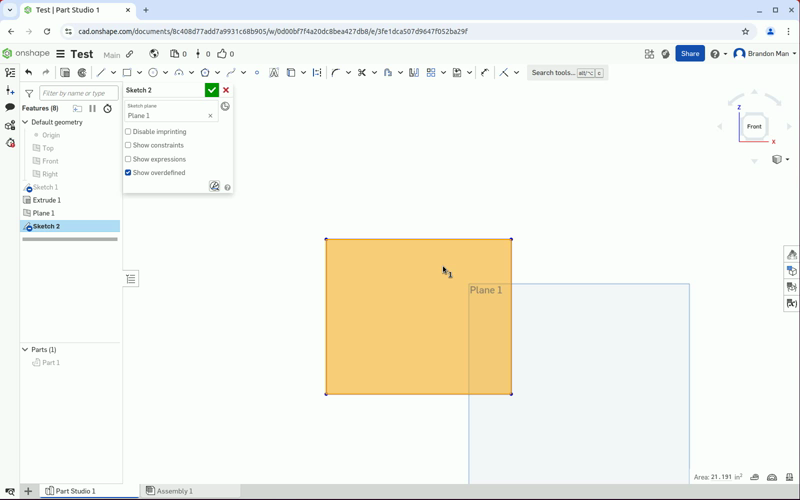
scroll(-6)
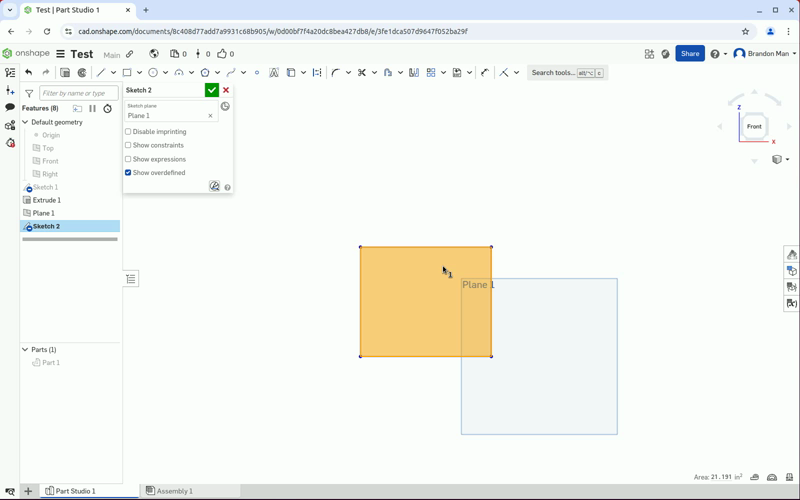
scroll(-6)
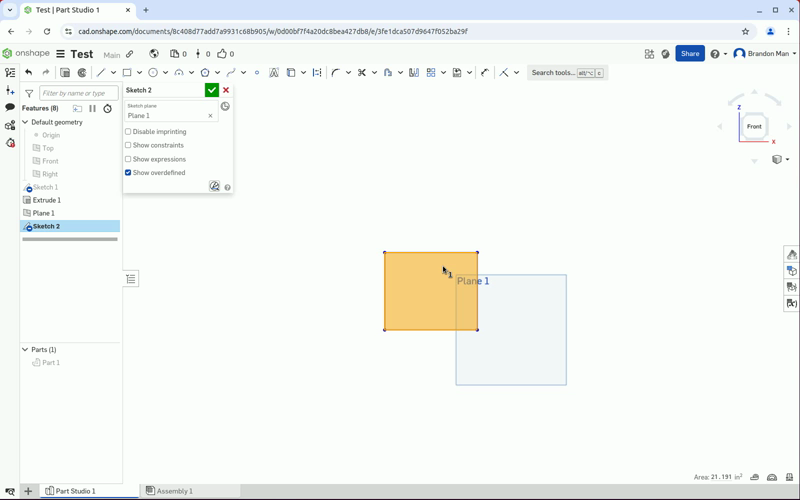
scroll(-6)
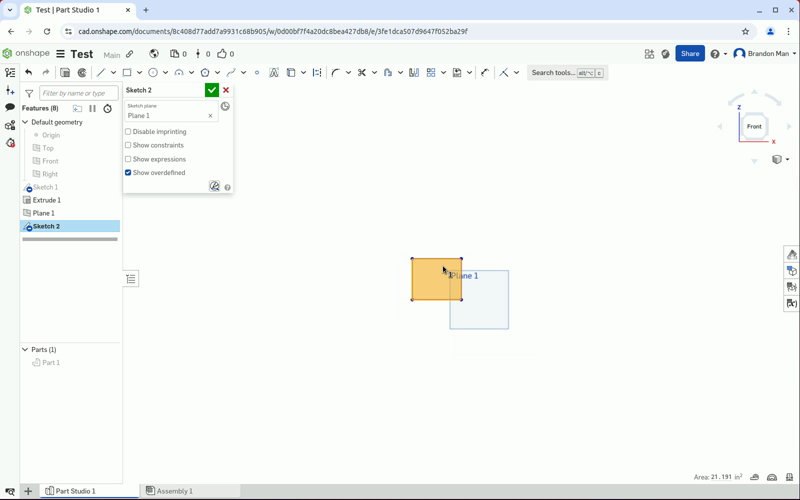
scroll(-6)
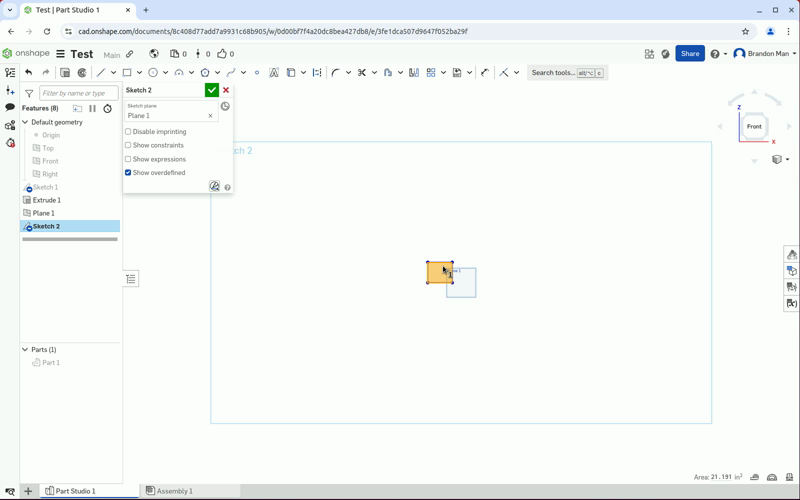
mouse_move(73, 352)
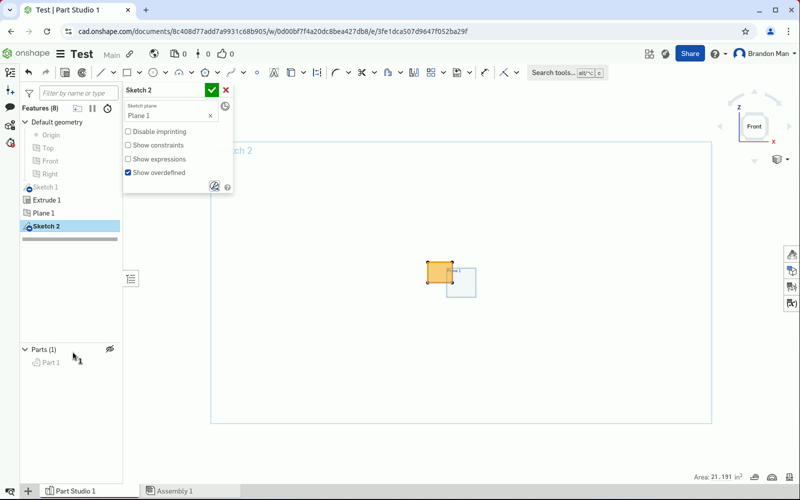
key(shift+y)
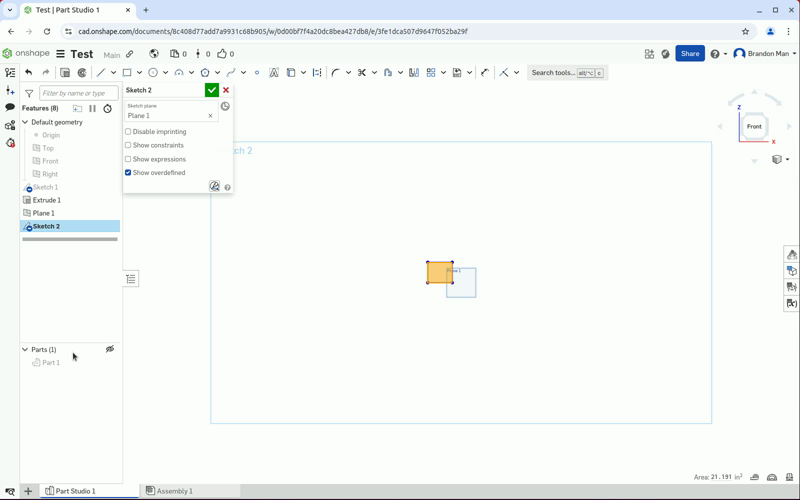
key(shift+e)
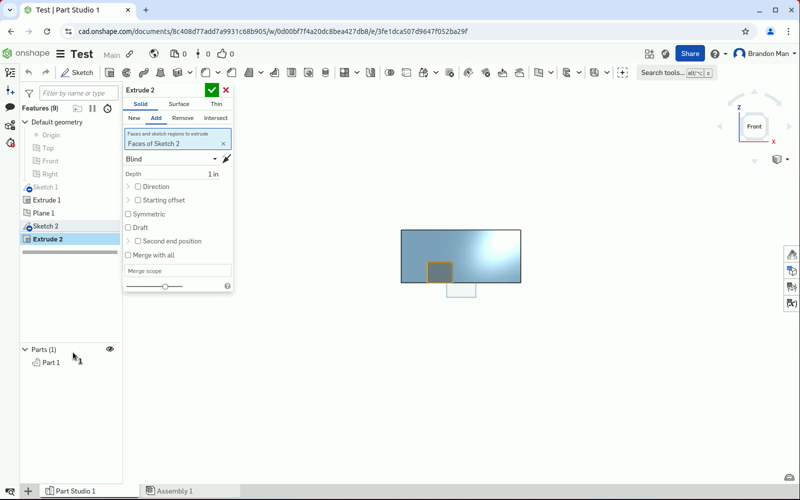
mouse_move(143, 106)
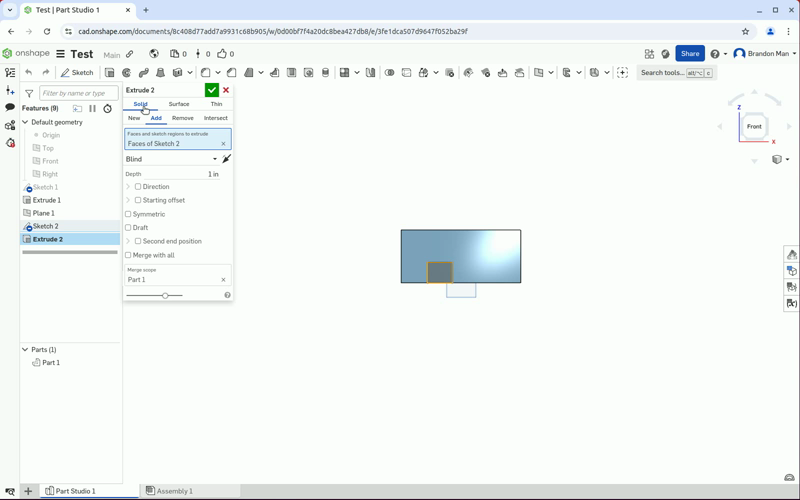
click(143, 106)
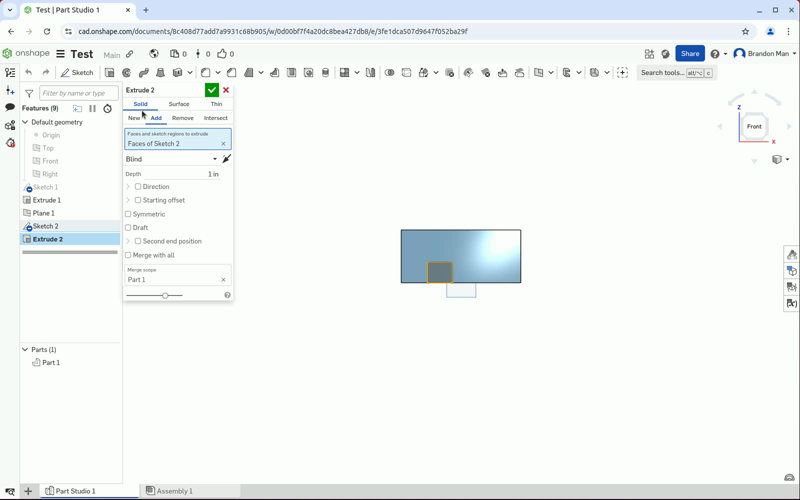
mouse_move(137, 120)
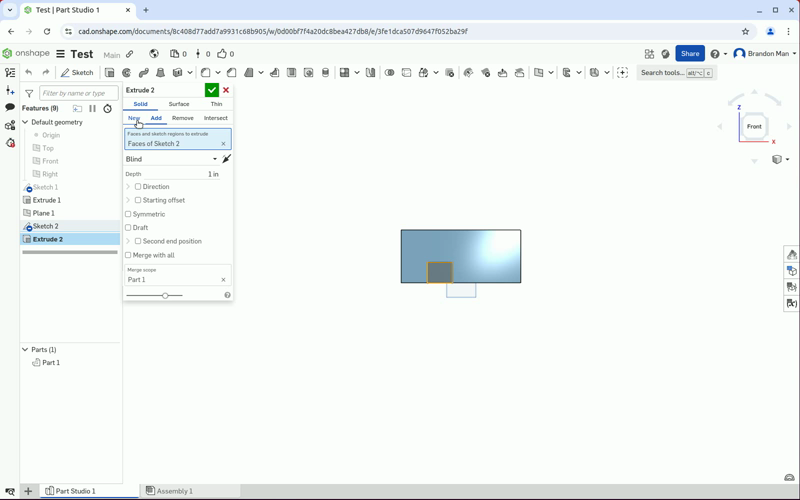
click(137, 120)
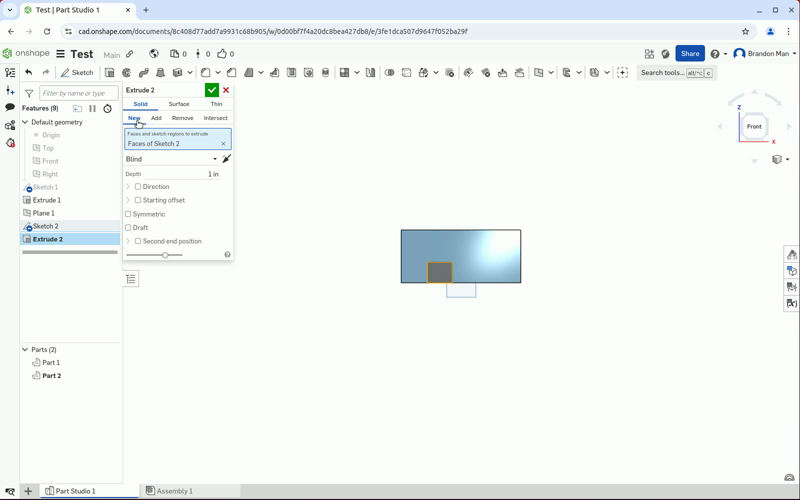
key(tab, 4)
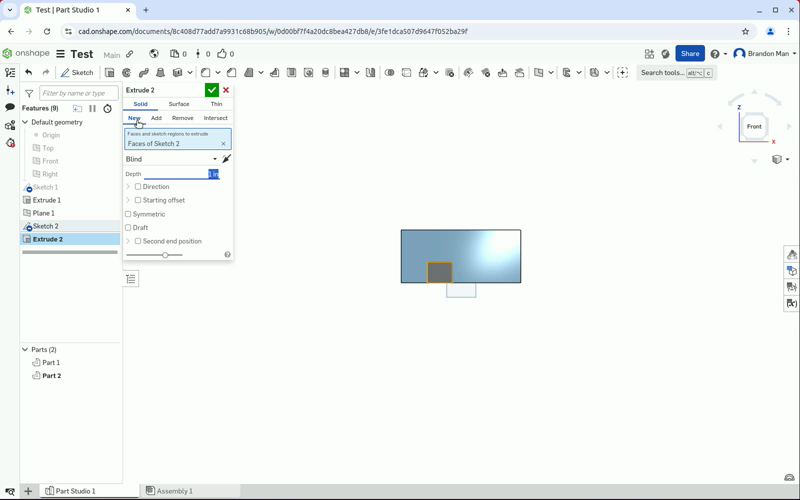
text(2.648)
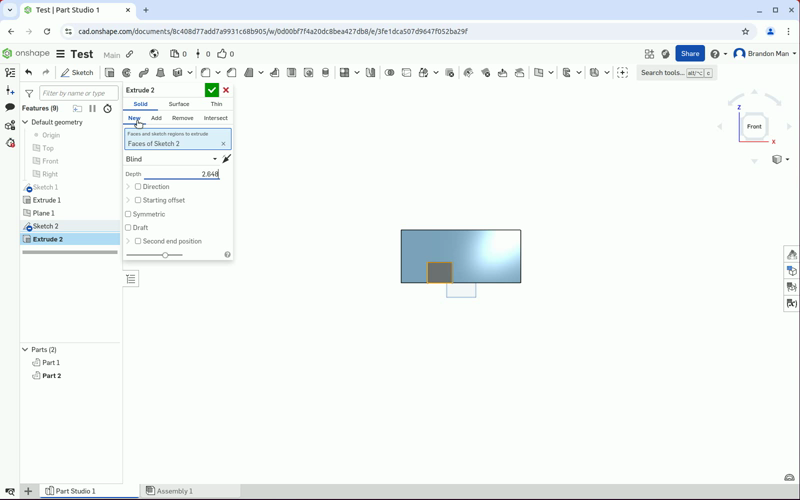
key(enter)
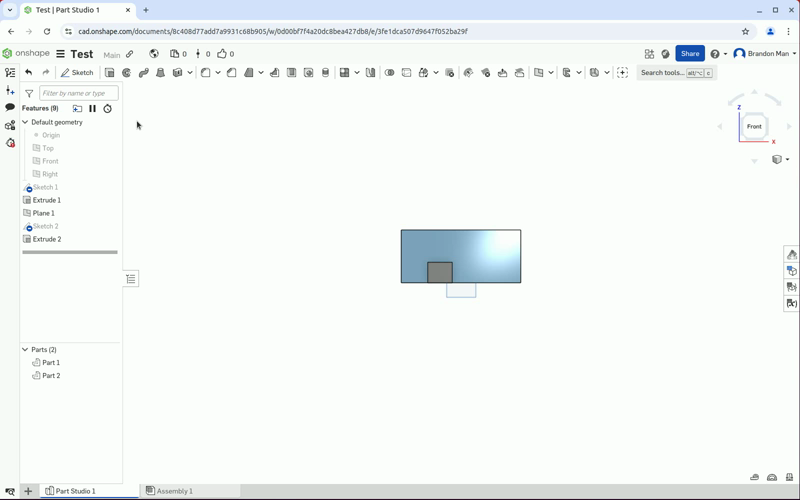
key(shift+h)
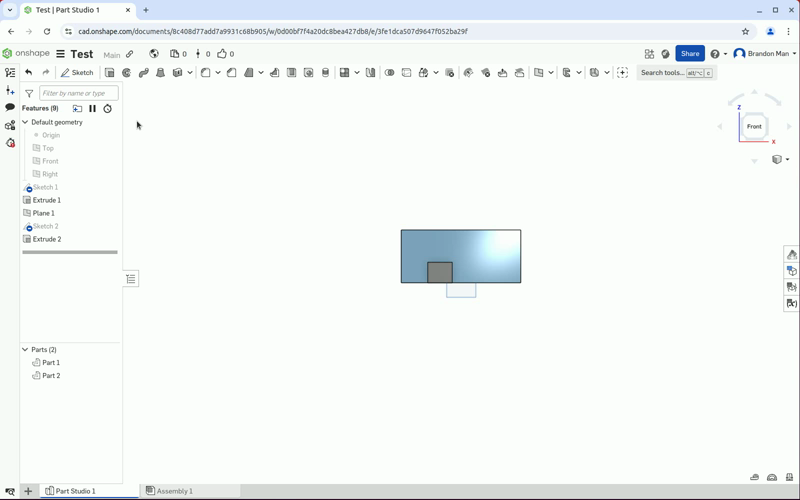
key(shift+h)
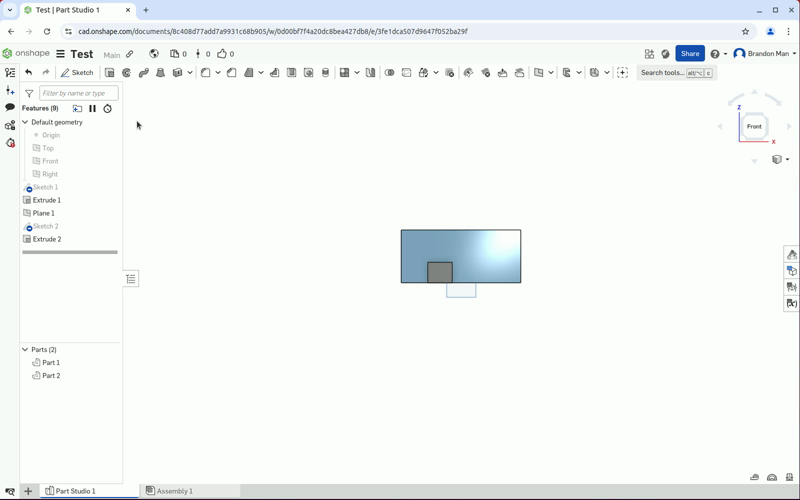
mouse_move(73, 189)
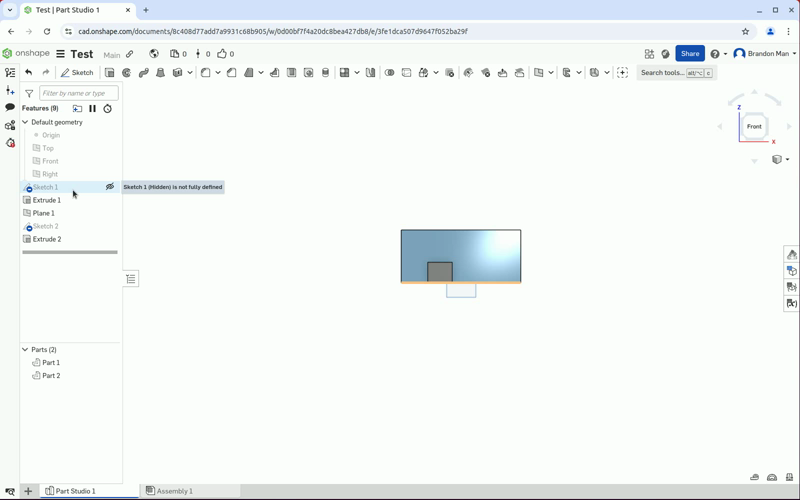
click(73, 189)
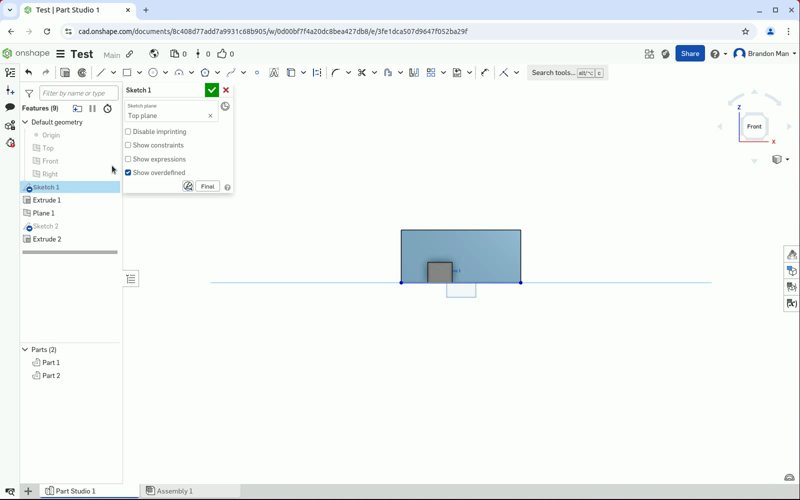
mouse_move(229, 92)
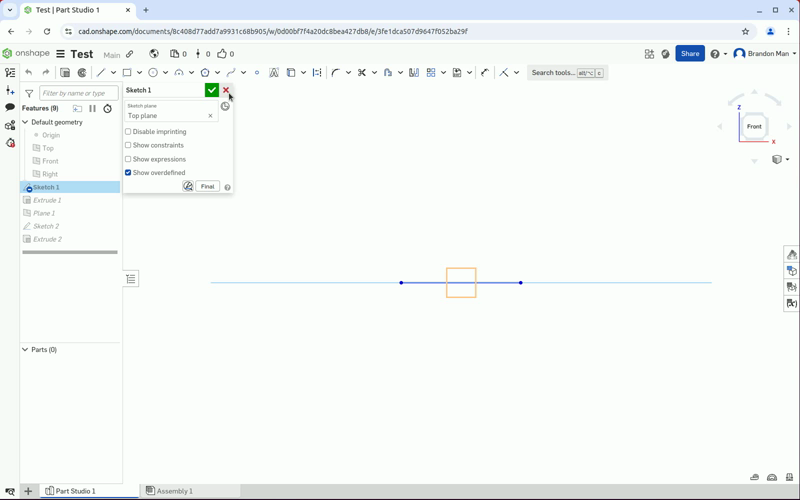
click(229, 92)
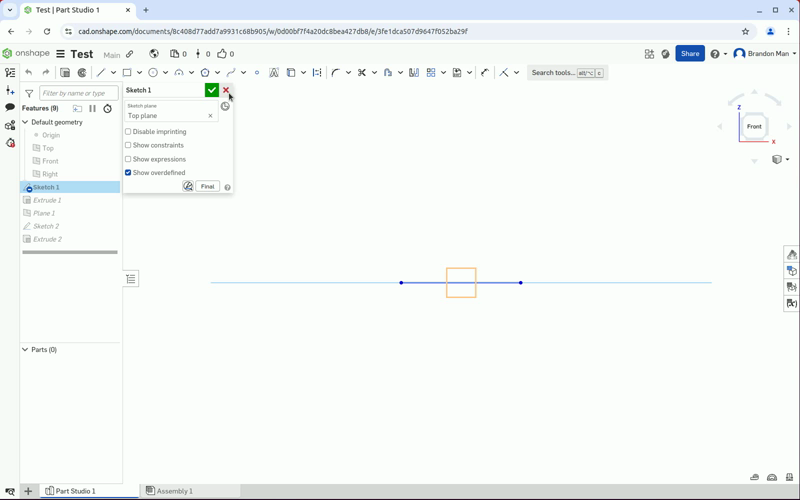
key(shift+s)
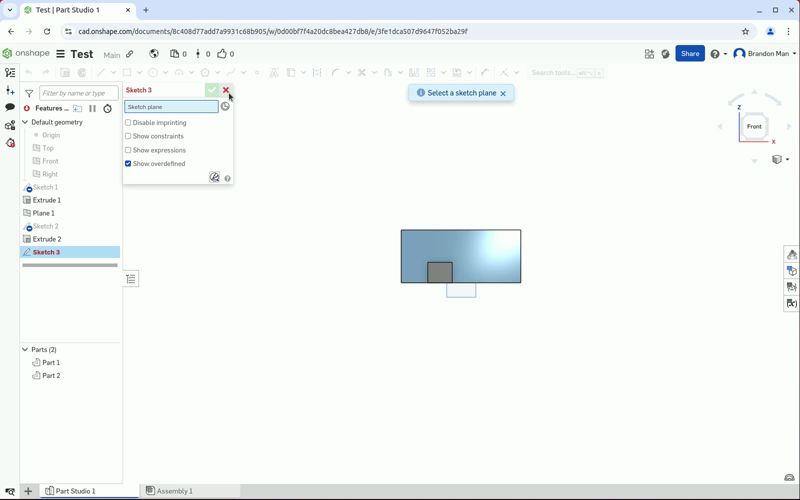
mouse_move(73, 215)
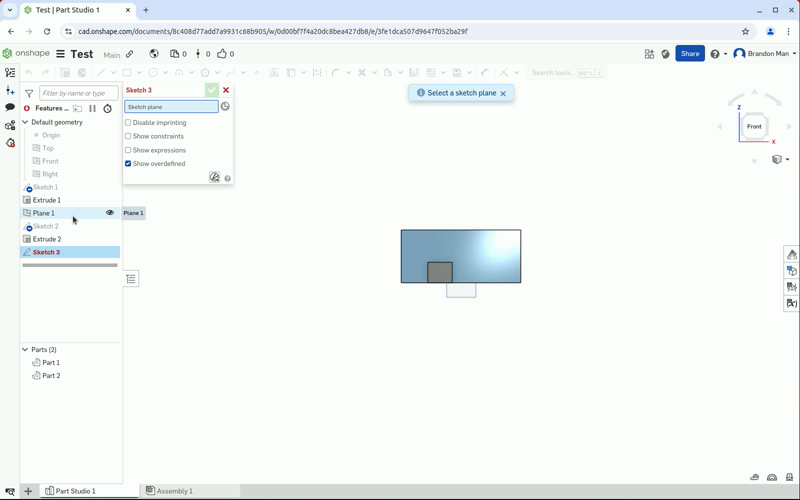
click(73, 215)
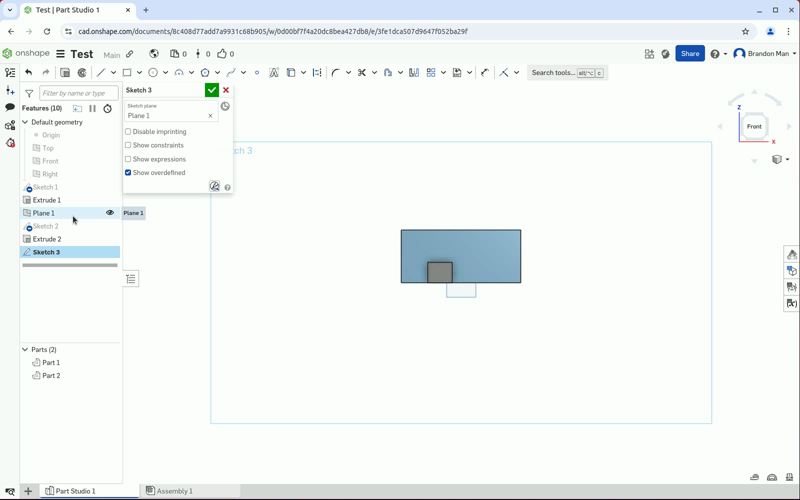
mouse_move(73, 352)
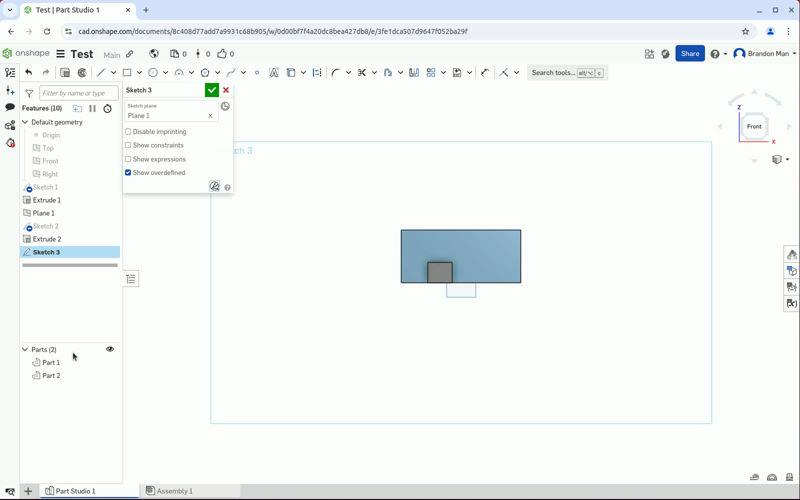
key(y)
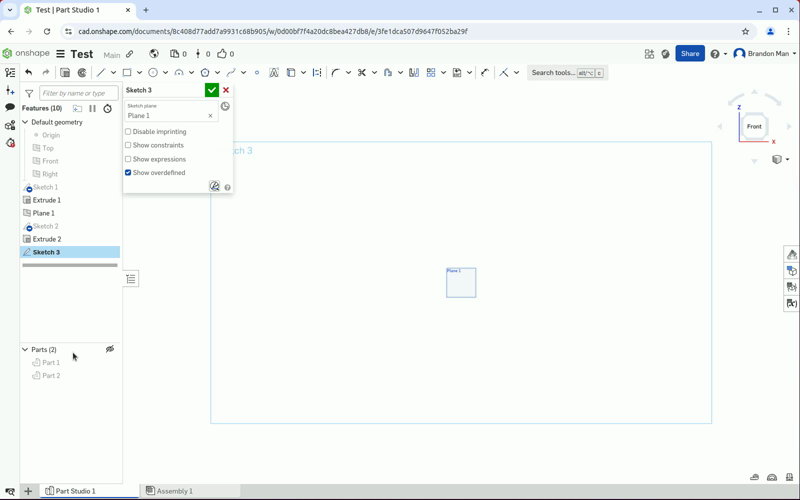
key(l)
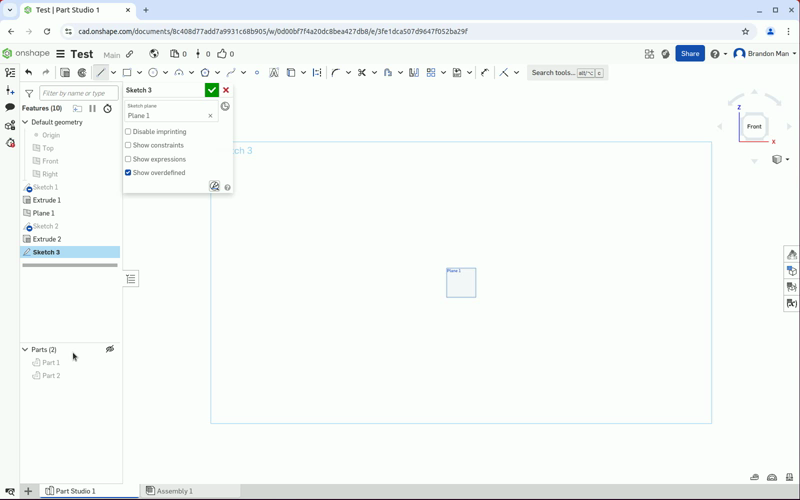
key_down(shift)
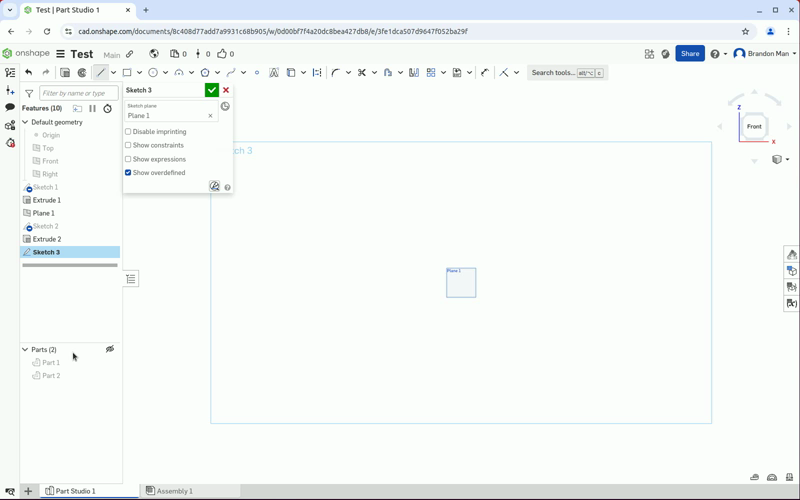
mouse_move(452, 282)
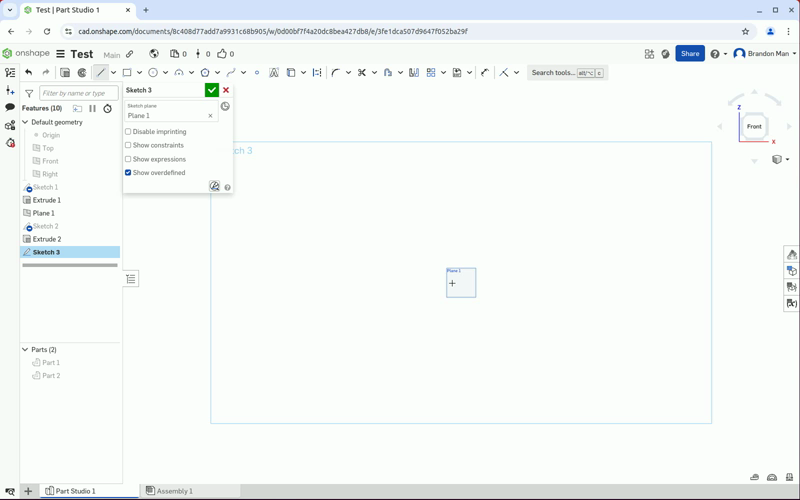
click(452, 282)
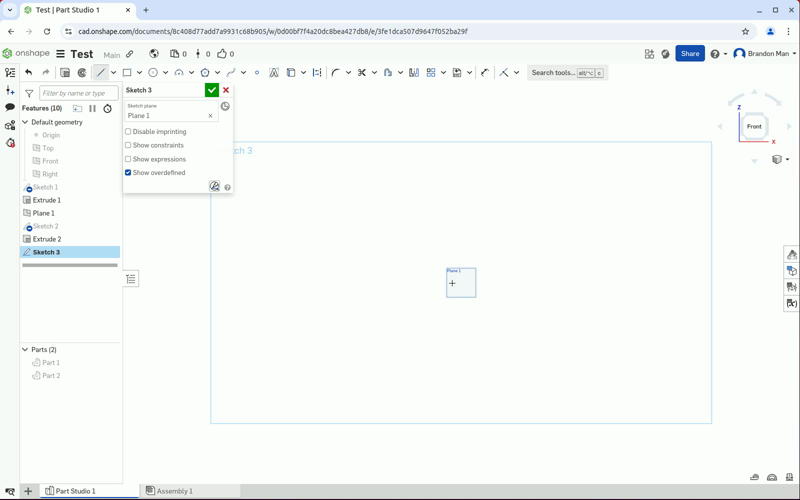
key_up(shift)
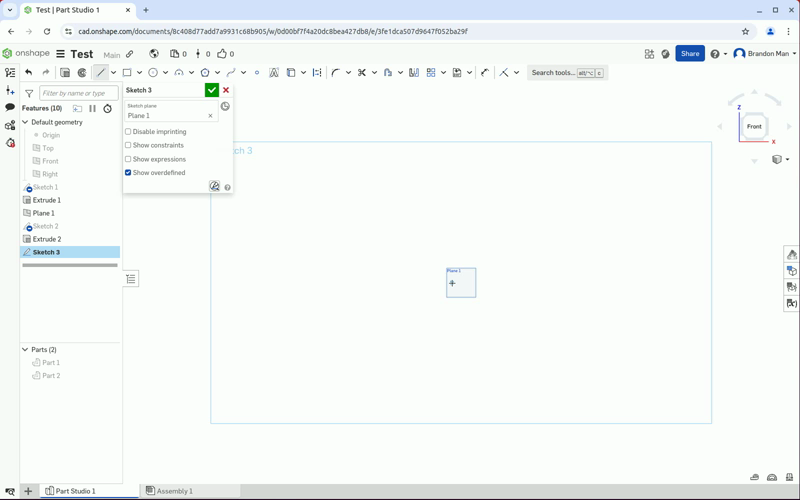
key_down(shift)
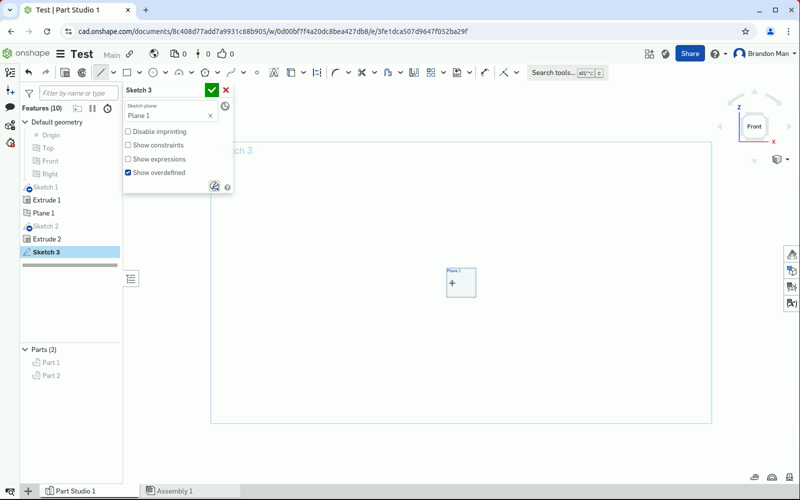
mouse_move(482, 282)
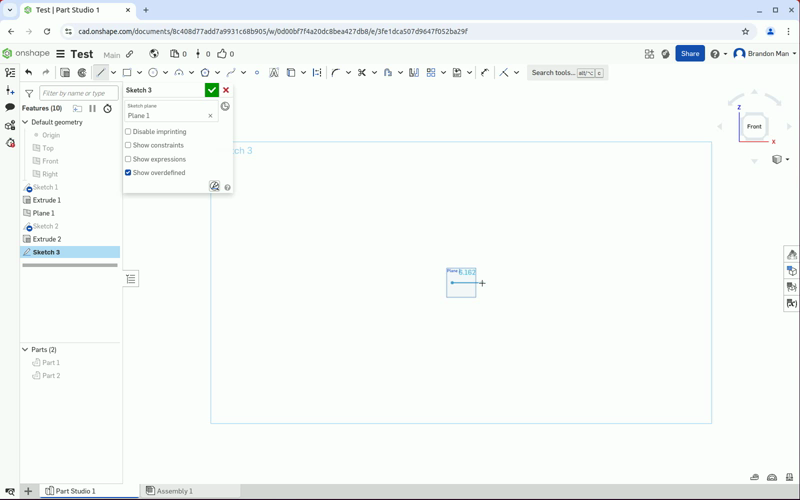
mouse_move(469, 282)
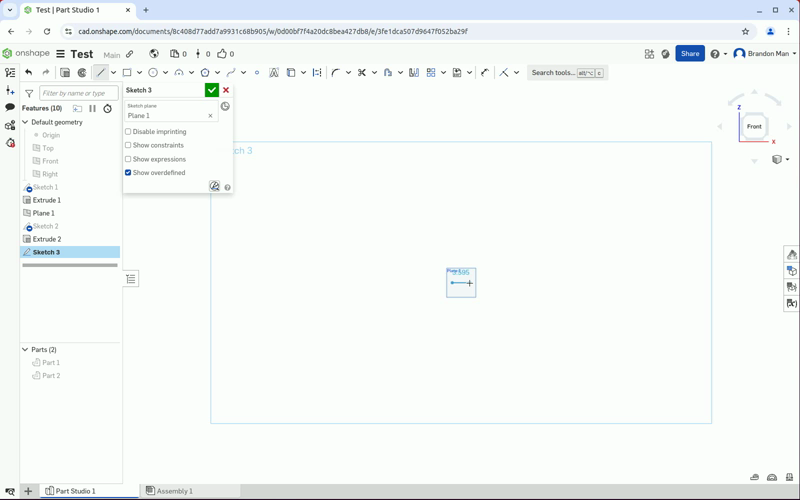
click(469, 282)
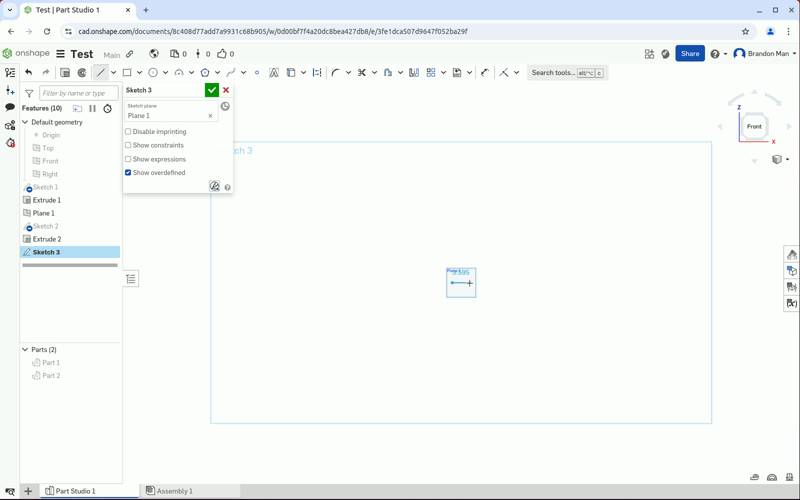
key_up(shift)
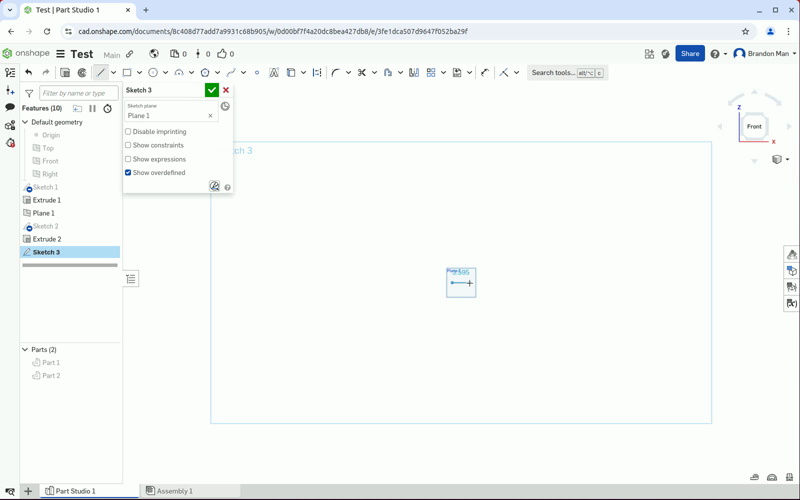
key_down(shift)
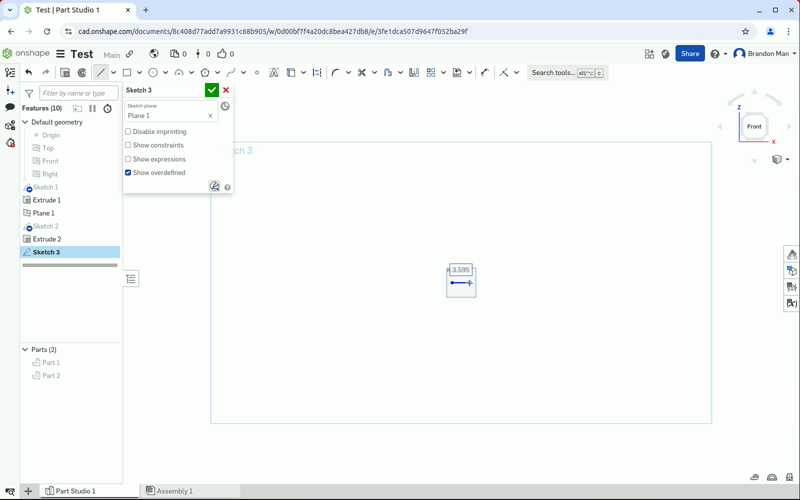
mouse_move(499, 282)
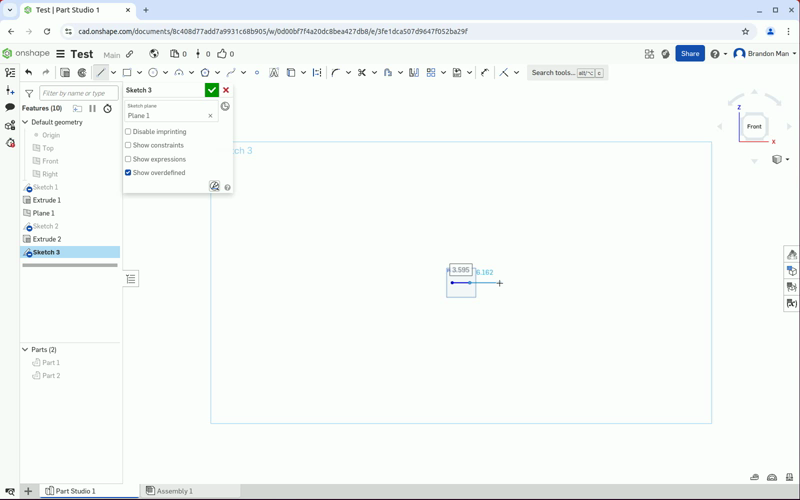
mouse_move(469, 261)
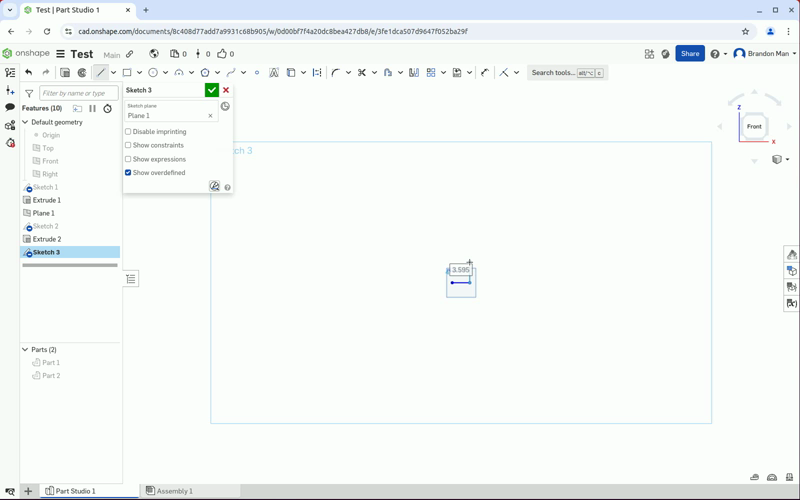
click(469, 261)
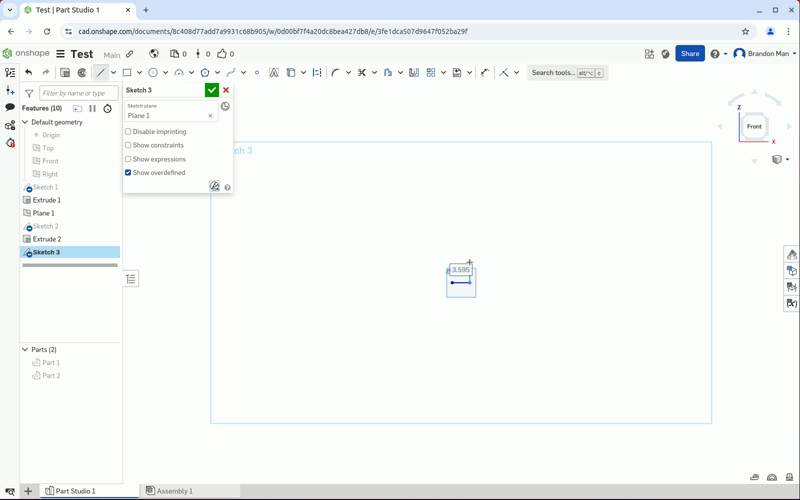
key_up(shift)
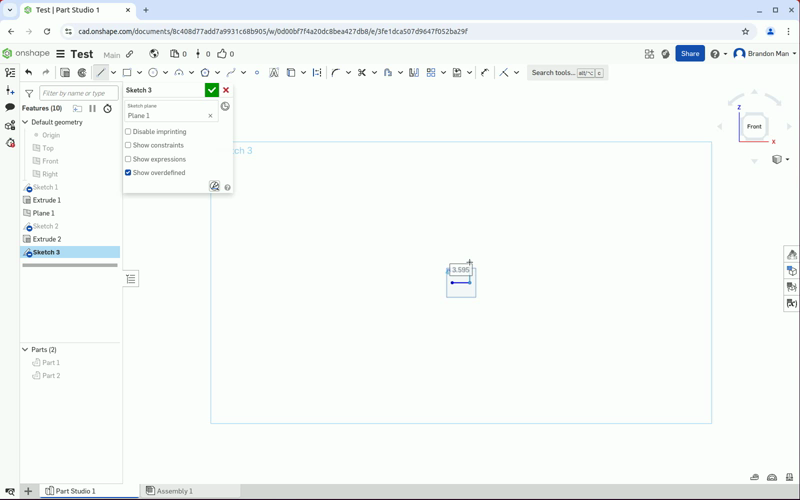
key_down(shift)
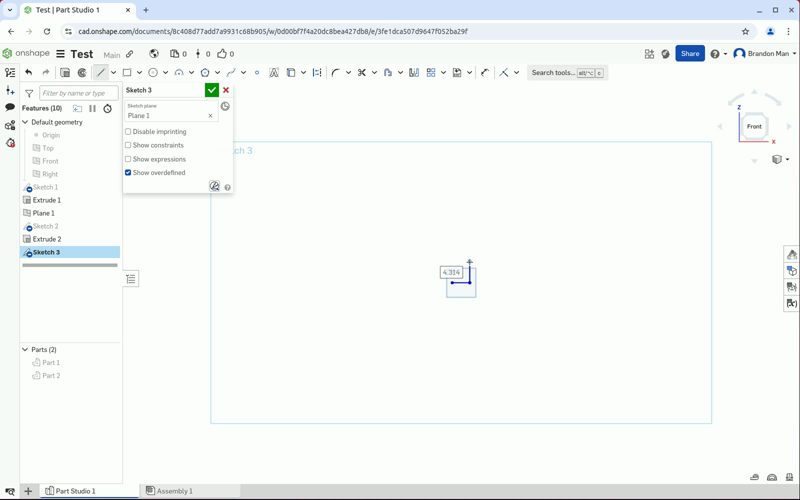
mouse_move(499, 261)
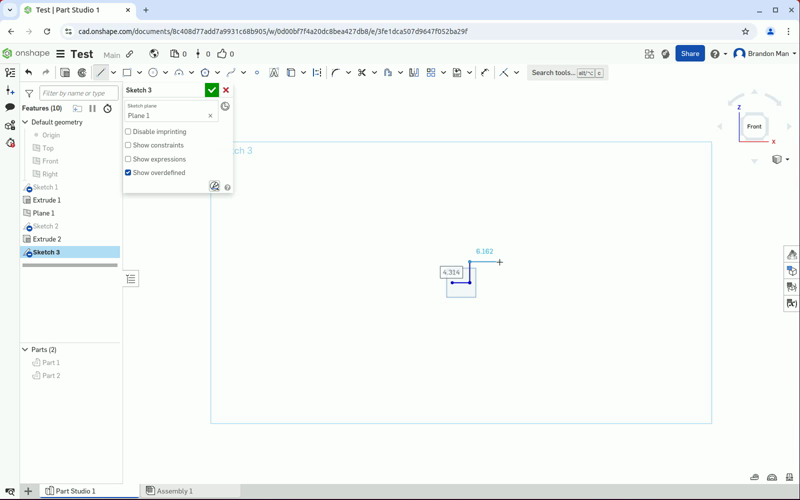
mouse_move(452, 261)
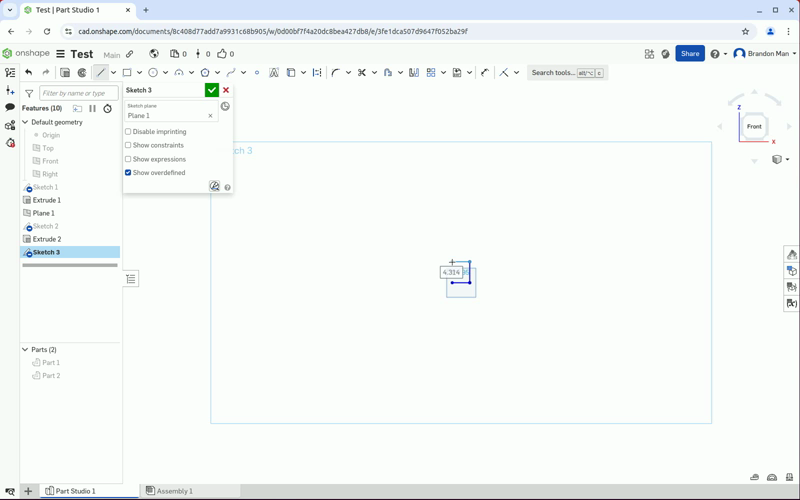
click(452, 261)
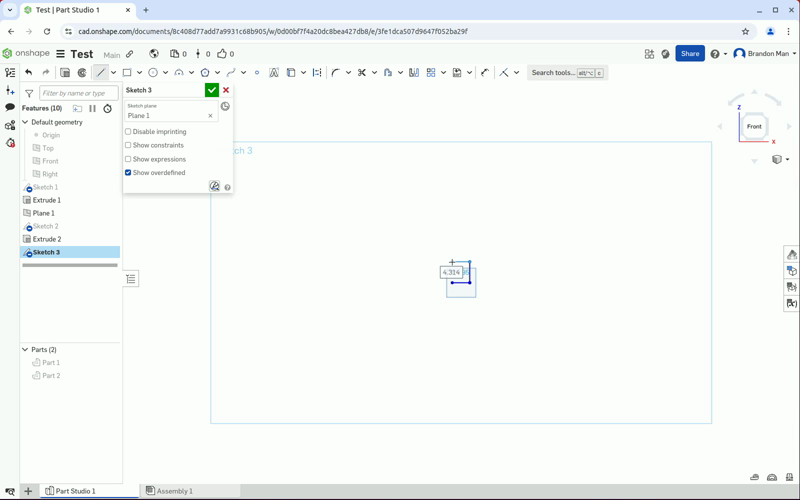
key_up(shift)
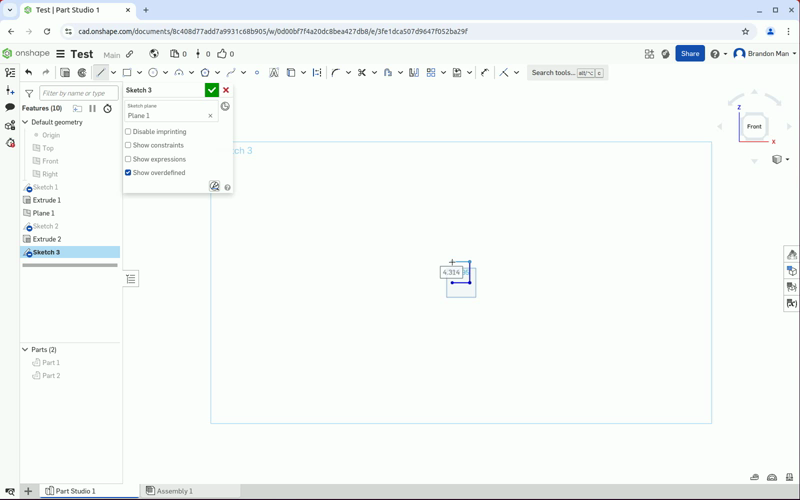
mouse_move(482, 261)
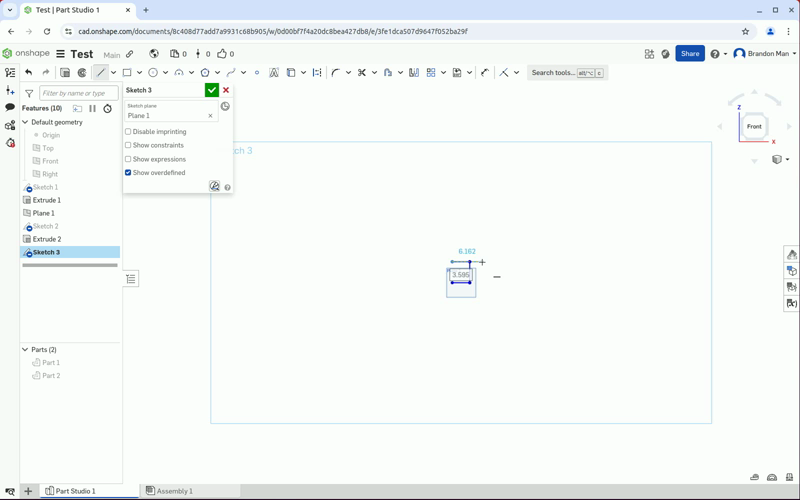
key_down(shift)
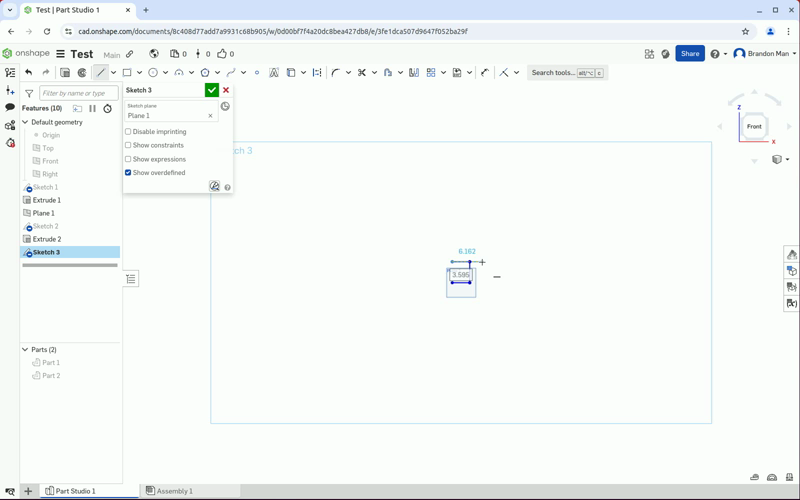
mouse_move(452, 282)
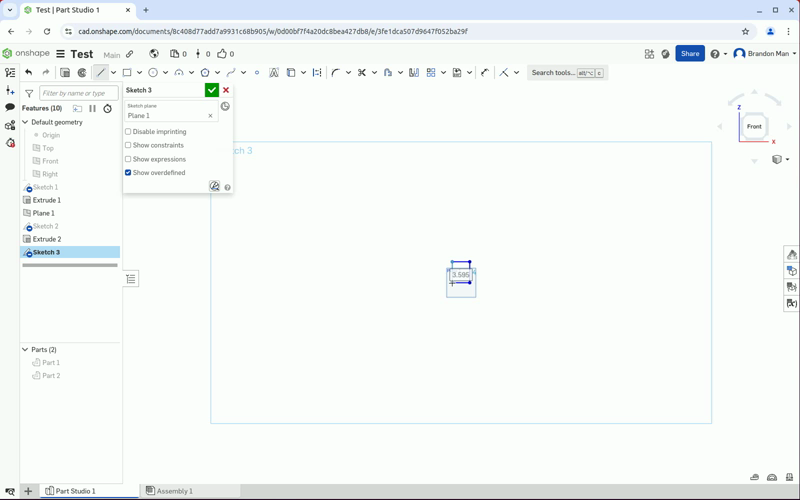
key_up(shift)
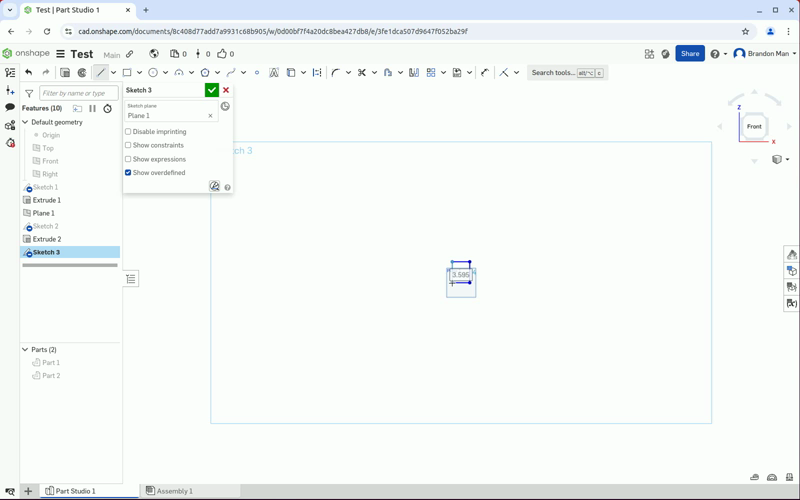
click(452, 282)
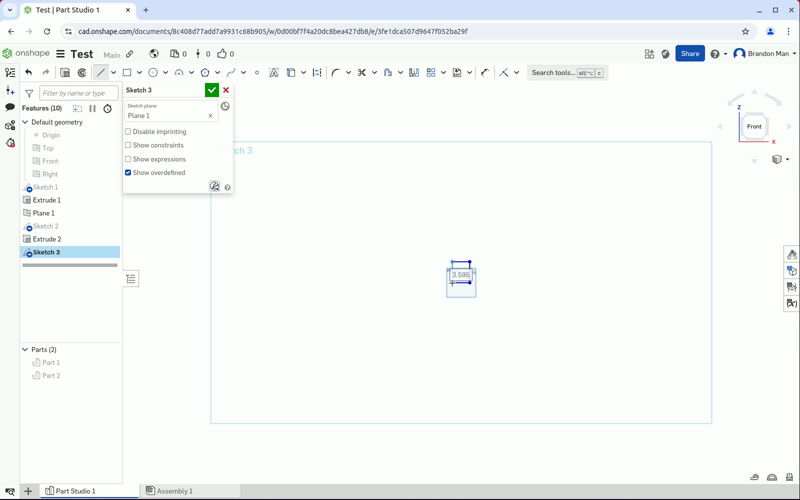
key(esc)
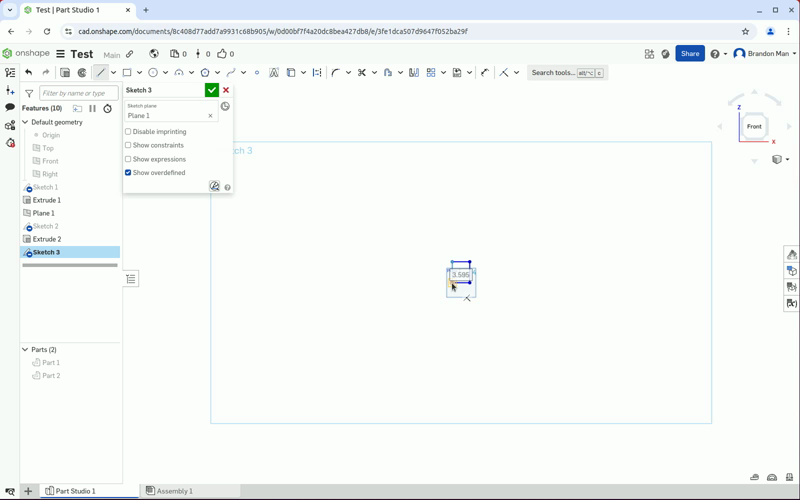
mouse_move(460, 262)
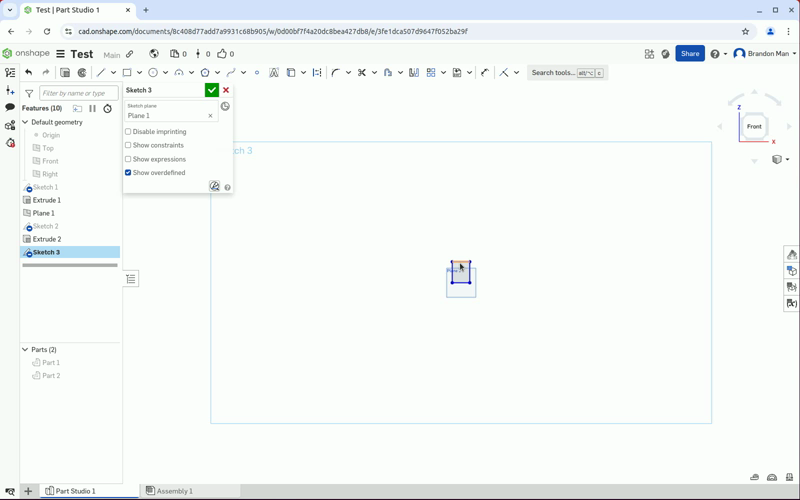
scroll(6)
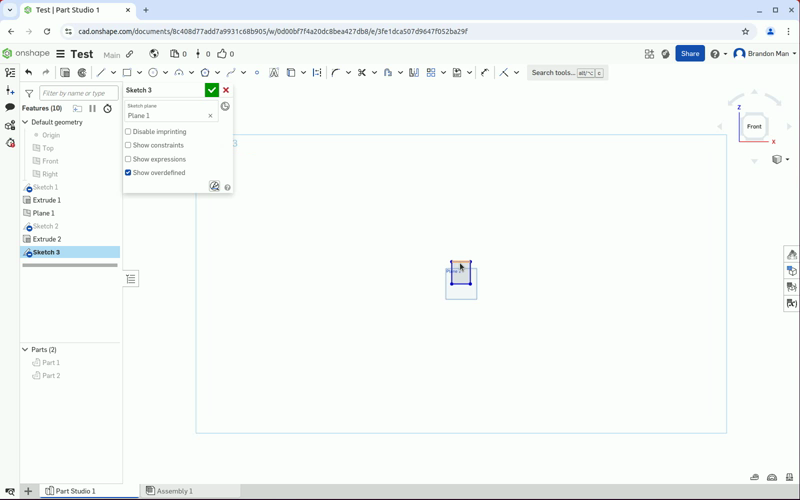
scroll(6)
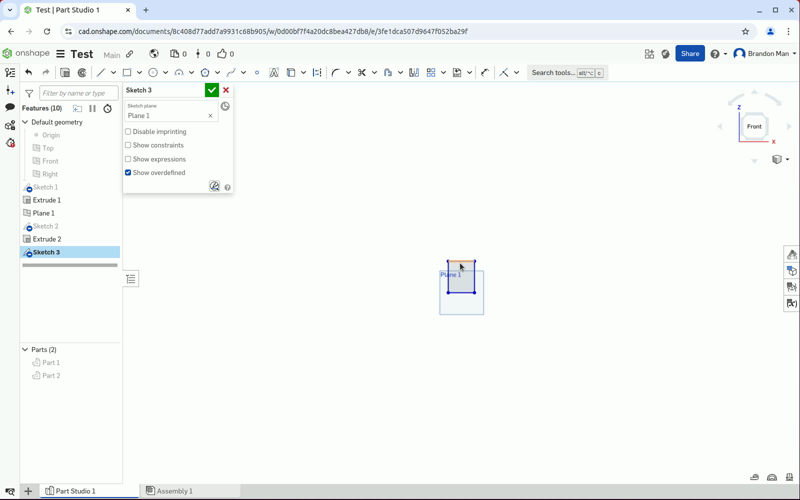
scroll(6)
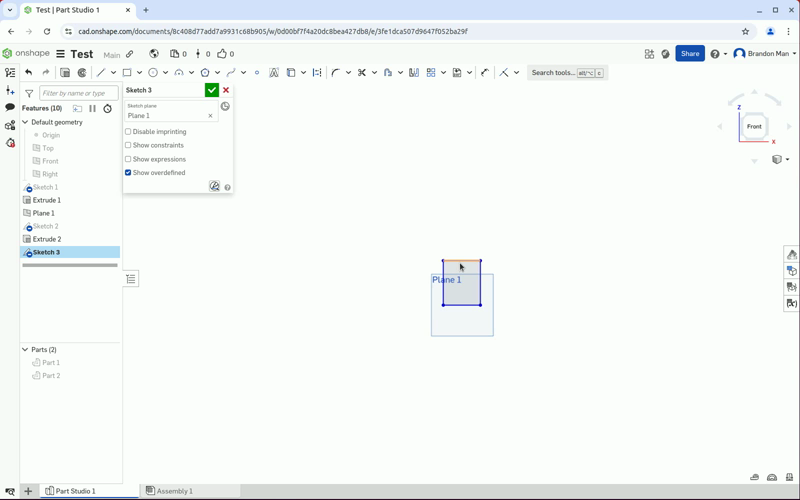
scroll(6)
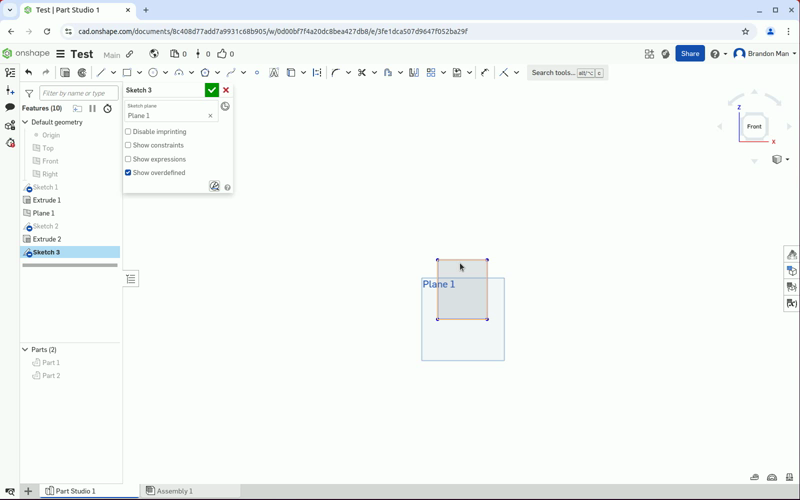
scroll(6)
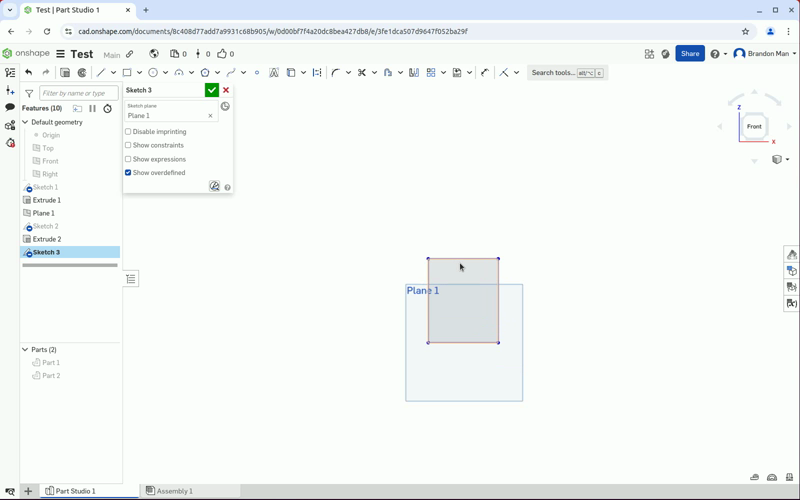
scroll(6)
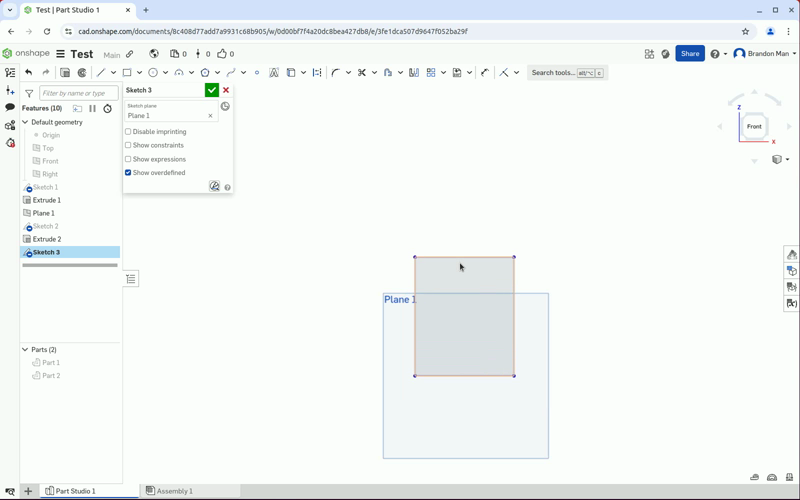
scroll(6)
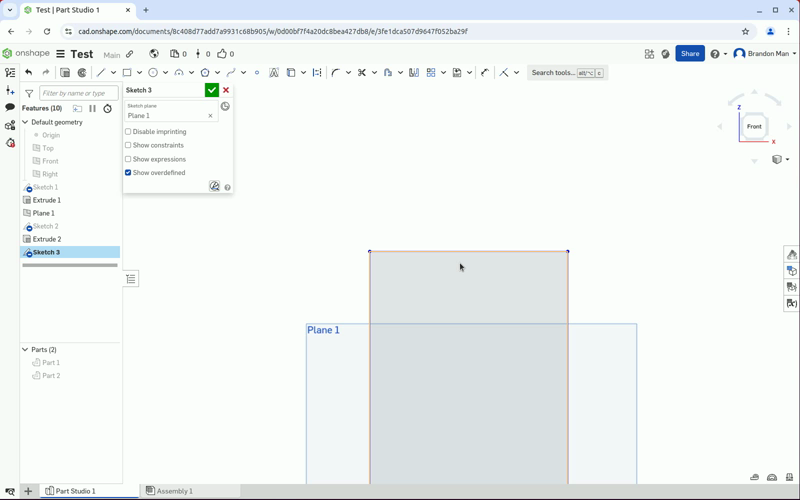
click(460, 262)
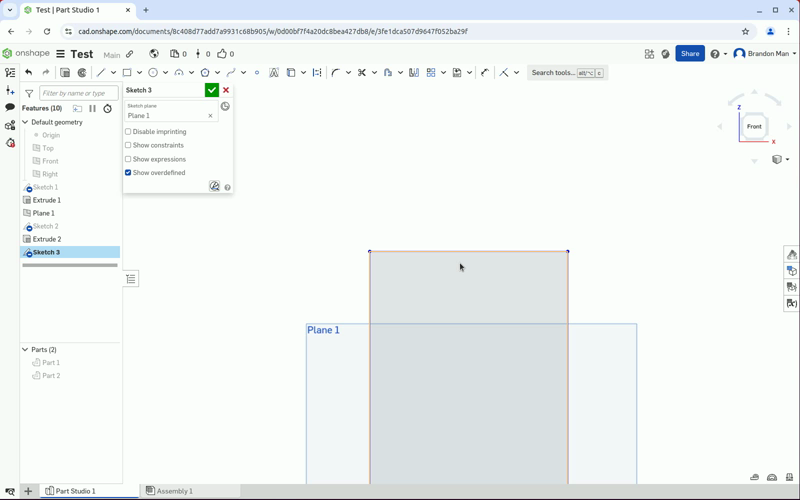
scroll(-6)
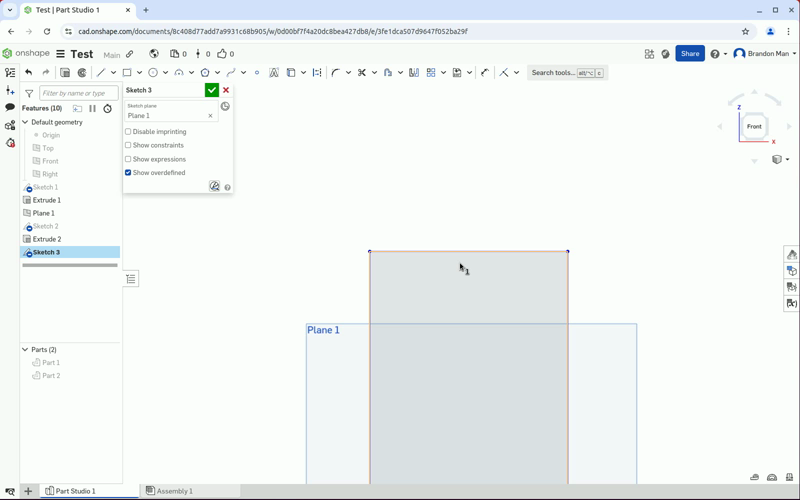
scroll(-6)
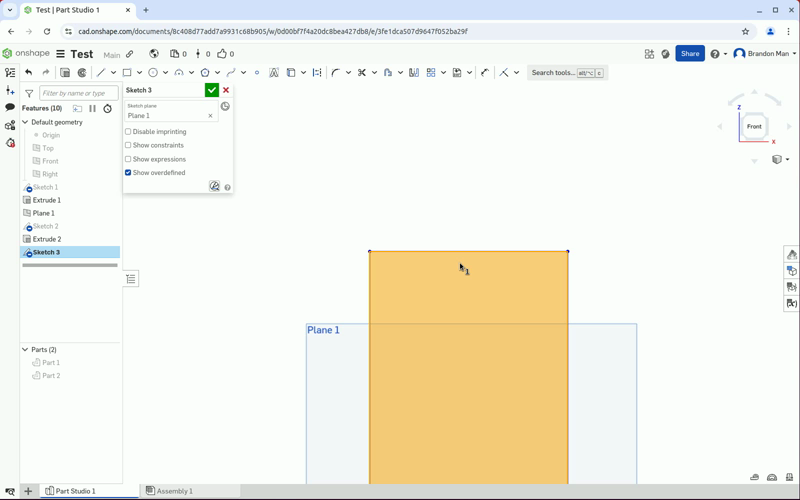
scroll(-6)
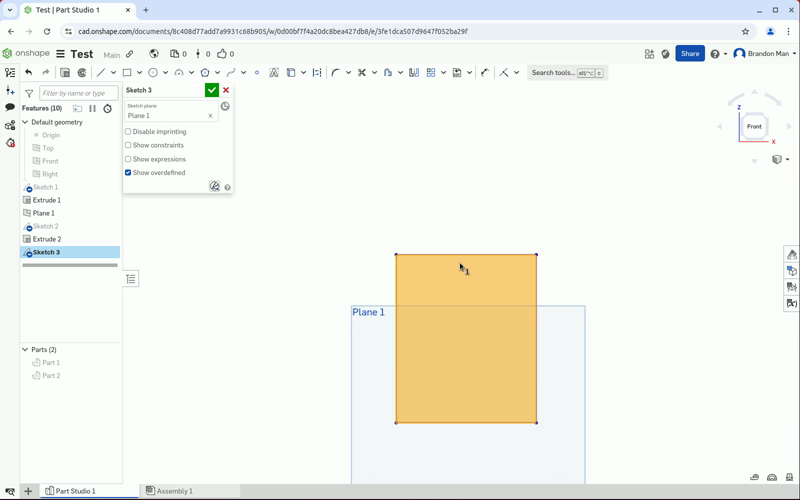
scroll(-6)
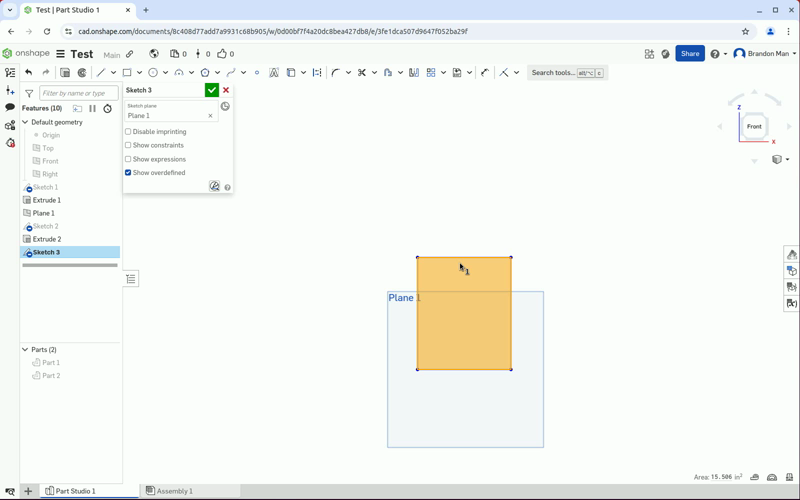
scroll(-6)
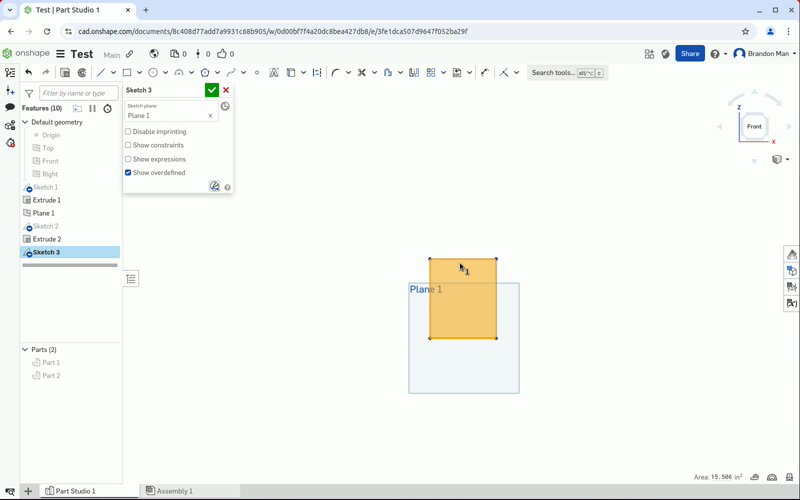
scroll(-6)
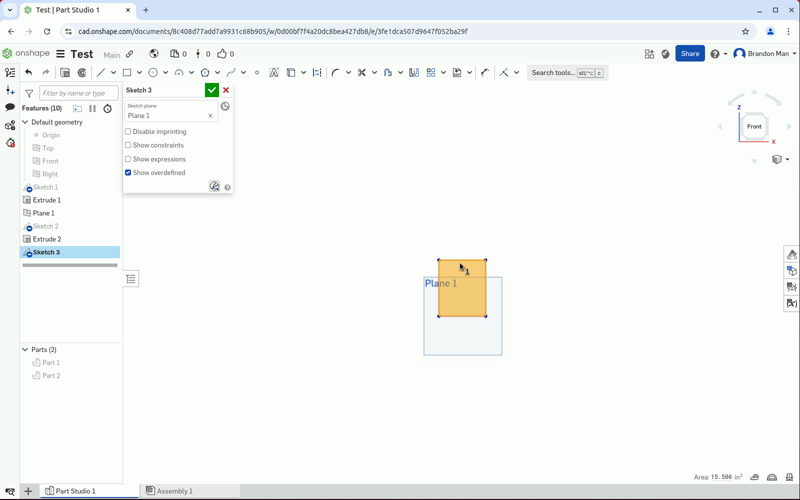
scroll(-6)
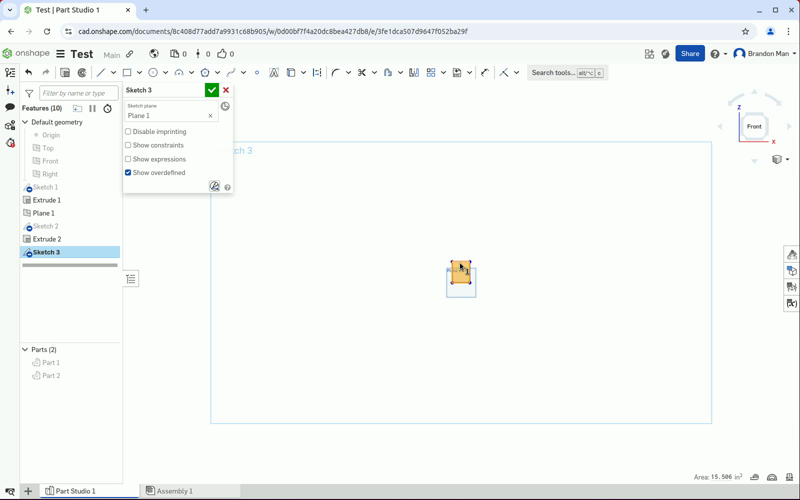
mouse_move(73, 352)
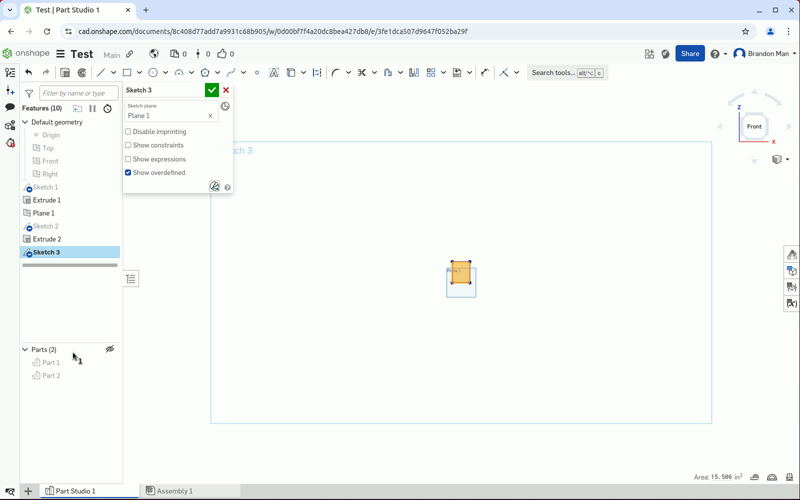
key(shift+y)
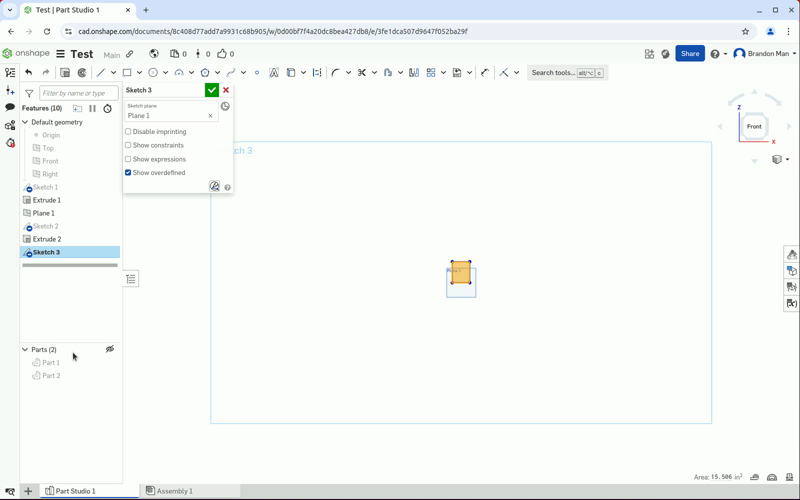
key(shift+e)
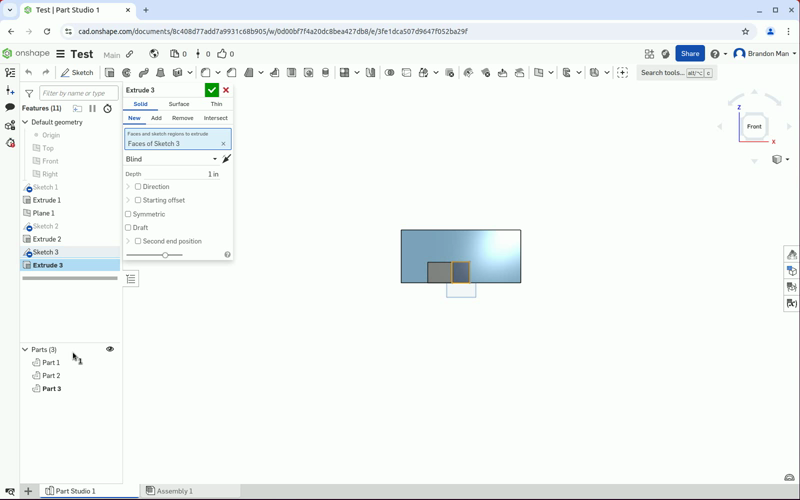
mouse_move(143, 106)
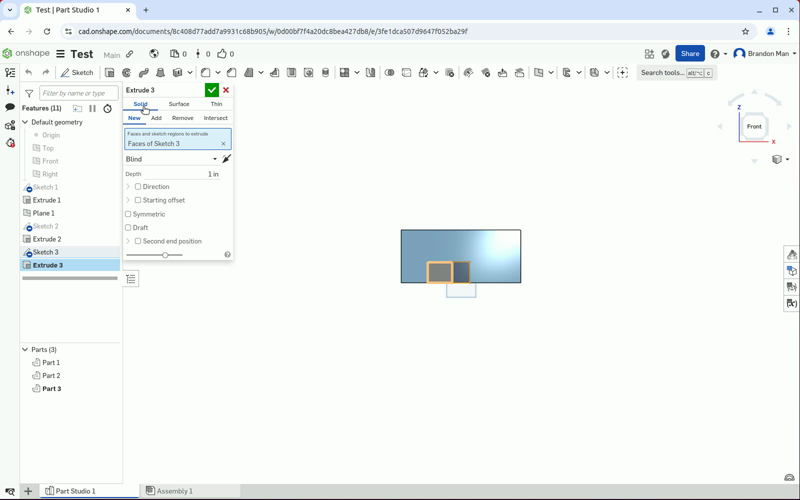
click(143, 106)
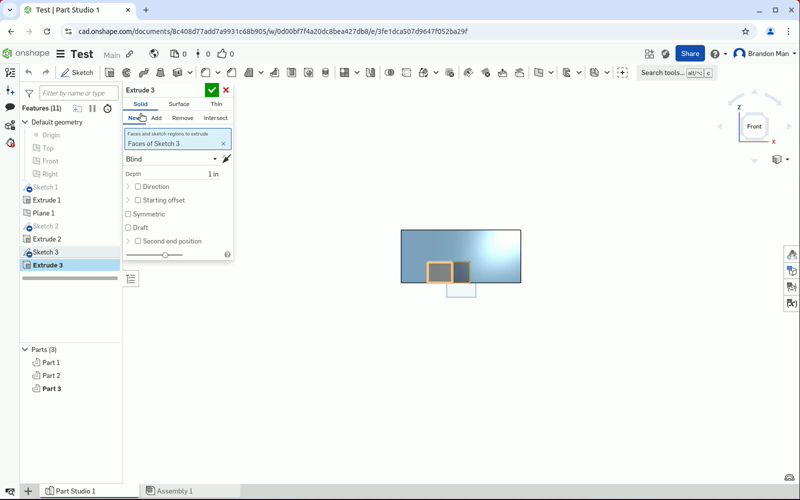
mouse_move(137, 120)
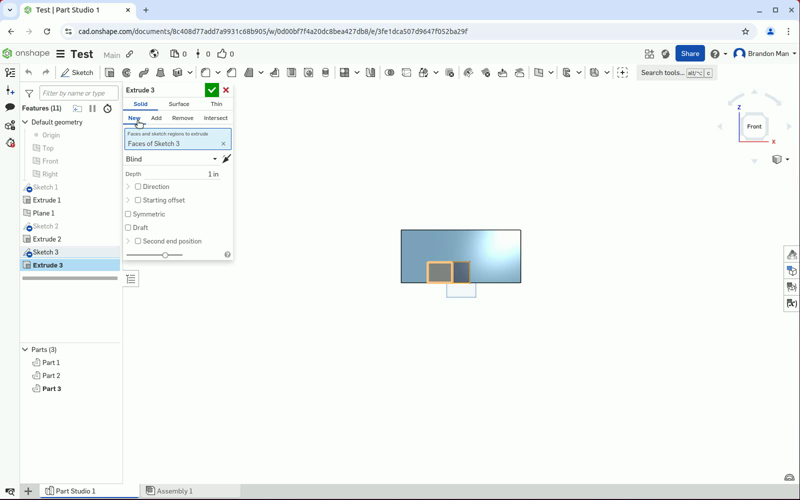
click(137, 120)
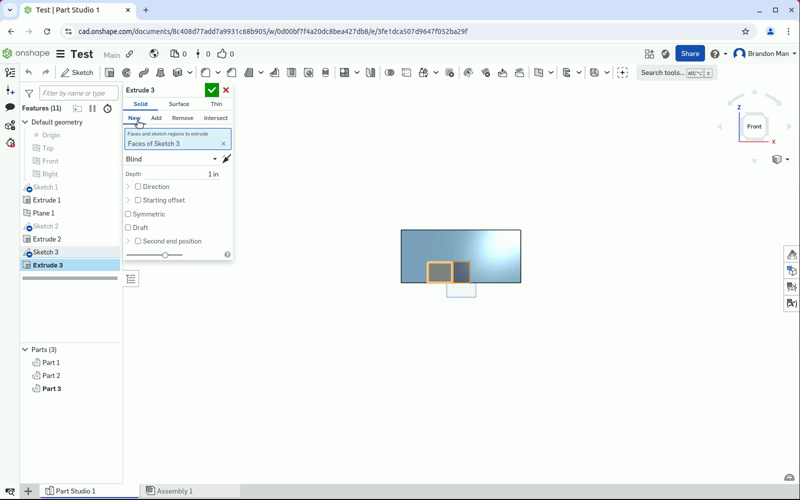
key(tab, 4)
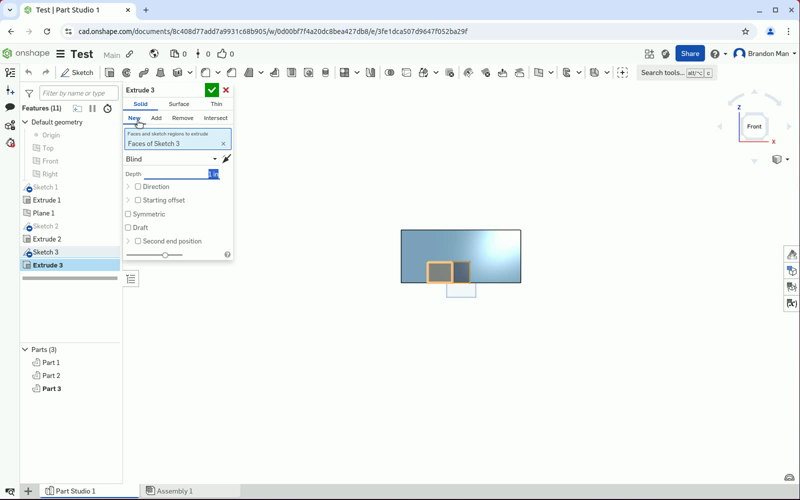
text(2.648)
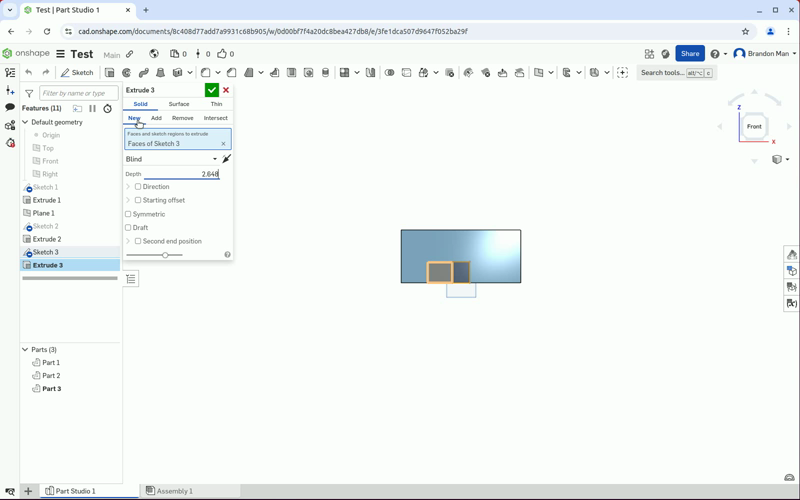
key(enter)
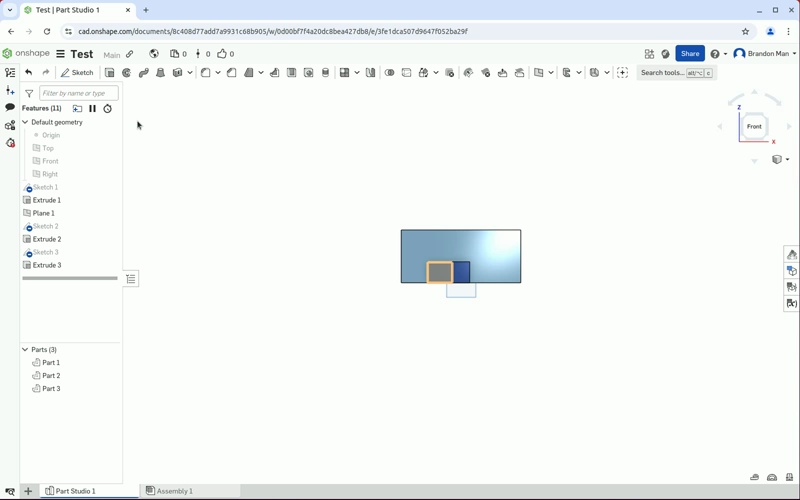
key(shift+h)
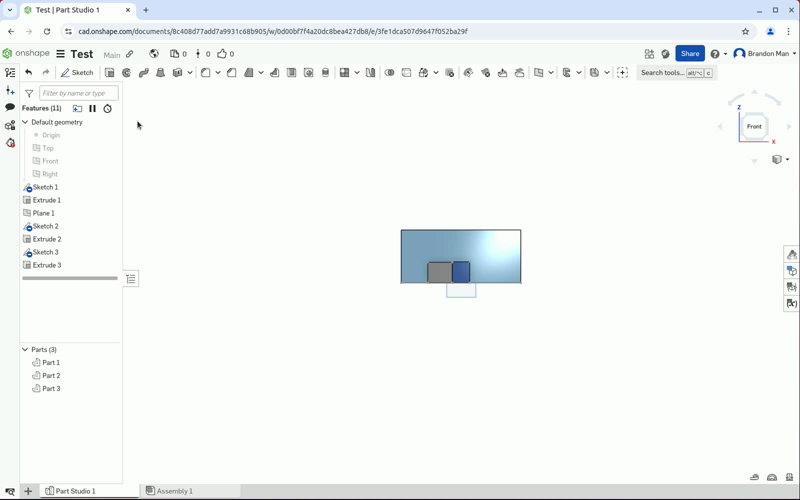
key(shift+h)
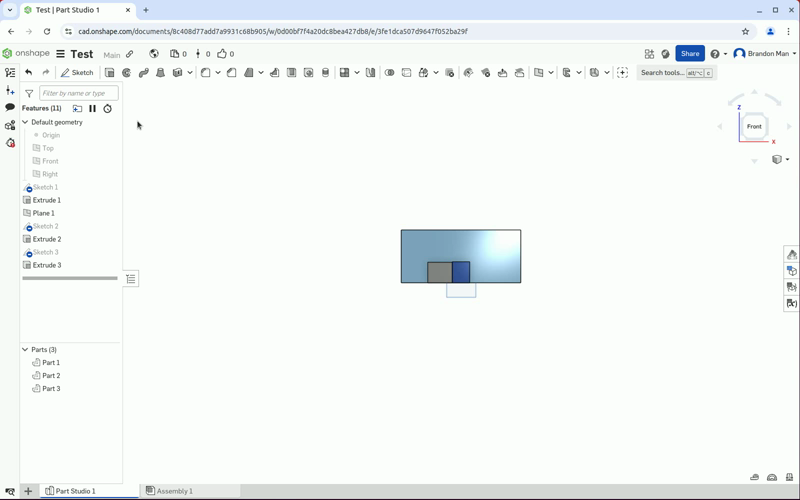
mouse_move(73, 189)
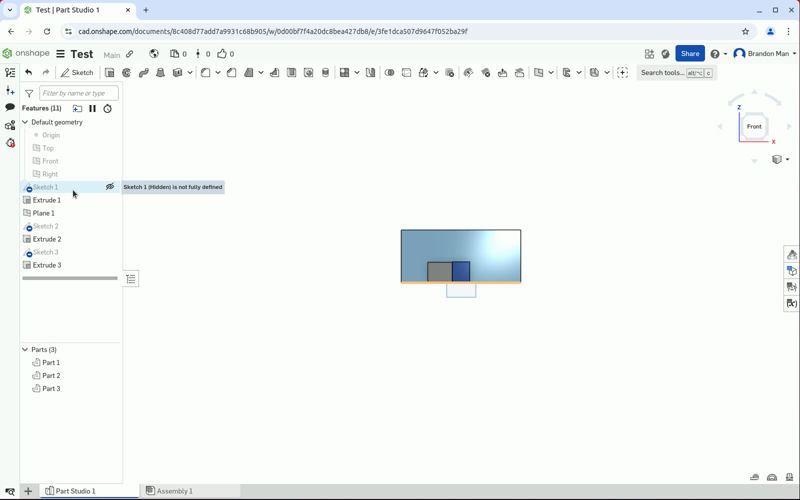
click(73, 189)
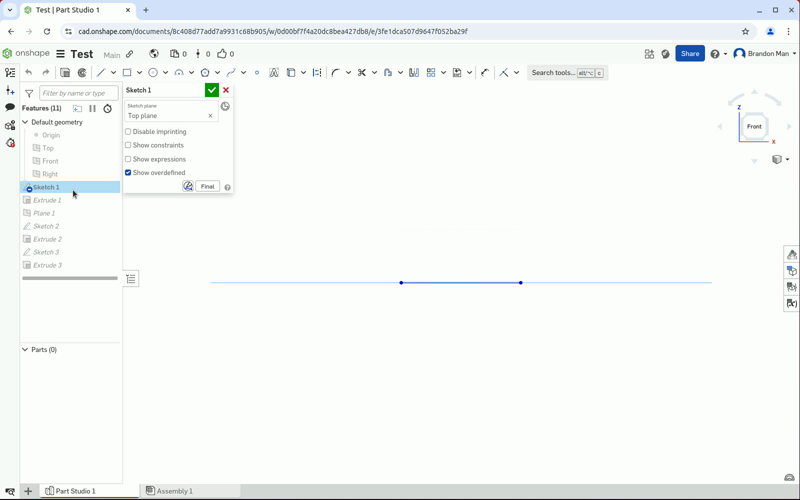
mouse_move(229, 92)
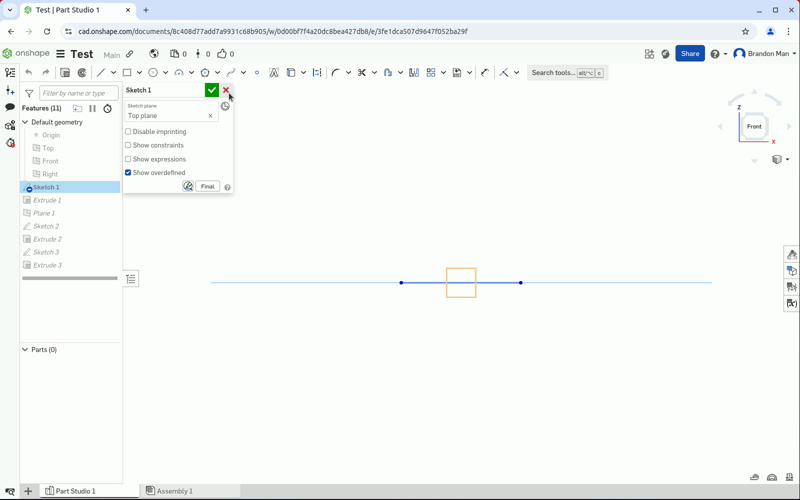
click(229, 92)
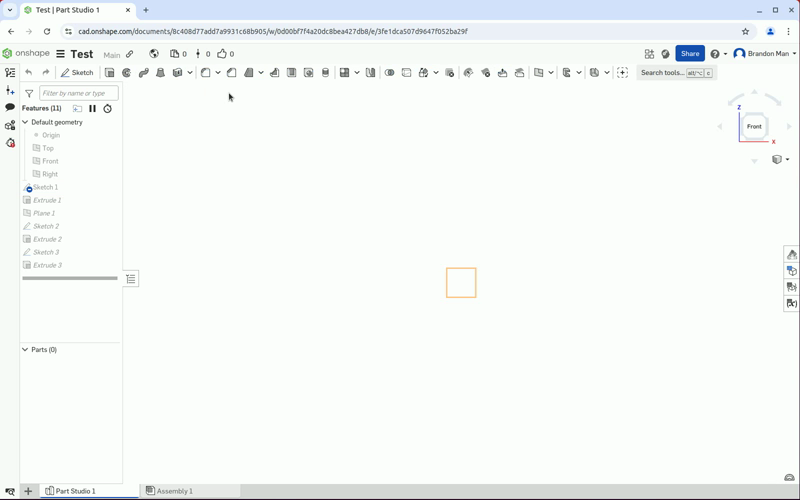
key(shift+s)
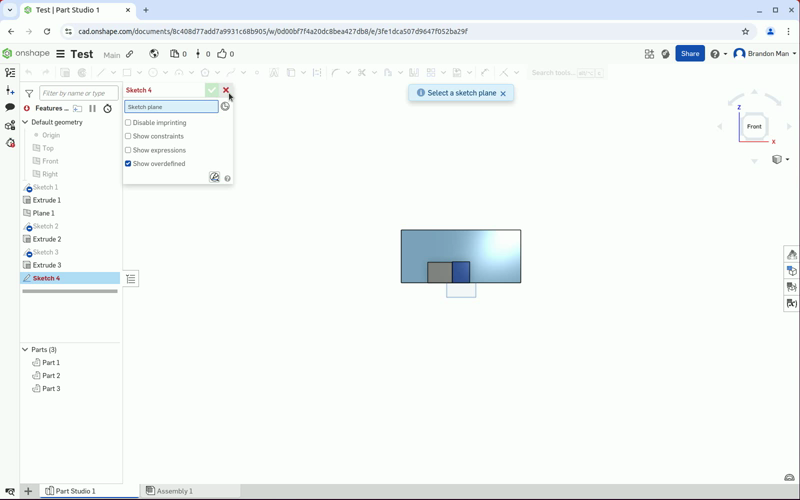
mouse_move(73, 215)
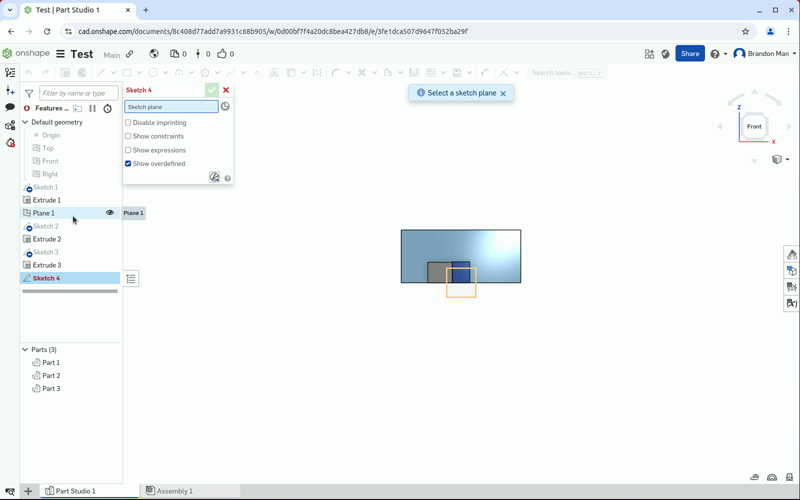
click(73, 215)
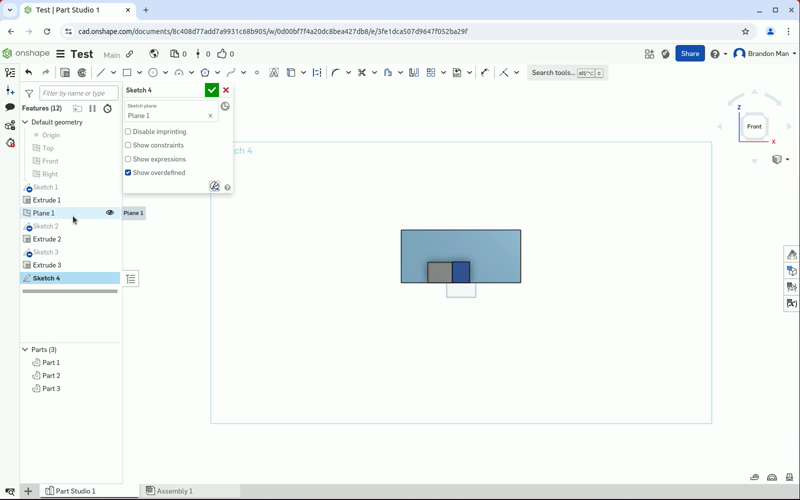
mouse_move(73, 352)
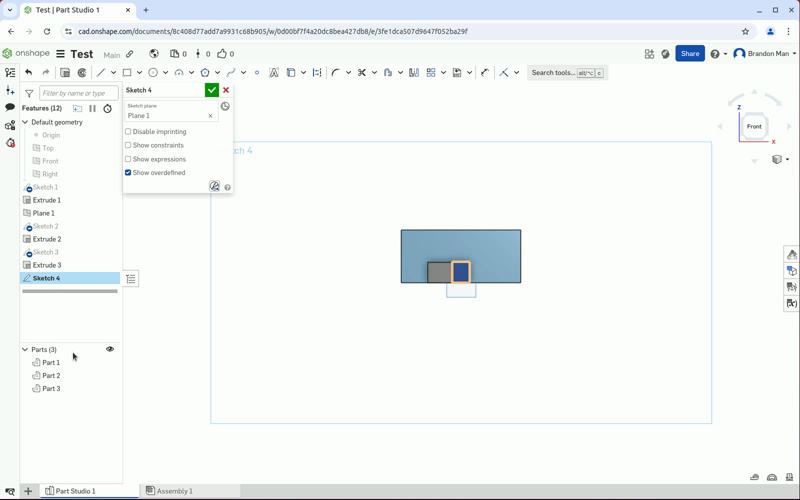
key(y)
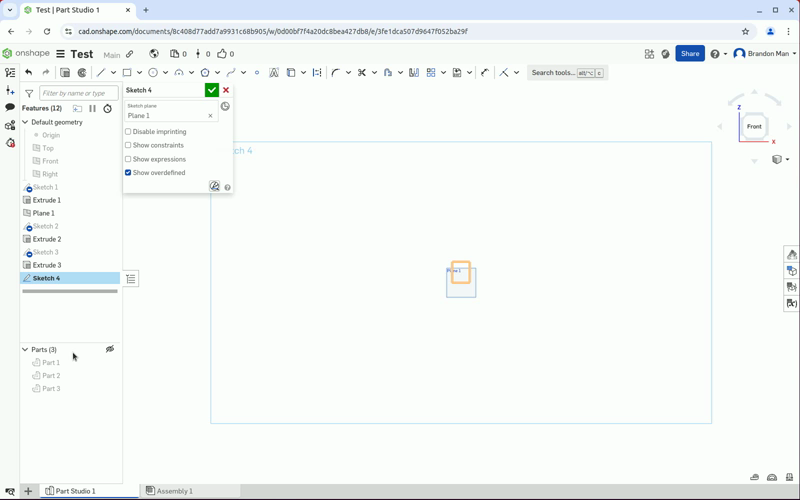
key(l)
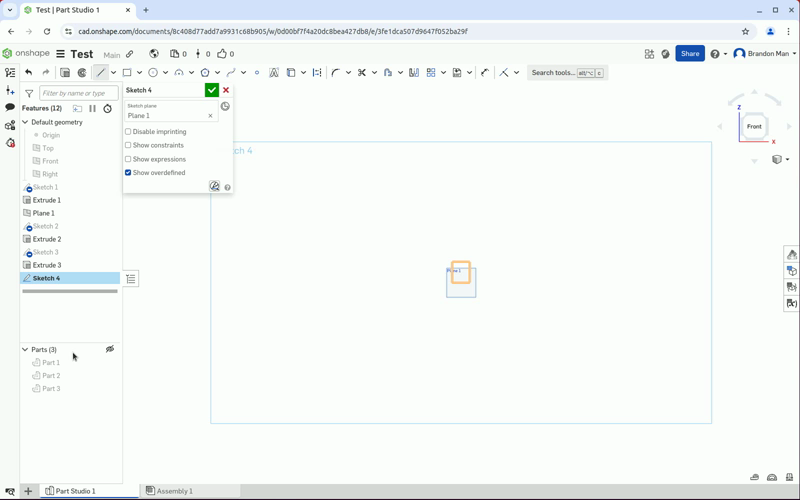
key_down(shift)
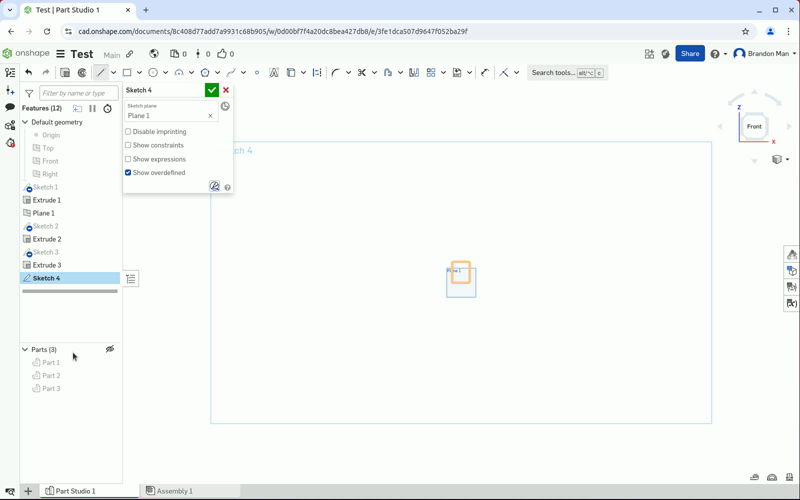
mouse_move(468, 282)
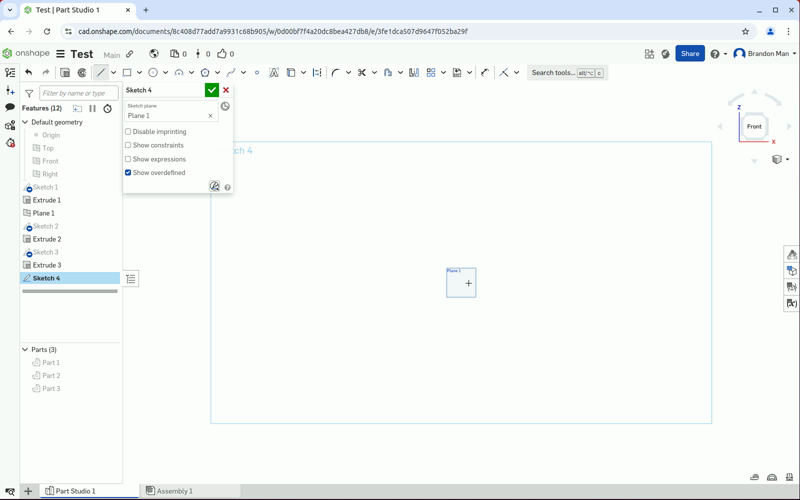
click(468, 282)
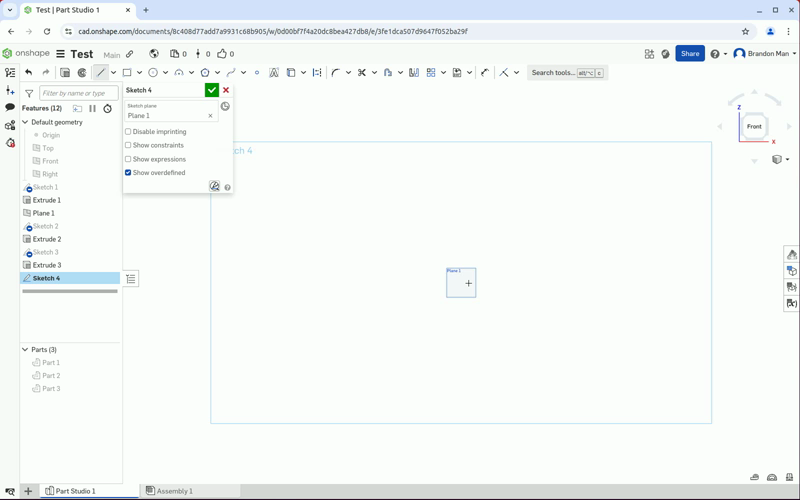
key_up(shift)
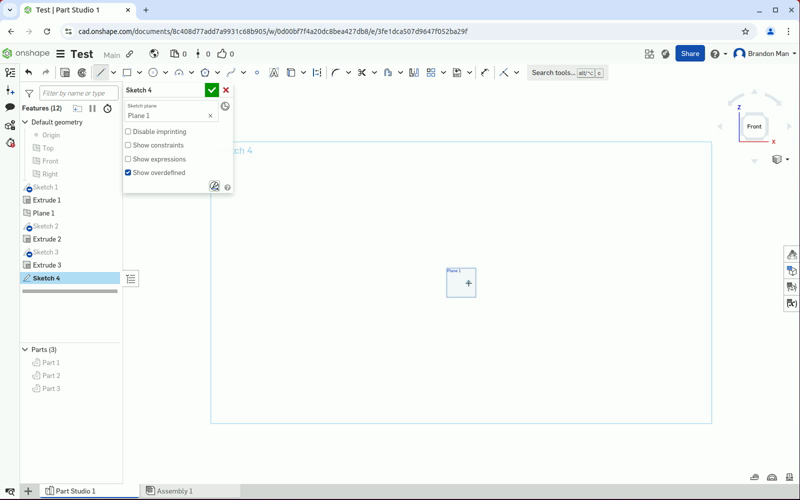
key_down(shift)
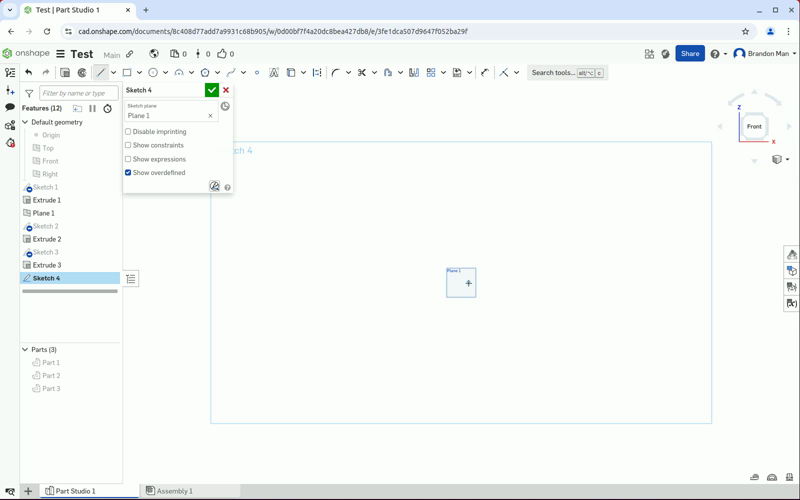
mouse_move(498, 282)
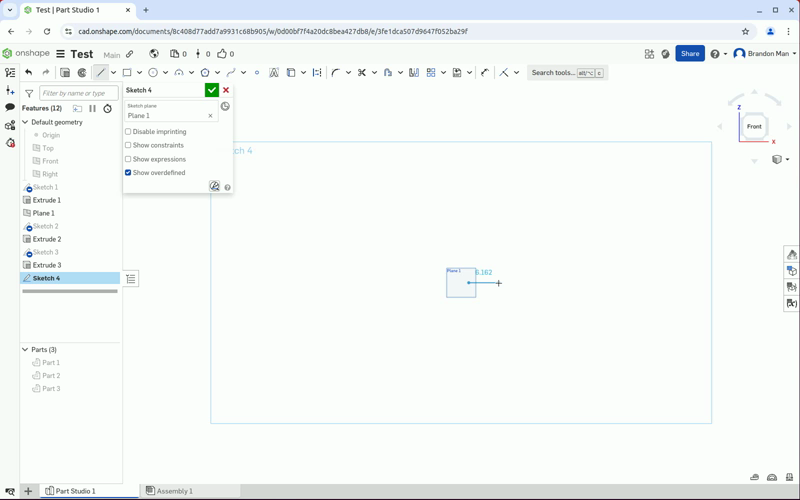
mouse_move(486, 282)
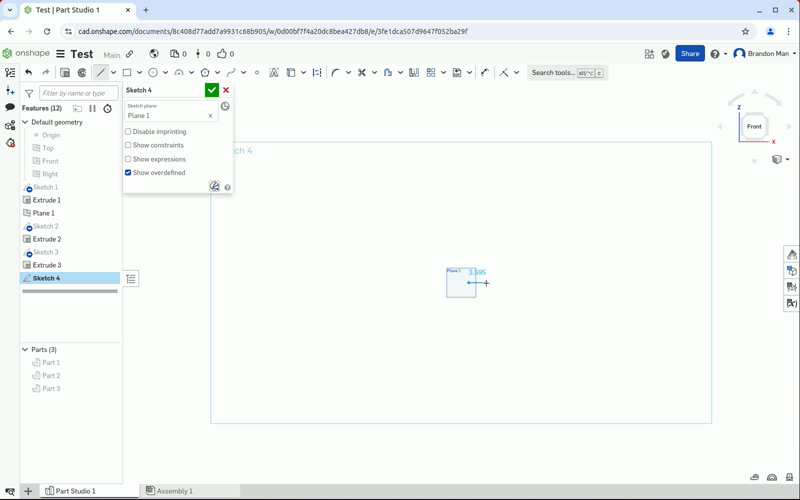
click(486, 282)
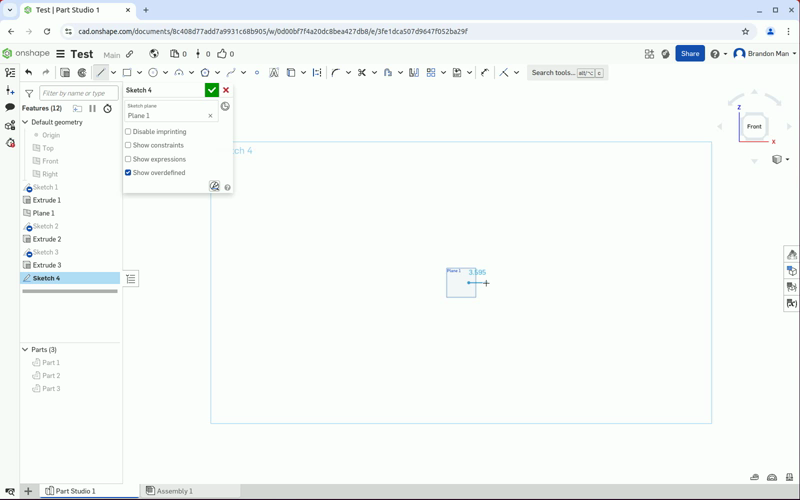
key_up(shift)
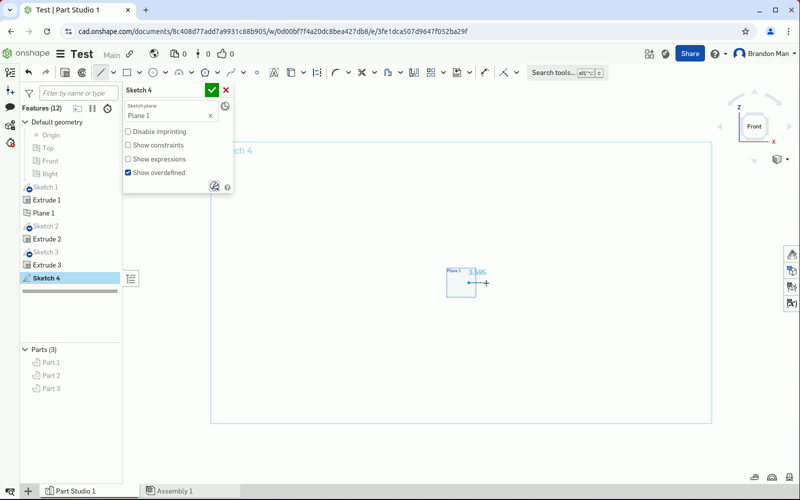
key_down(shift)
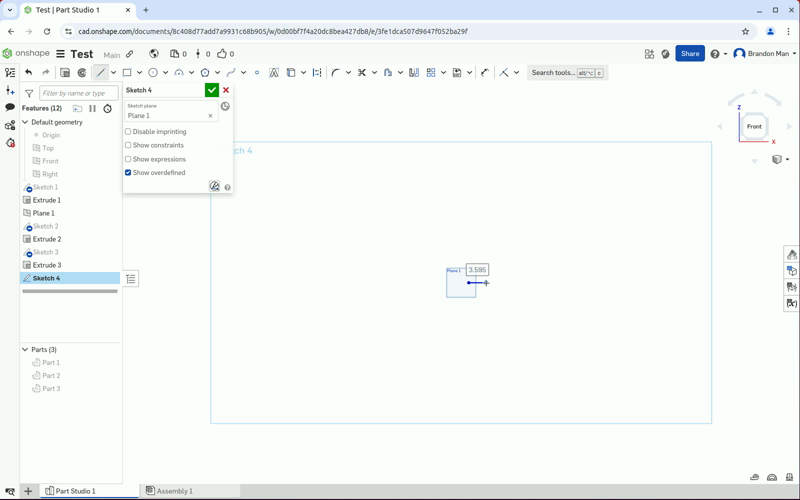
mouse_move(516, 282)
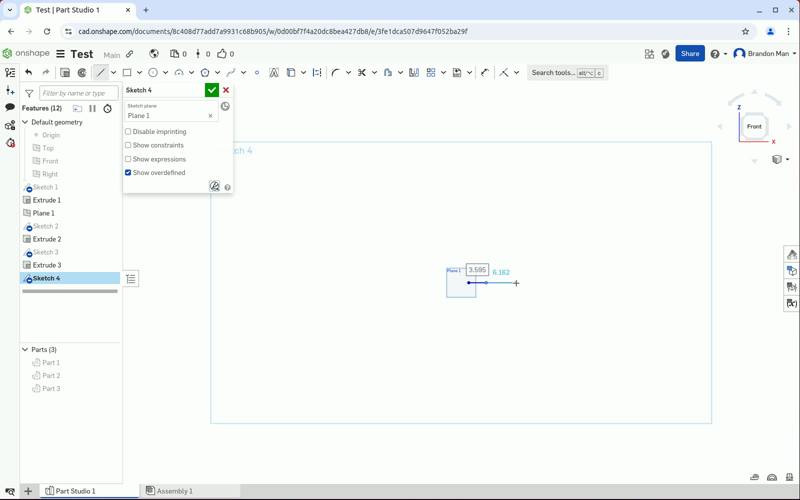
mouse_move(486, 261)
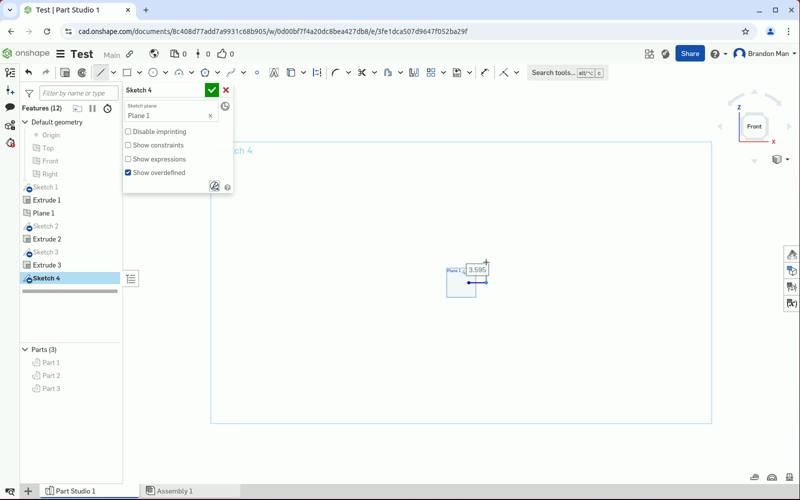
click(486, 261)
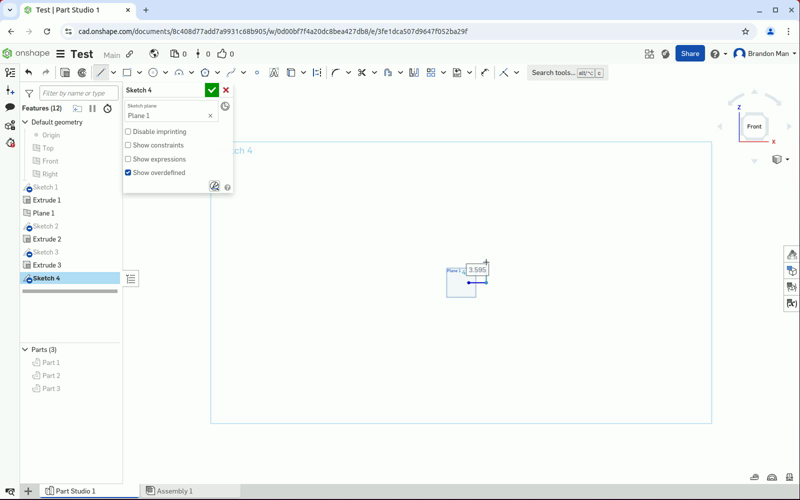
key_up(shift)
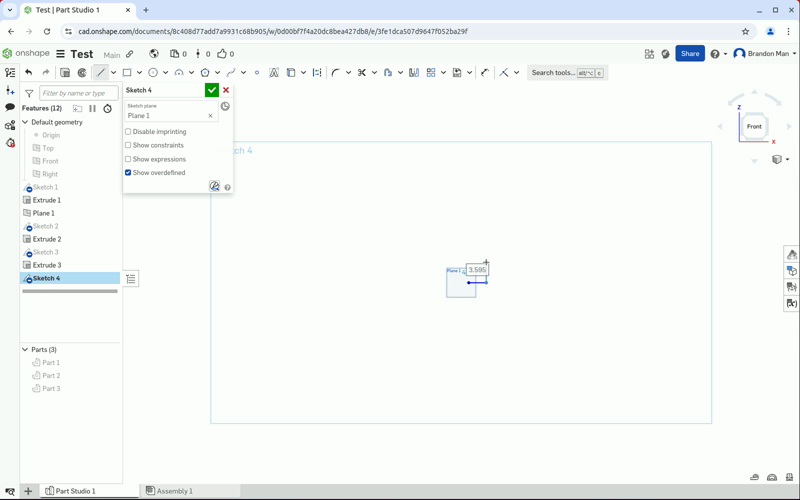
key_down(shift)
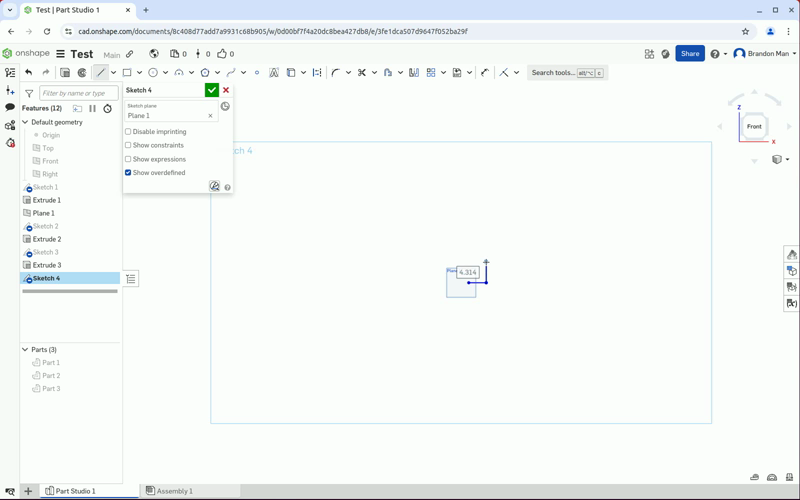
mouse_move(516, 261)
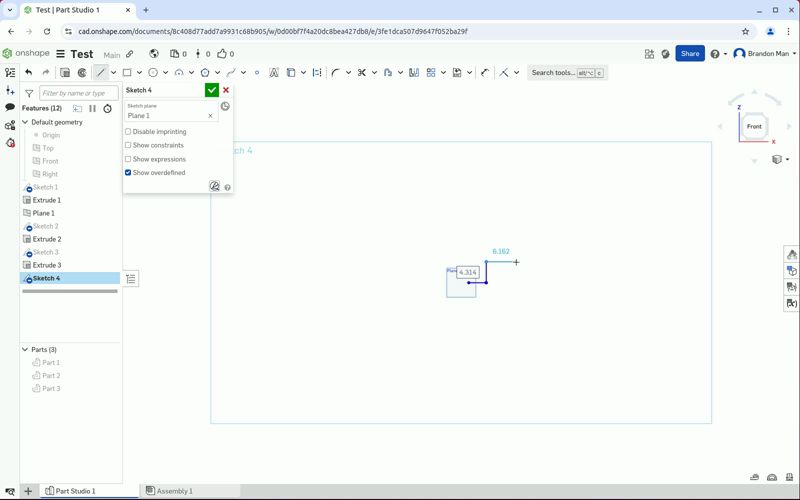
mouse_move(468, 261)
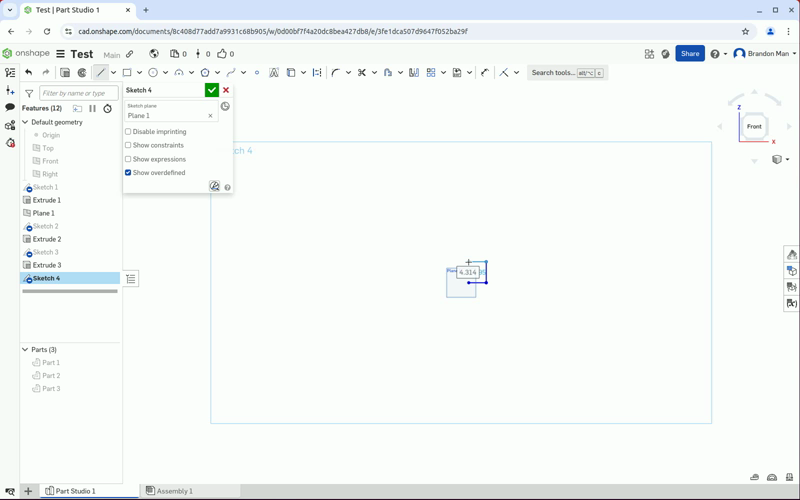
click(468, 261)
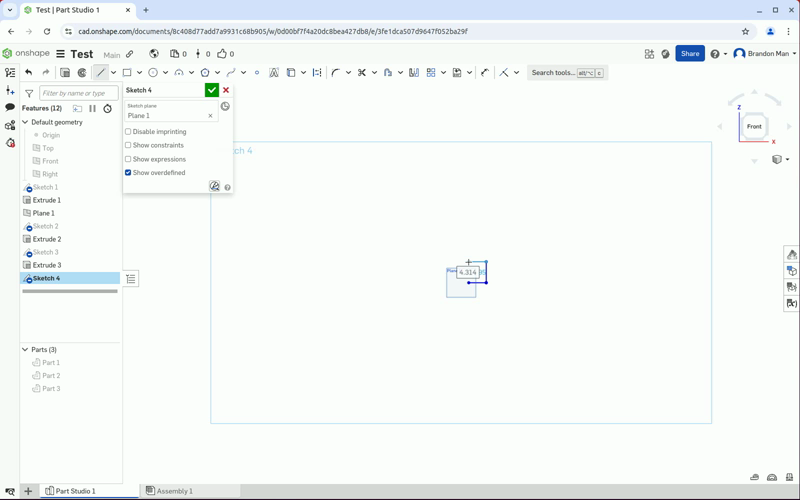
key_up(shift)
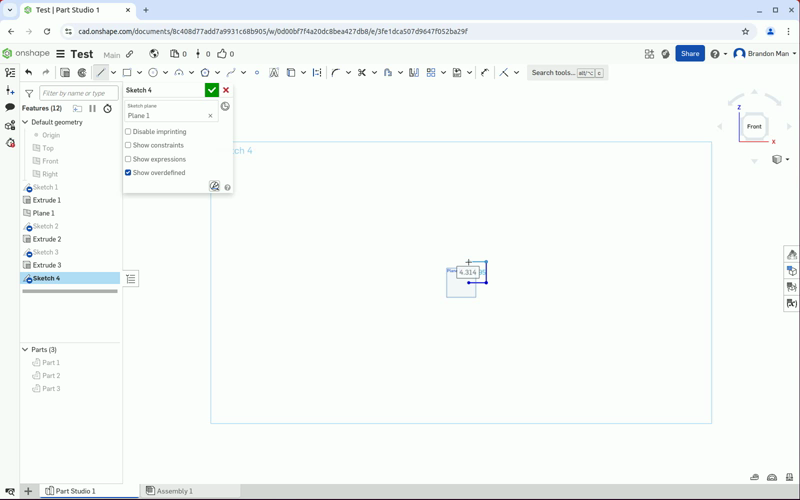
mouse_move(498, 261)
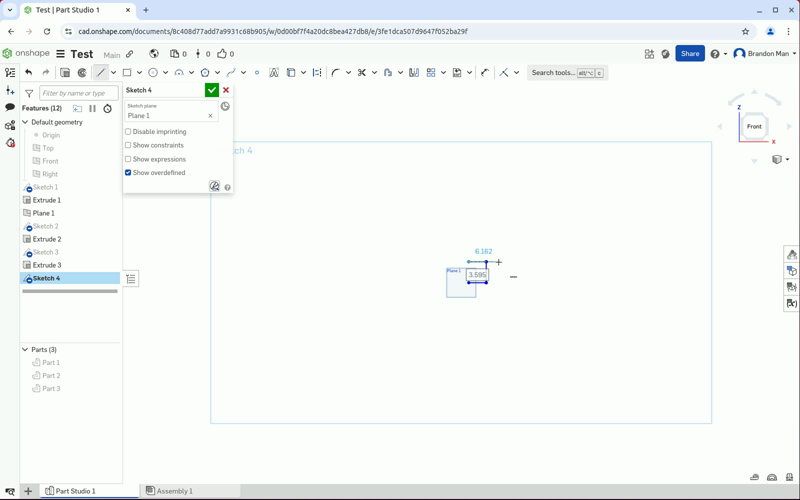
key_down(shift)
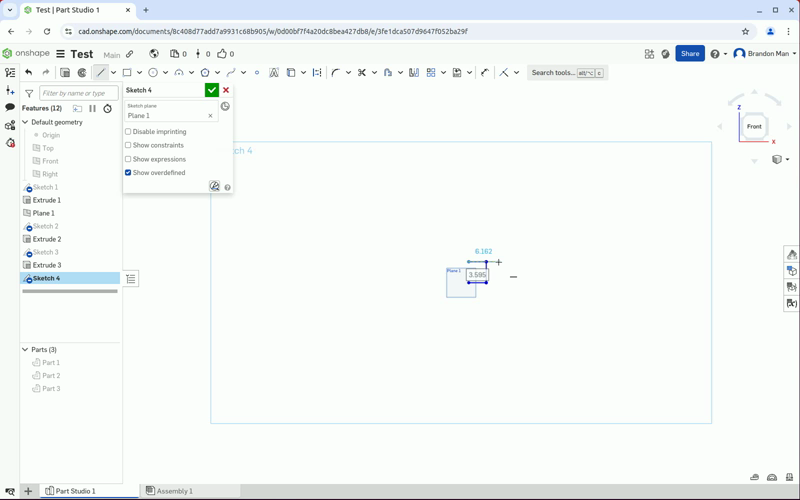
mouse_move(468, 282)
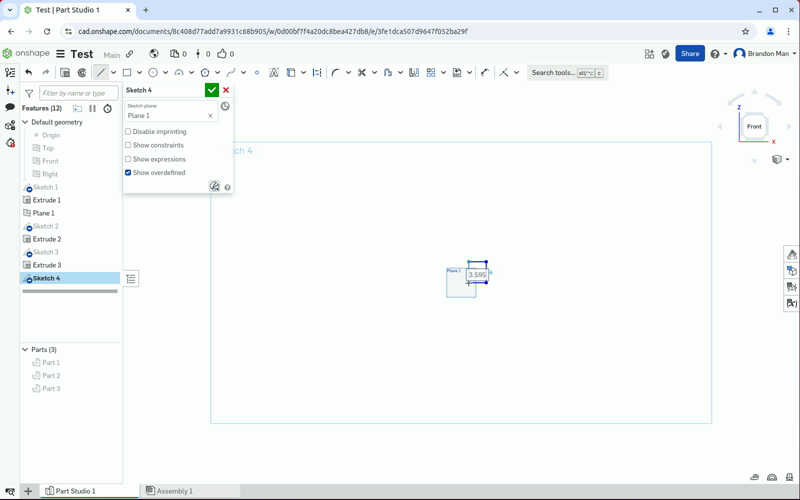
key_up(shift)
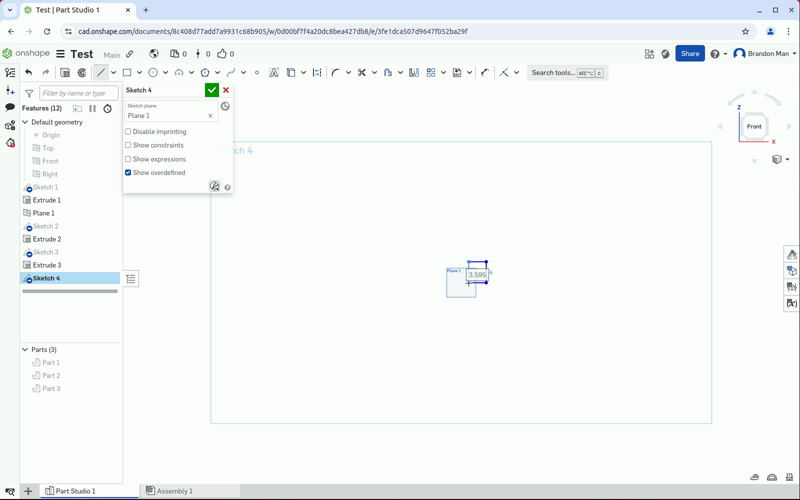
click(468, 282)
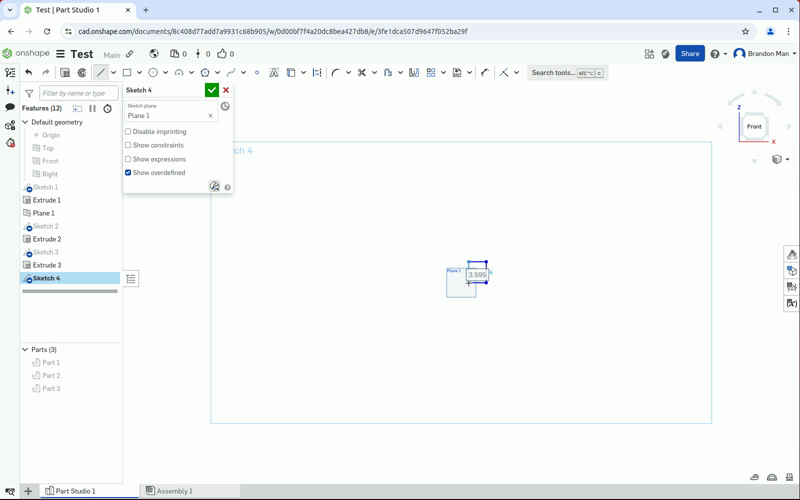
key(esc)
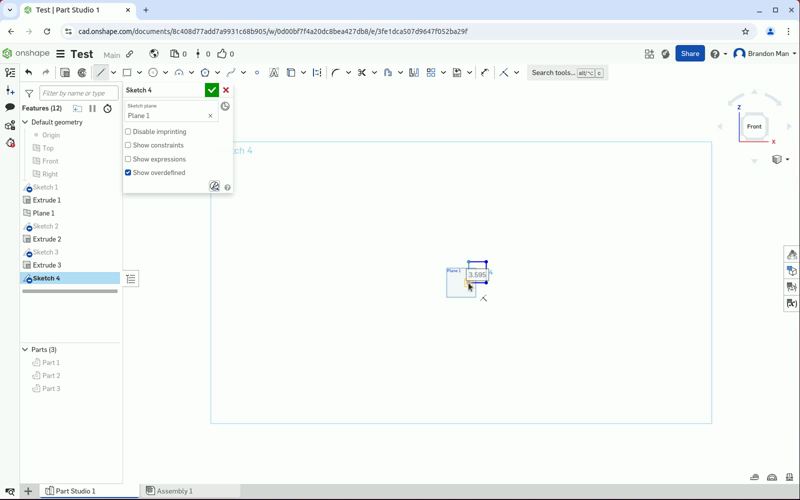
mouse_move(477, 263)
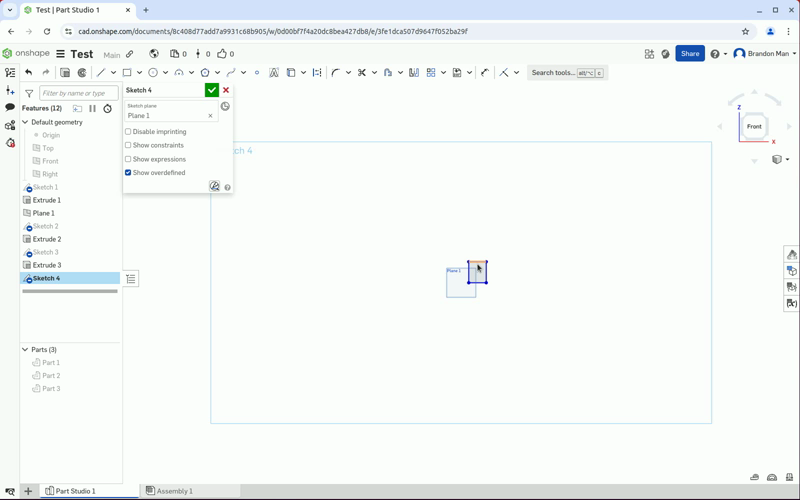
scroll(6)
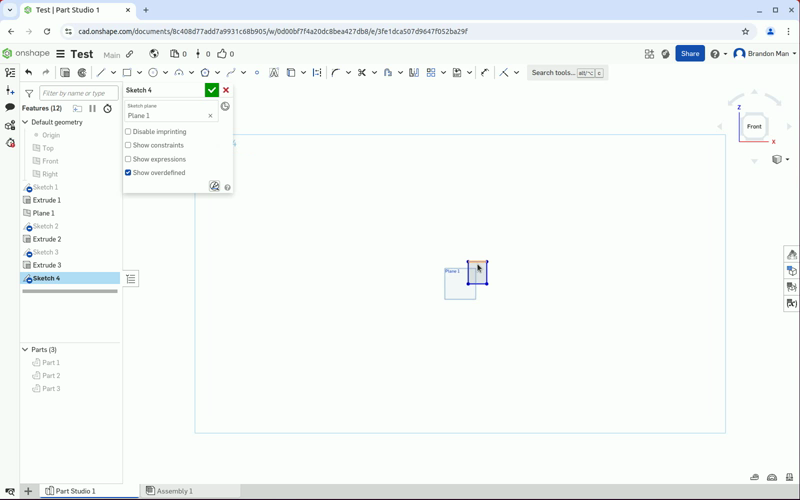
scroll(6)
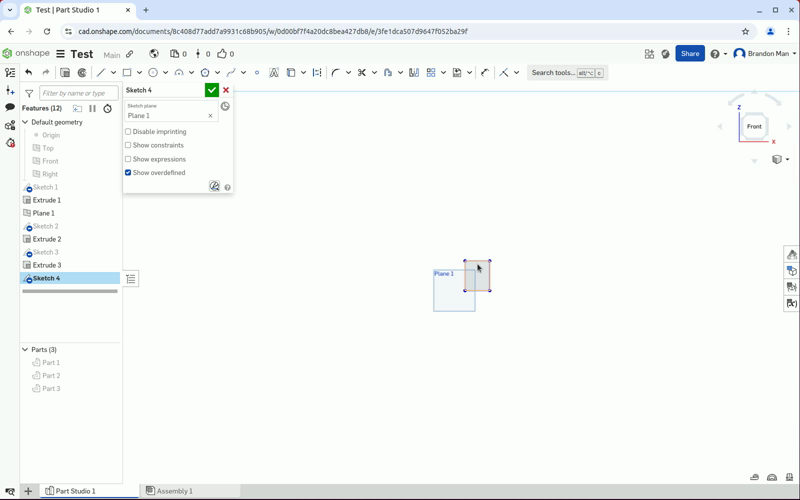
scroll(6)
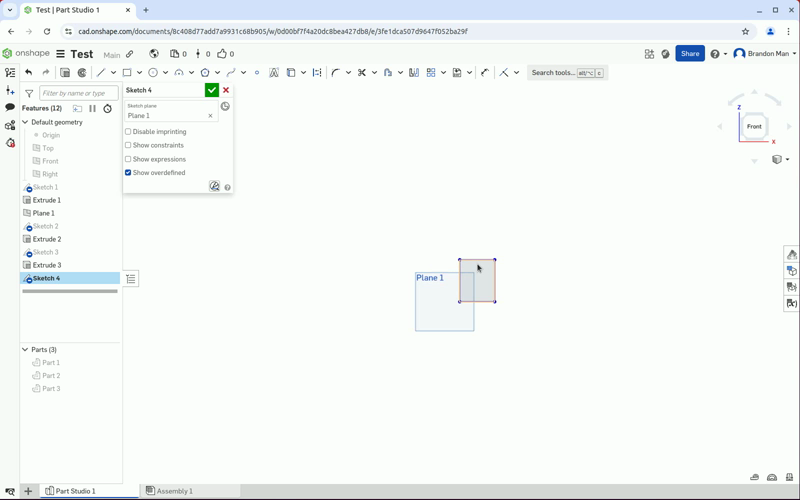
scroll(6)
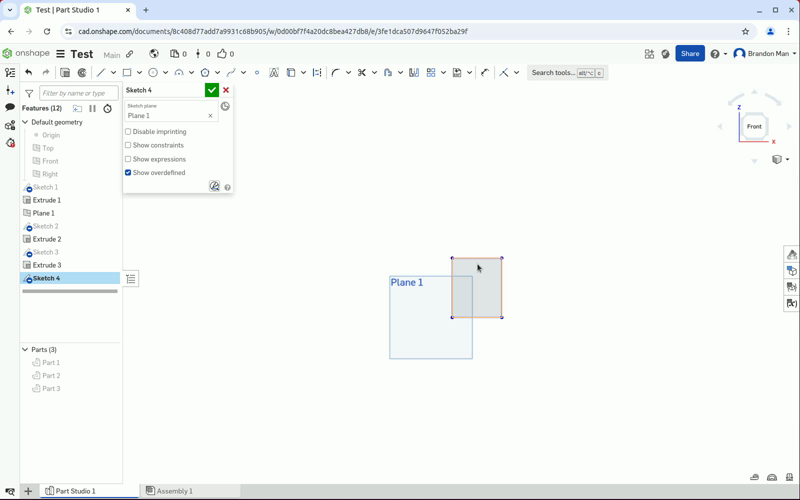
scroll(6)
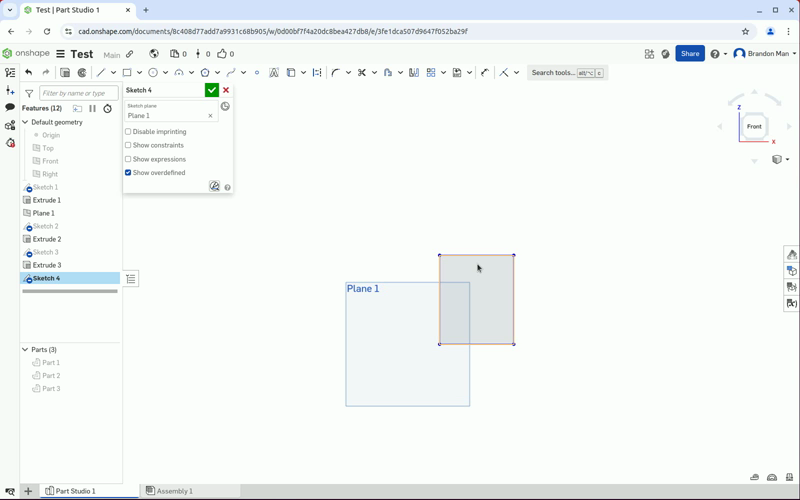
scroll(6)
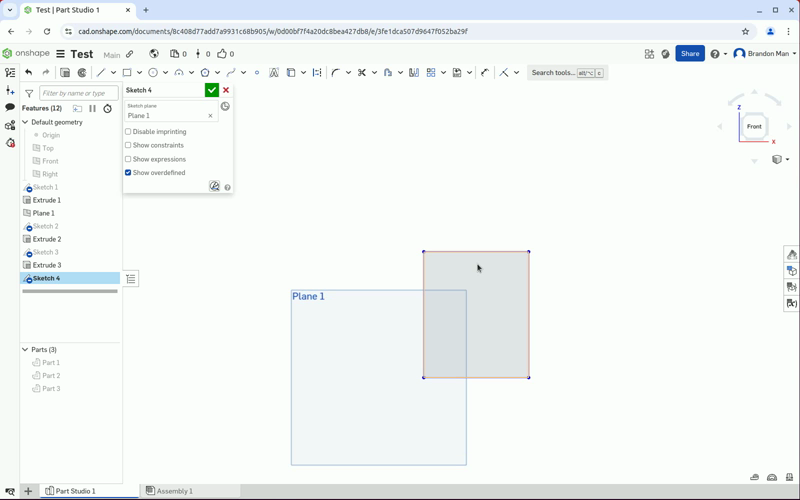
scroll(6)
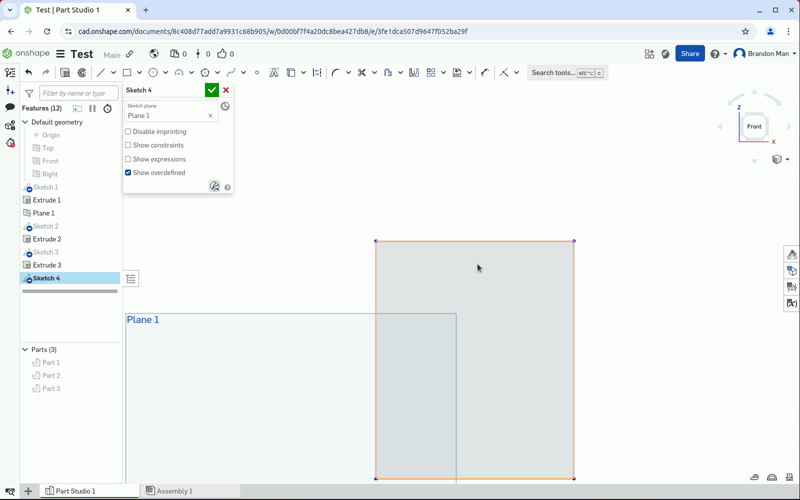
click(477, 263)
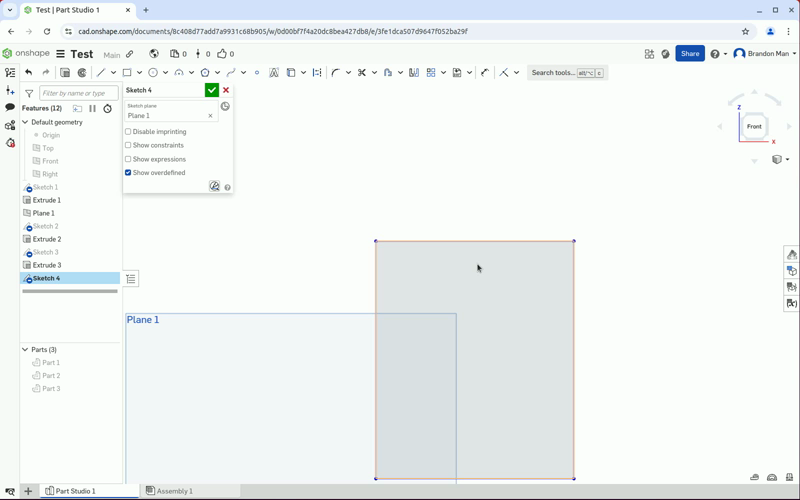
scroll(-6)
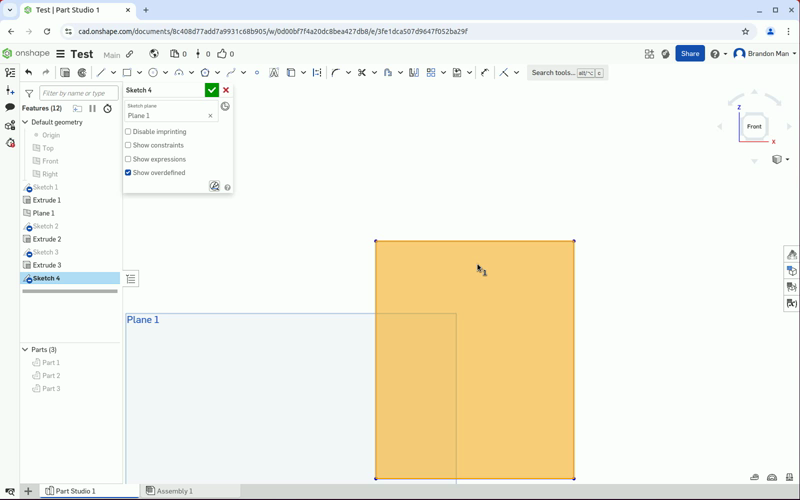
scroll(-6)
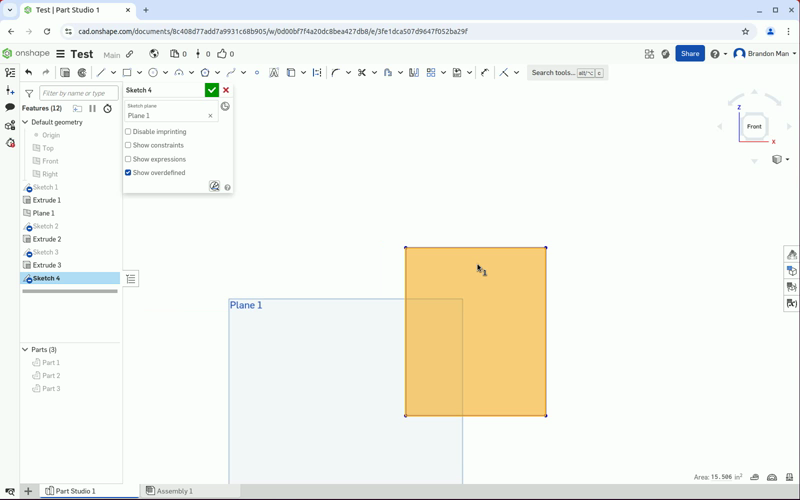
scroll(-6)
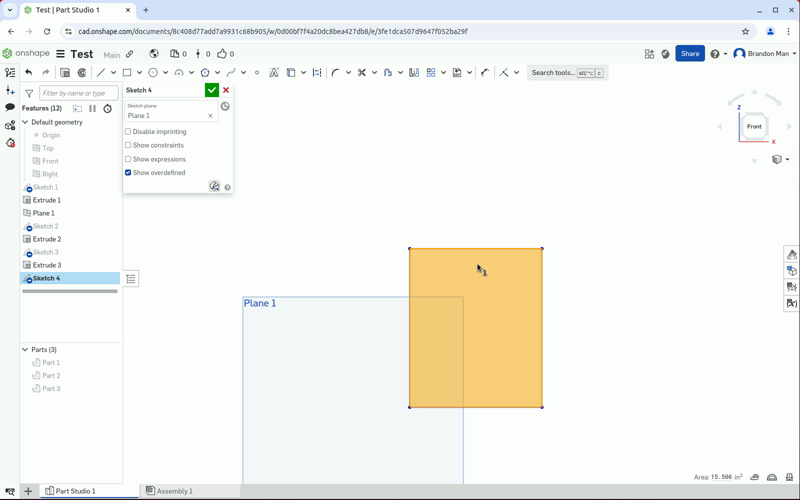
scroll(-6)
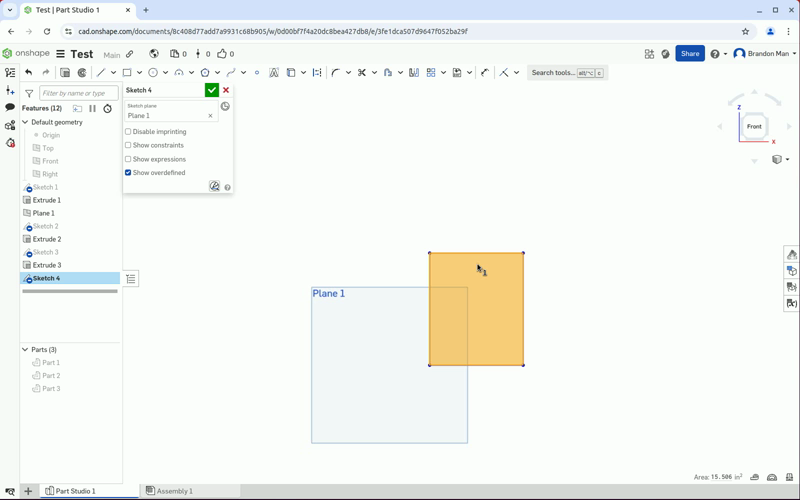
scroll(-6)
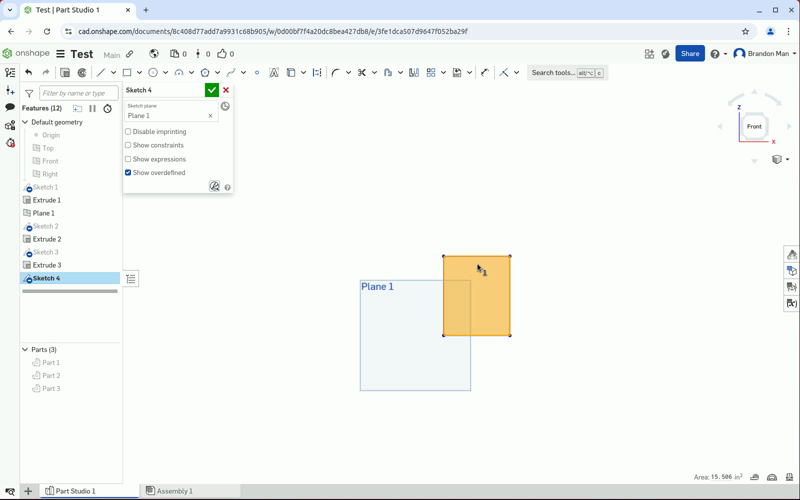
scroll(-6)
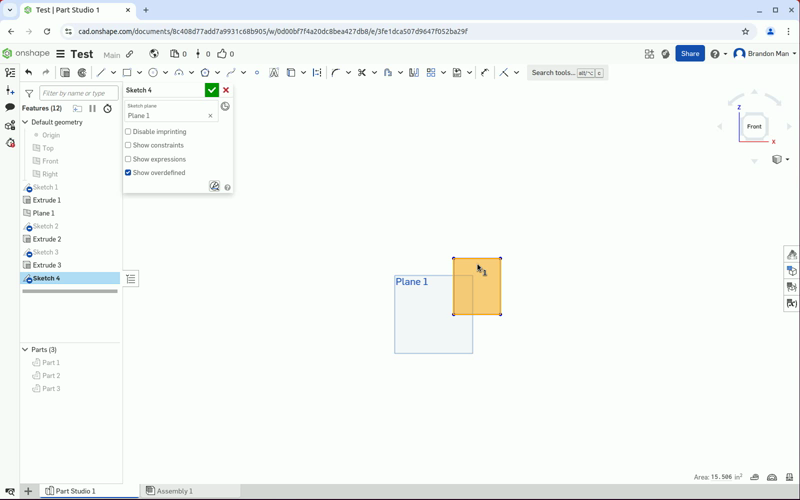
scroll(-6)
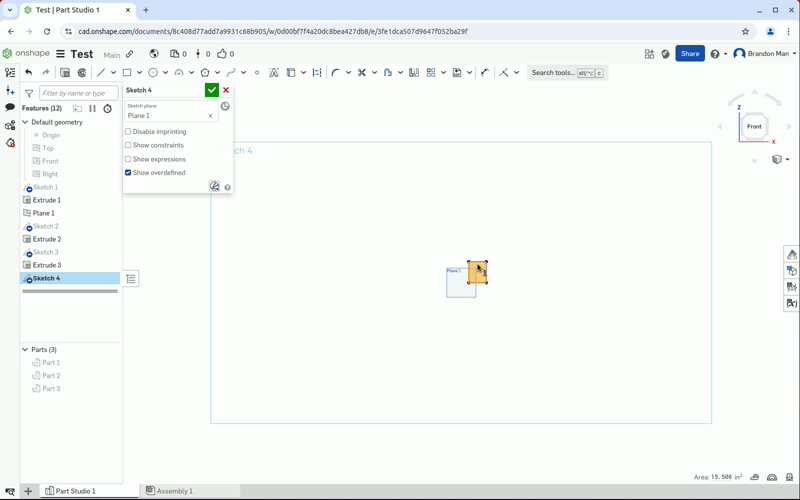
mouse_move(73, 352)
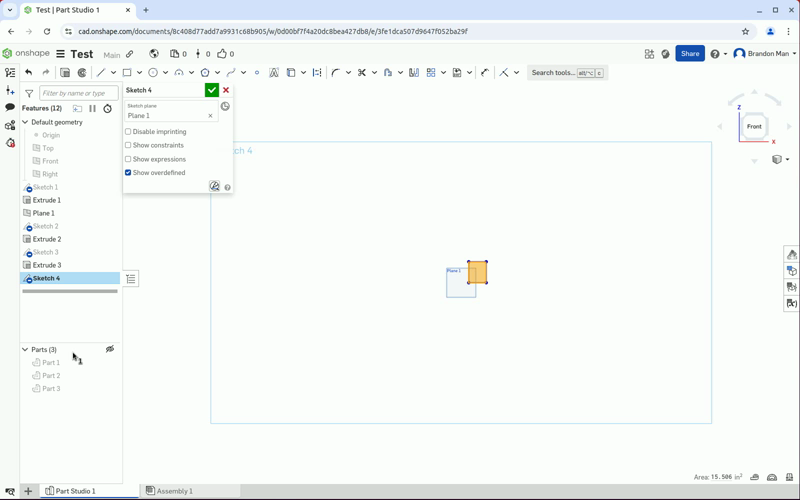
key(shift+y)
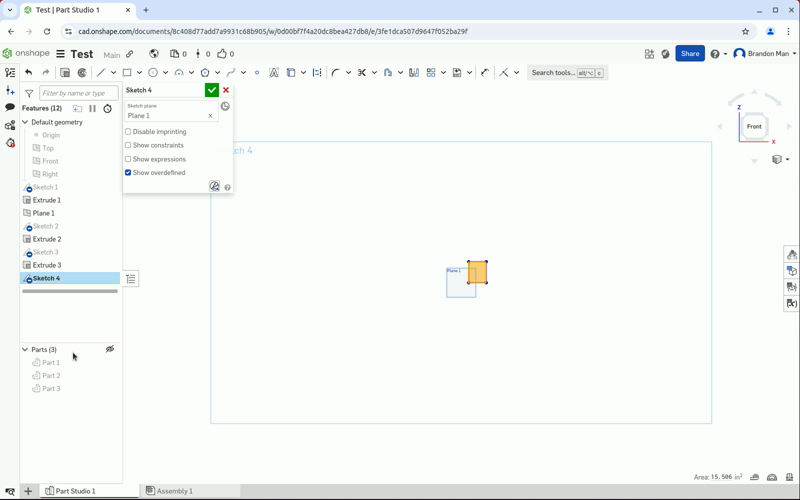
key(shift+e)
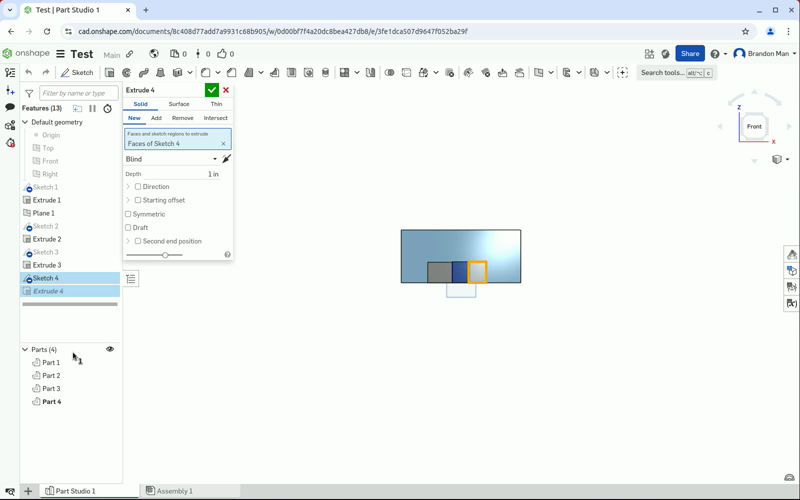
mouse_move(143, 106)
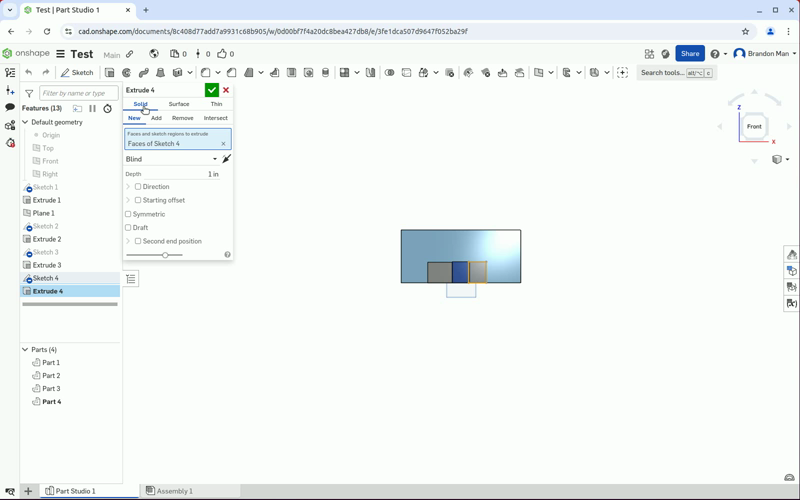
click(143, 106)
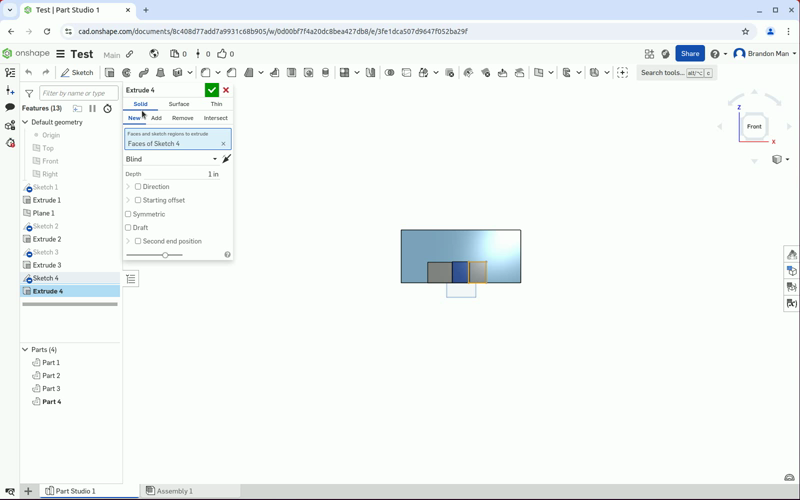
mouse_move(137, 120)
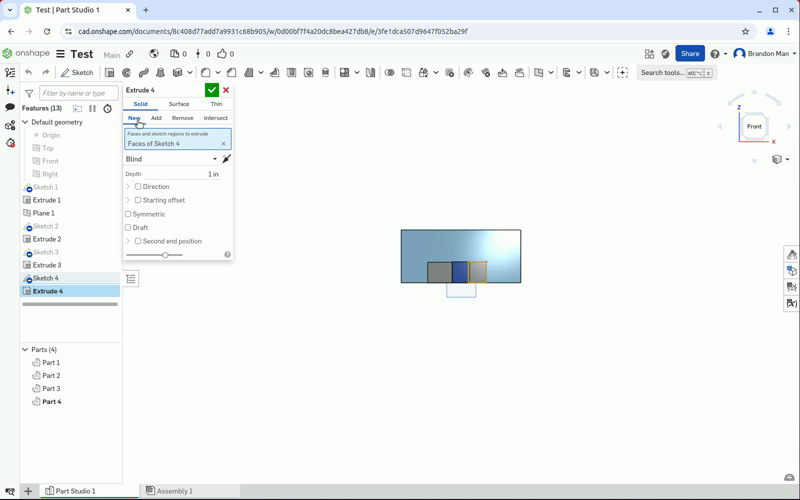
click(137, 120)
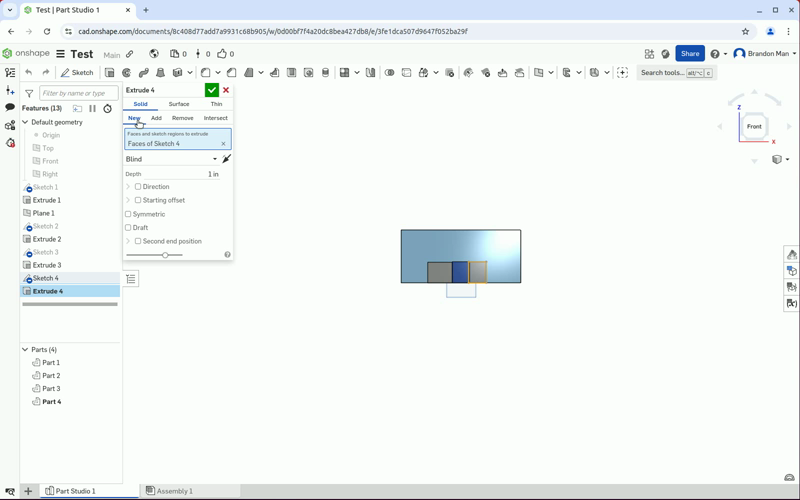
key(tab, 4)
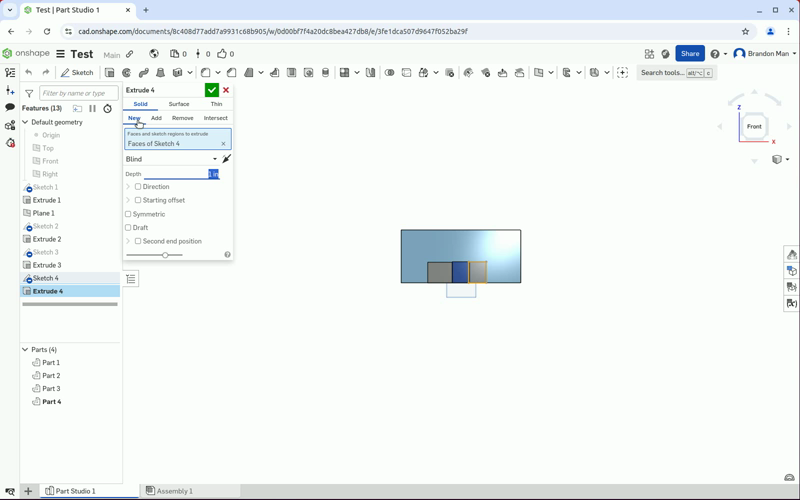
text(2.648)
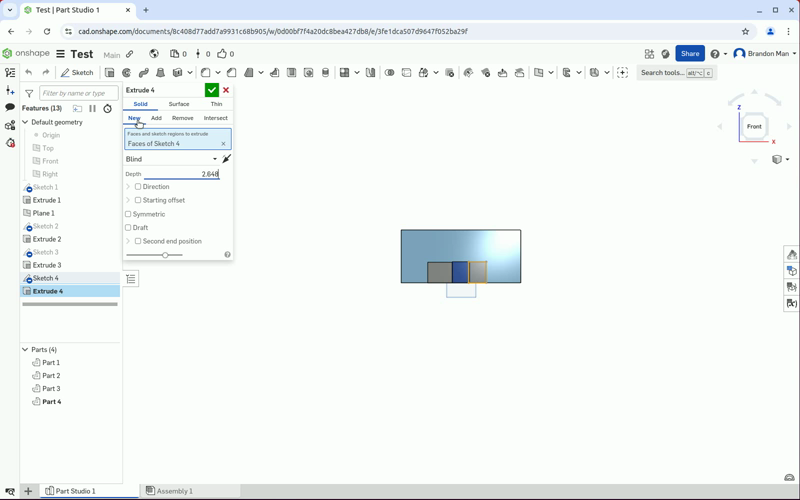
key(enter)
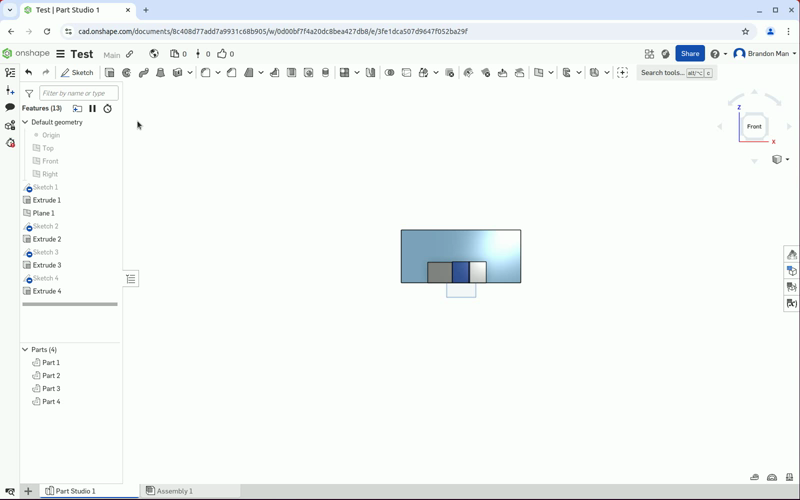
key(shift+h)
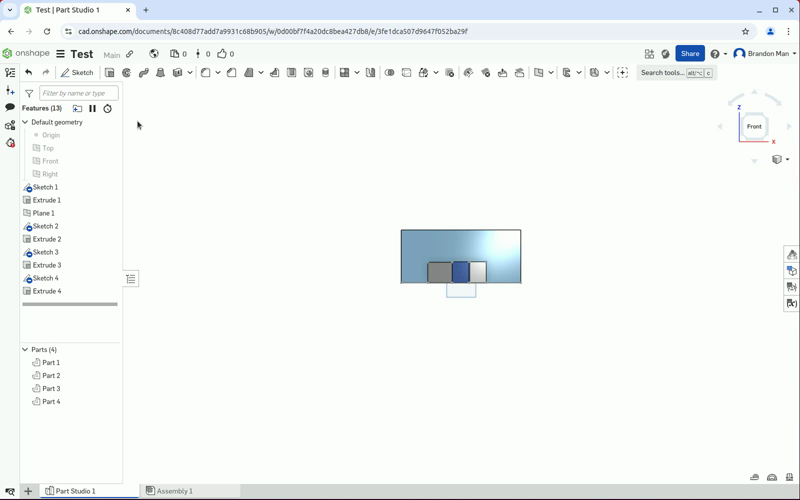
key(shift+h)
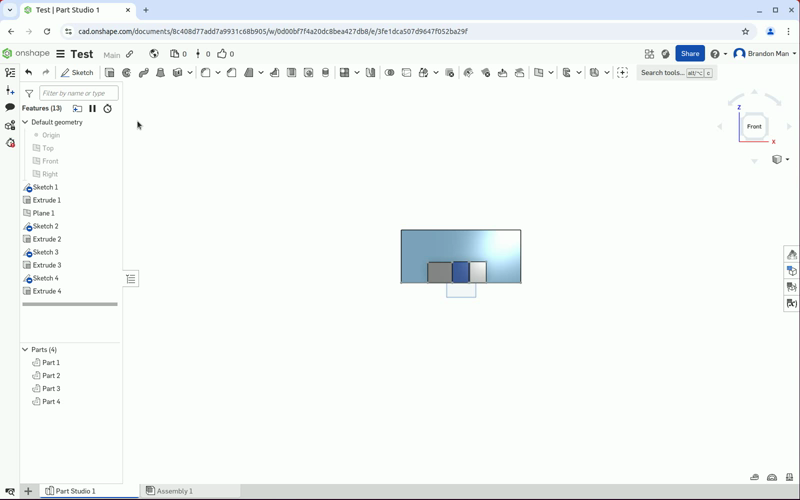
key(shift+7)
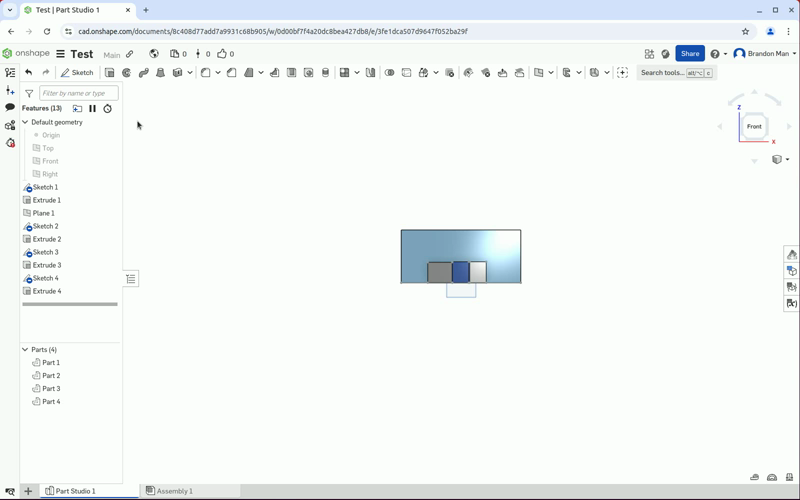
key(left, 2)
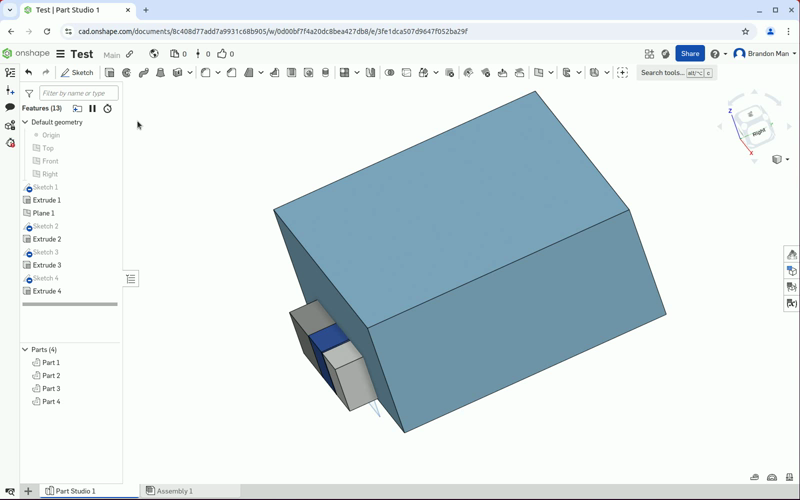
key(down, 2)
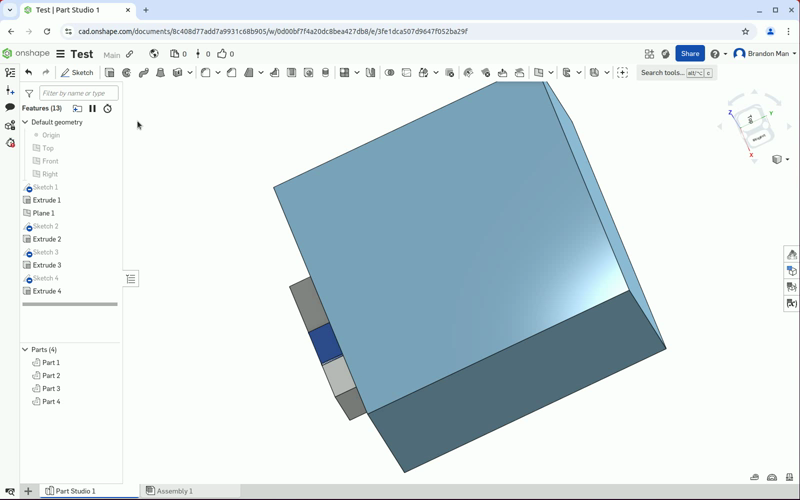
key(up, 2)
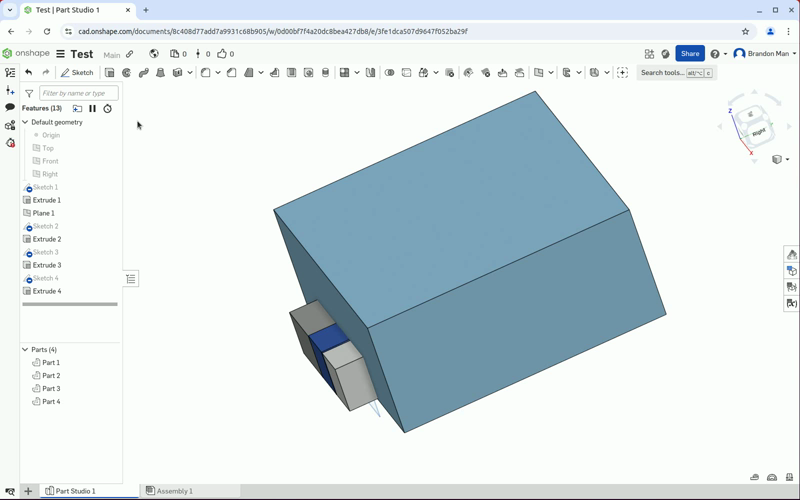
key(right, 2)
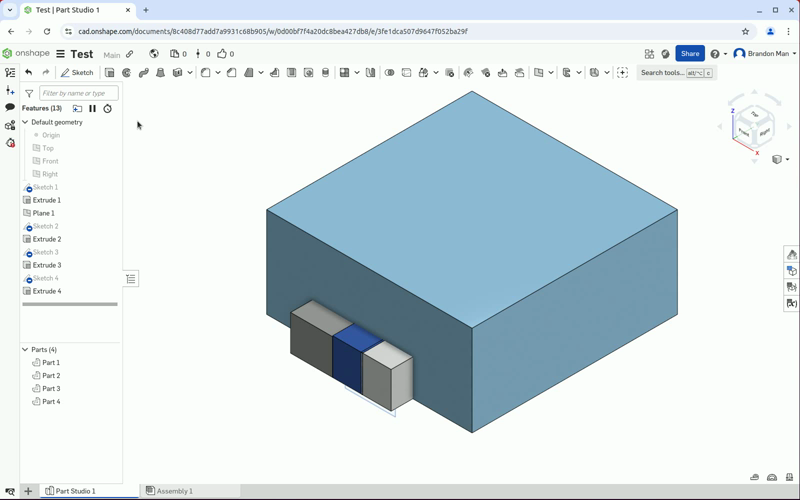
mouse_move(73, 189)
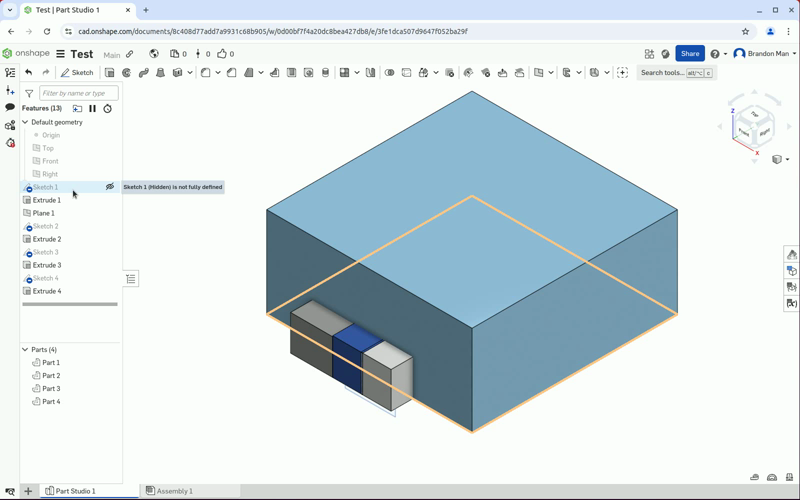
click(73, 189)